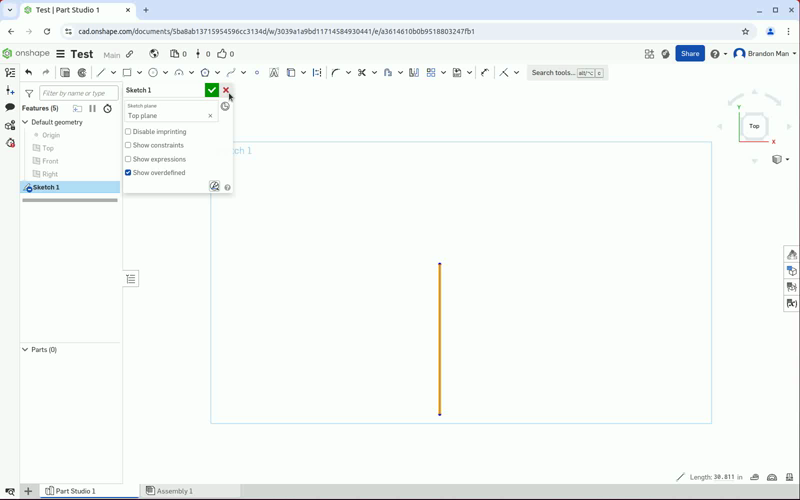
key(shift+h)
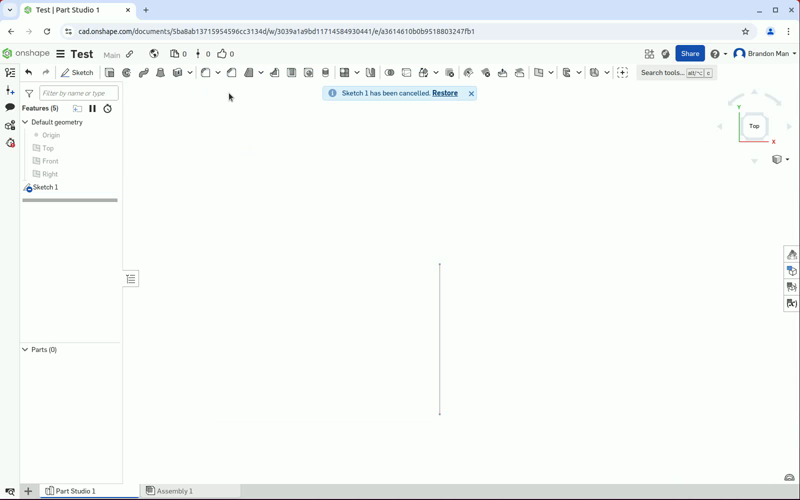
key(shift+s)
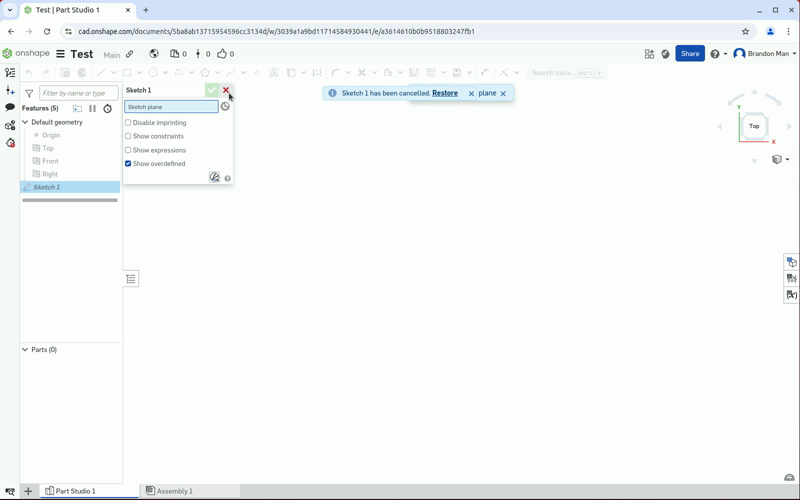
mouse_move(73, 150)
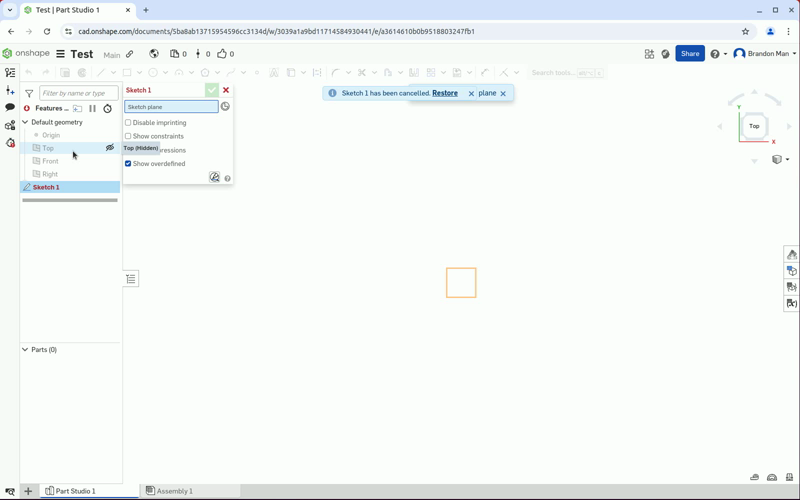
click(73, 150)
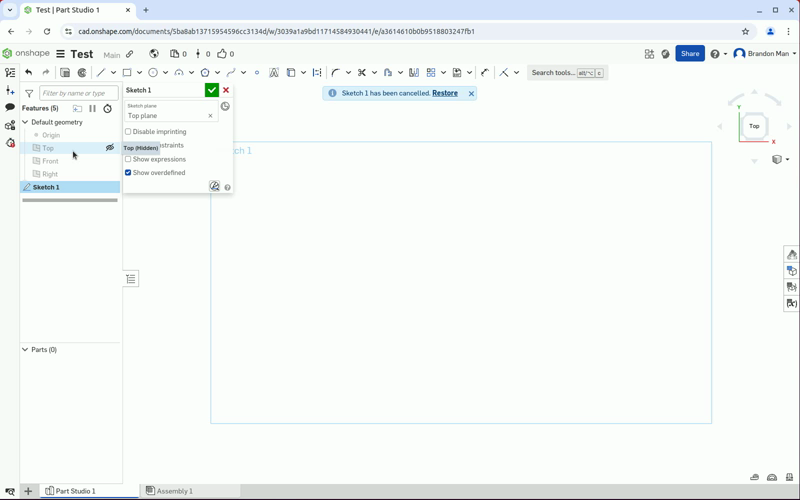
mouse_move(73, 352)
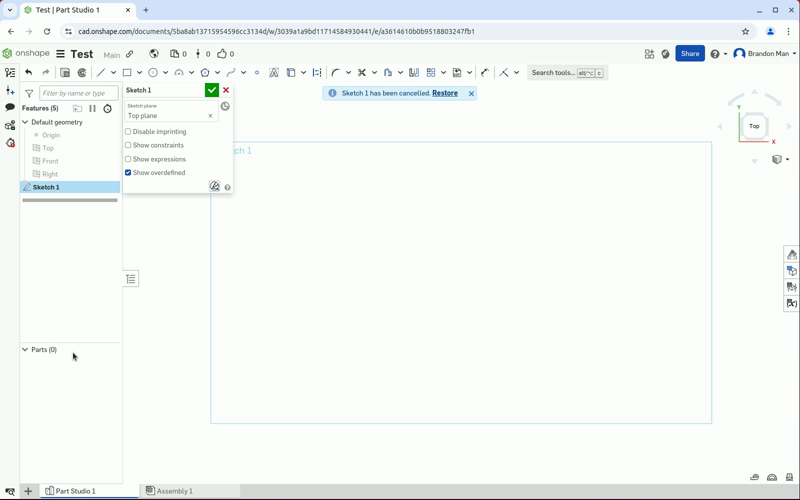
key(y)
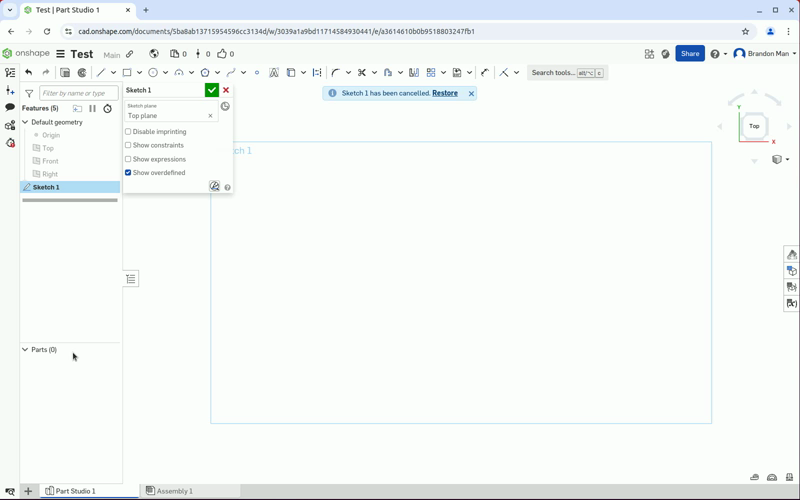
key(l)
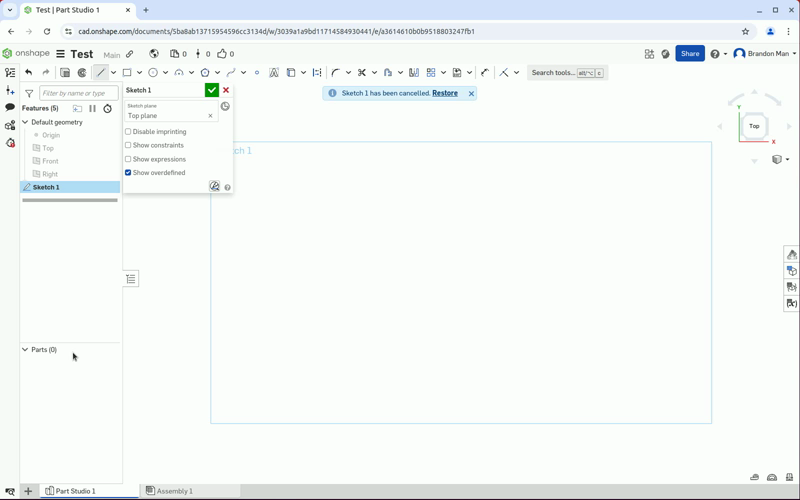
key_down(shift)
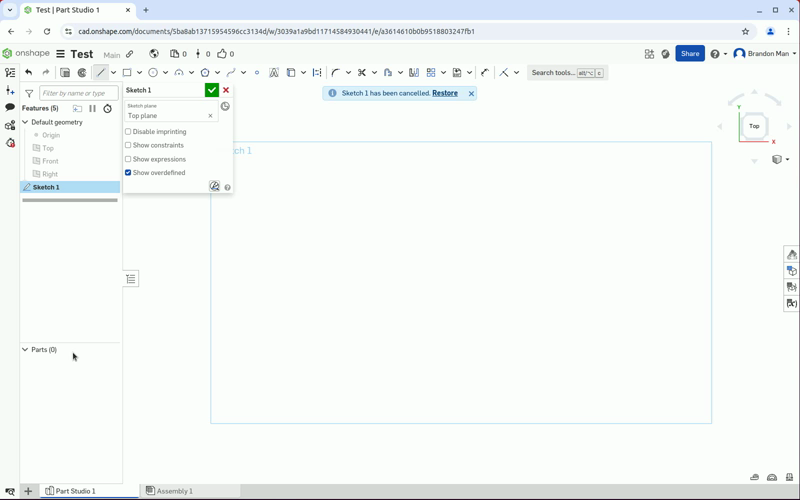
mouse_move(348, 355)
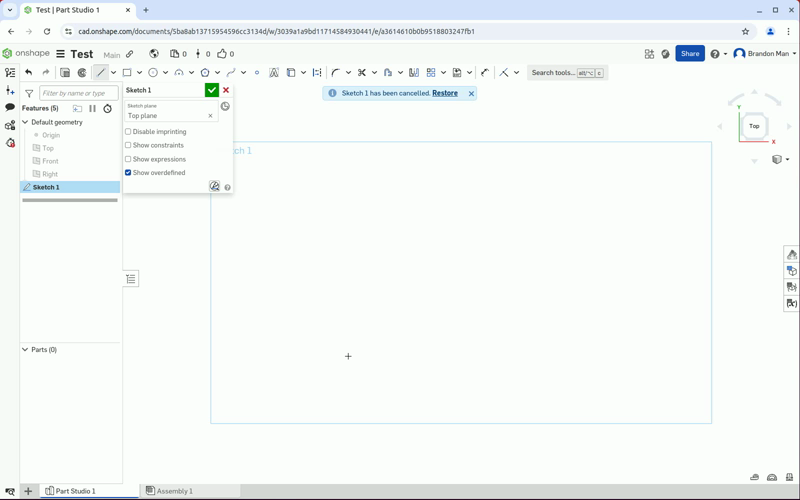
click(348, 355)
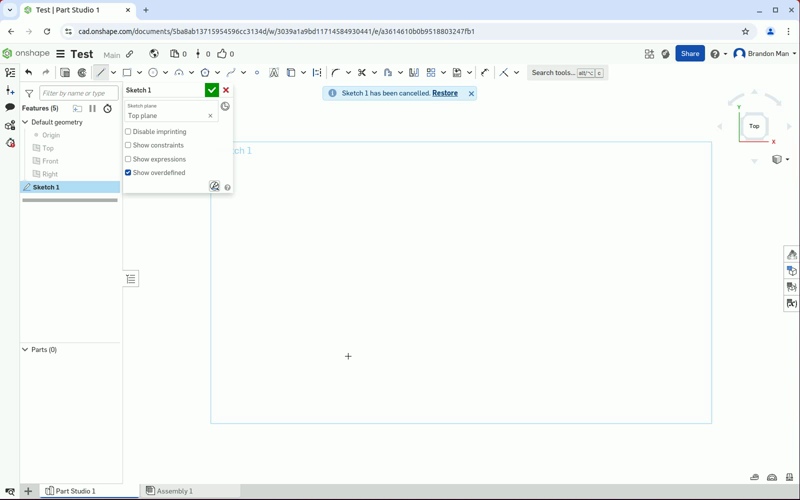
key_up(shift)
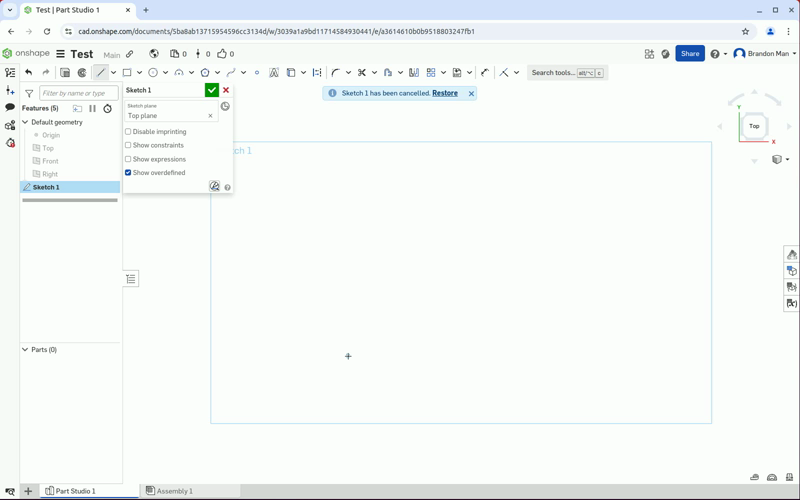
key_down(shift)
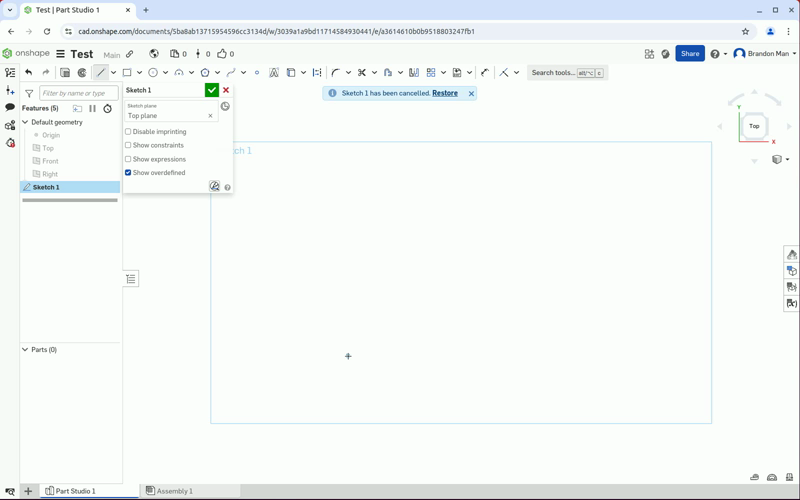
mouse_move(572, 355)
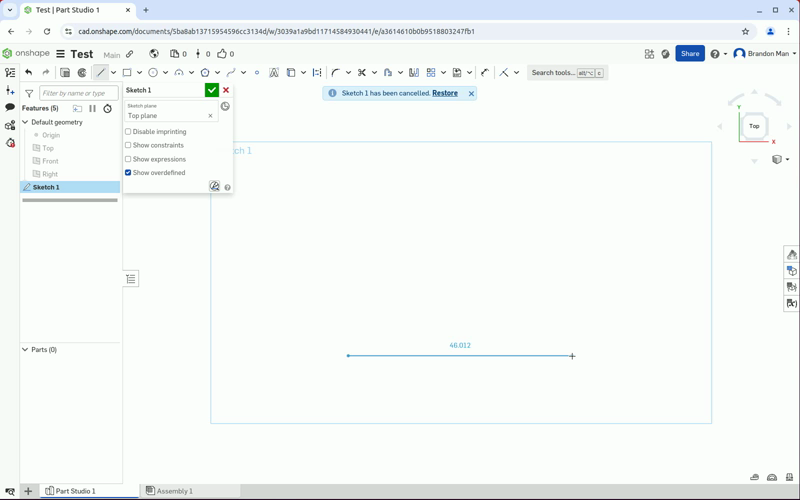
click(572, 355)
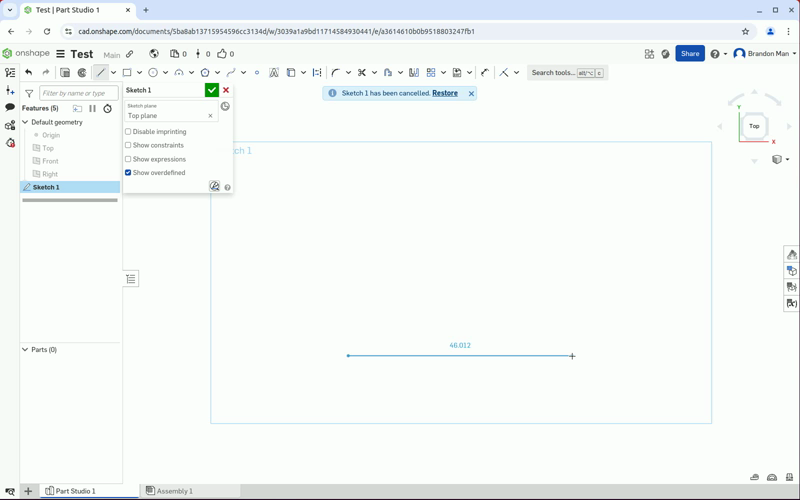
key_up(shift)
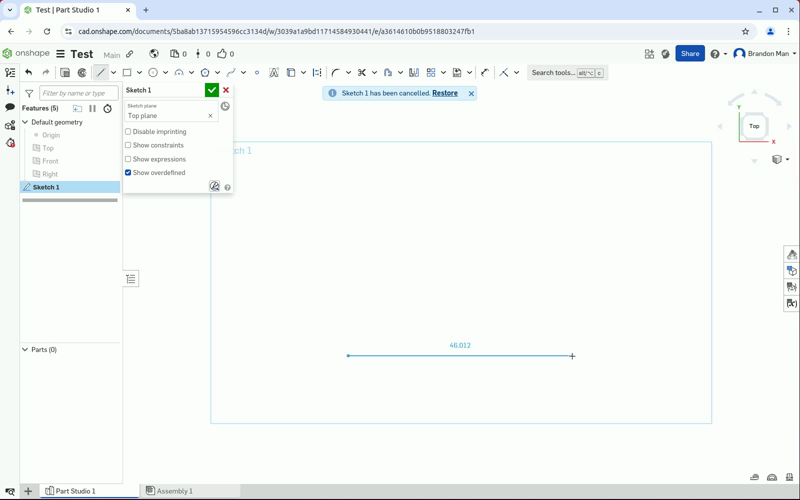
key_down(shift)
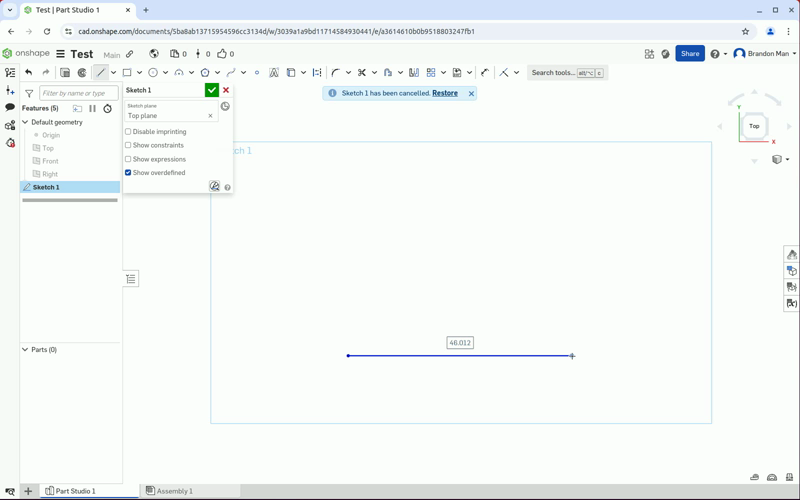
mouse_move(589, 355)
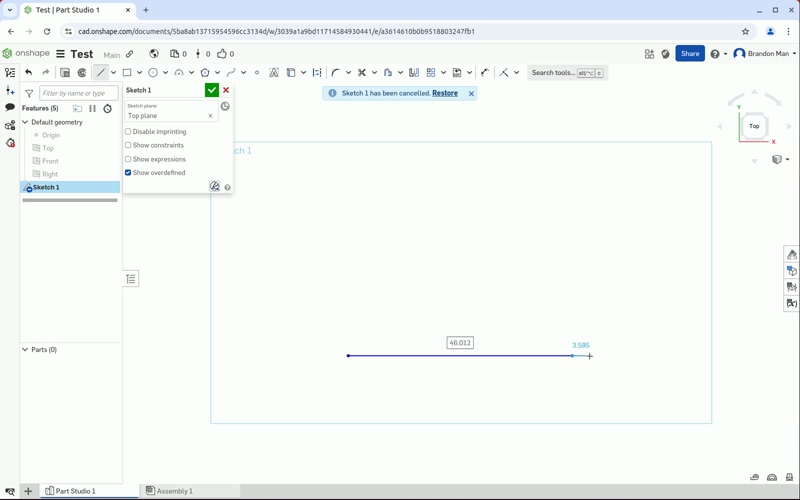
mouse_move(572, 327)
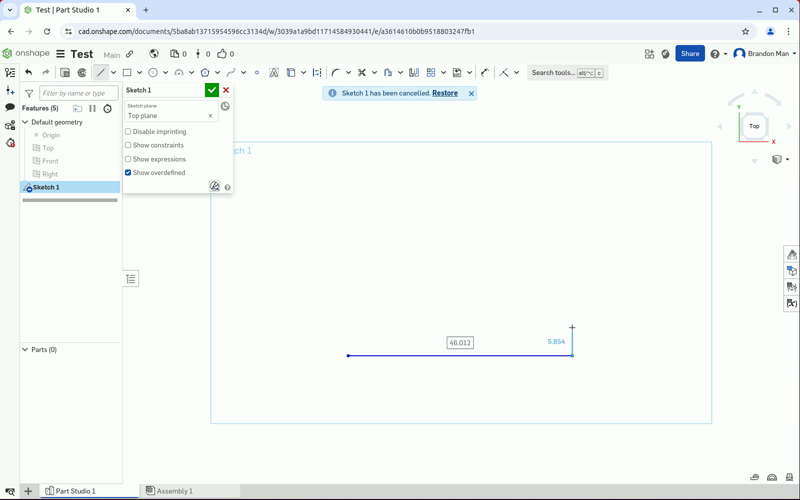
click(572, 327)
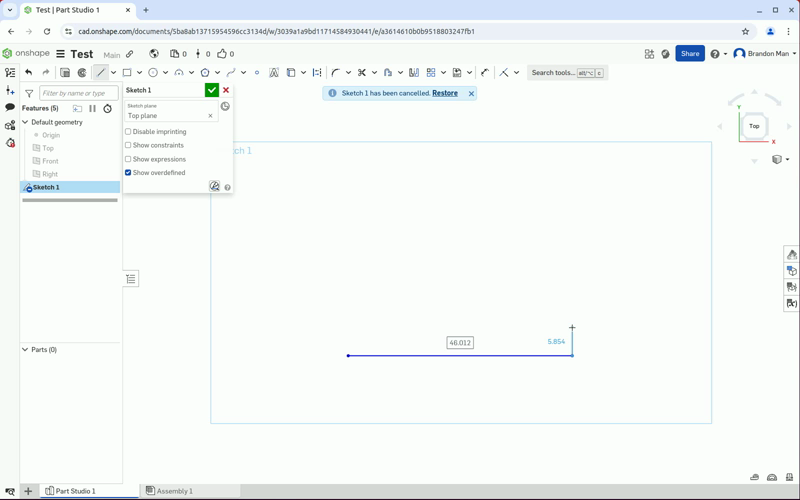
key_up(shift)
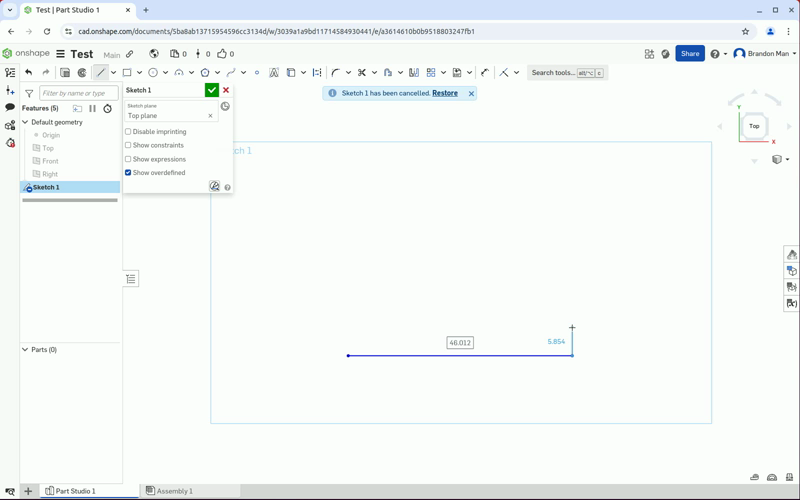
key(esc)
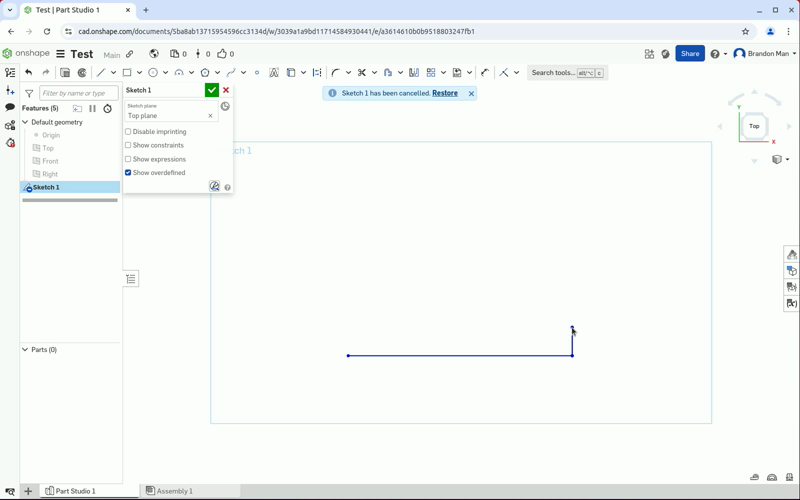
key(a)
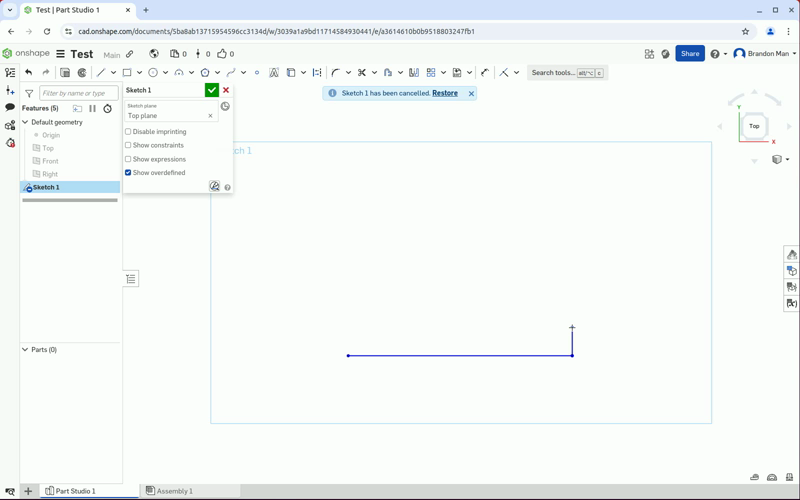
mouse_move(572, 327)
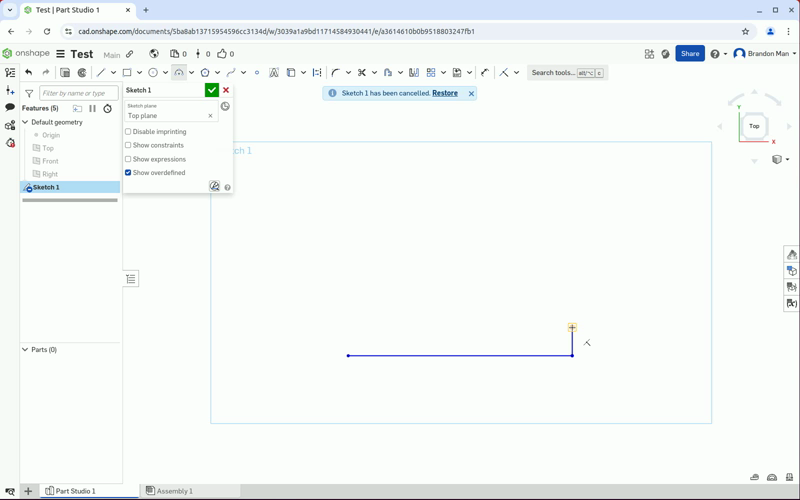
click(572, 327)
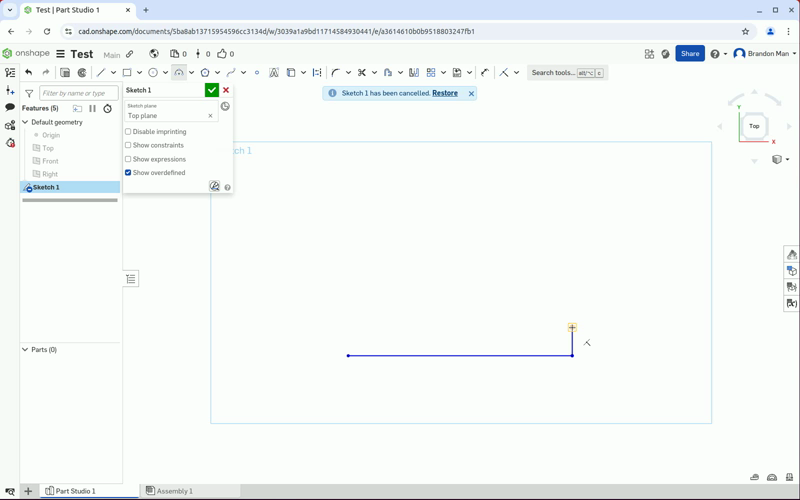
key_down(shift)
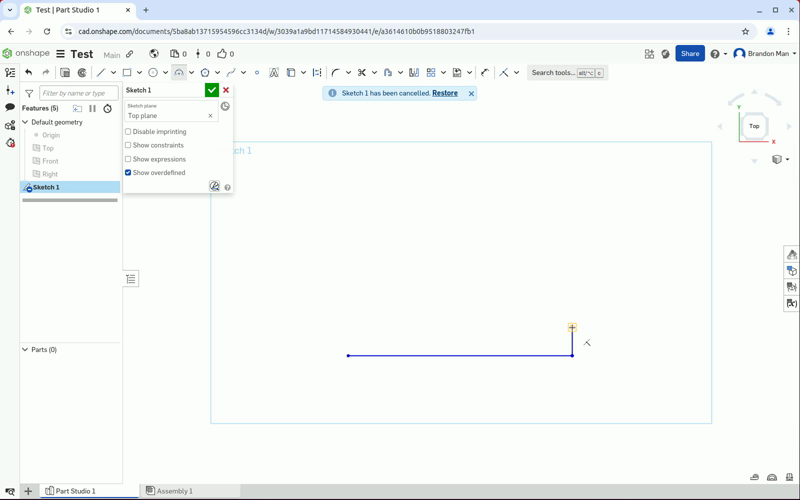
mouse_move(572, 240)
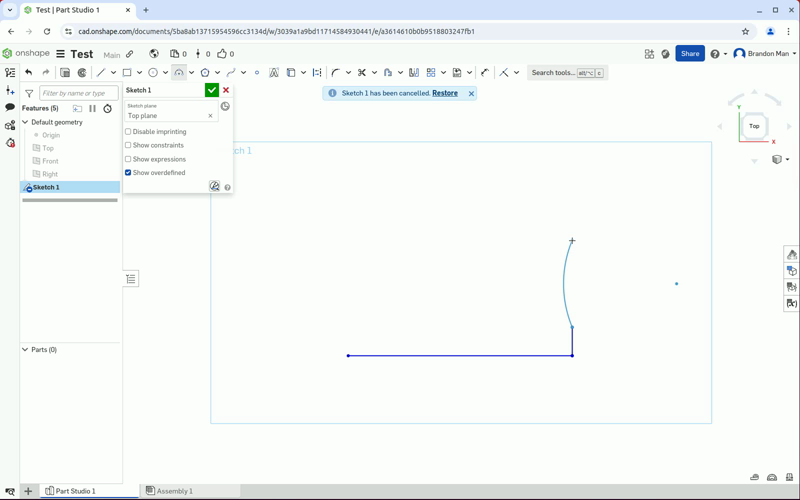
click(572, 240)
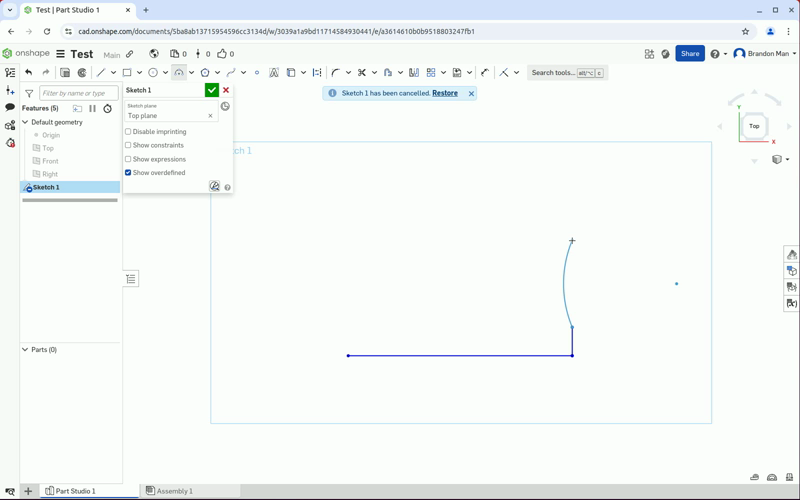
mouse_move(528, 283)
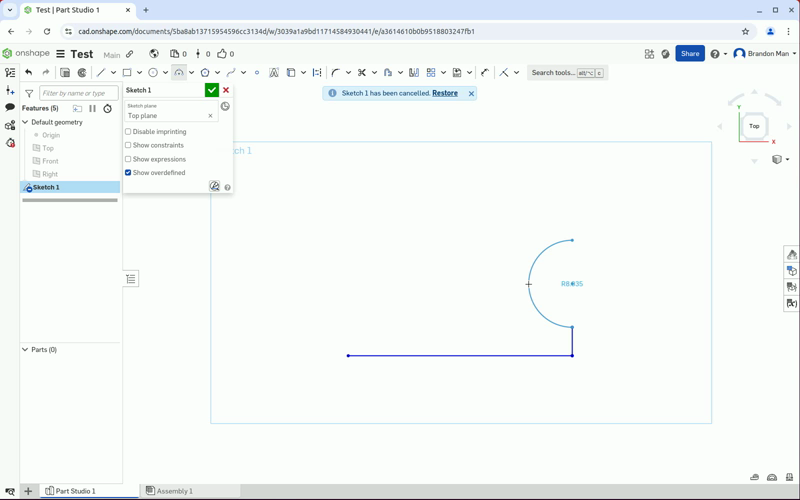
click(528, 283)
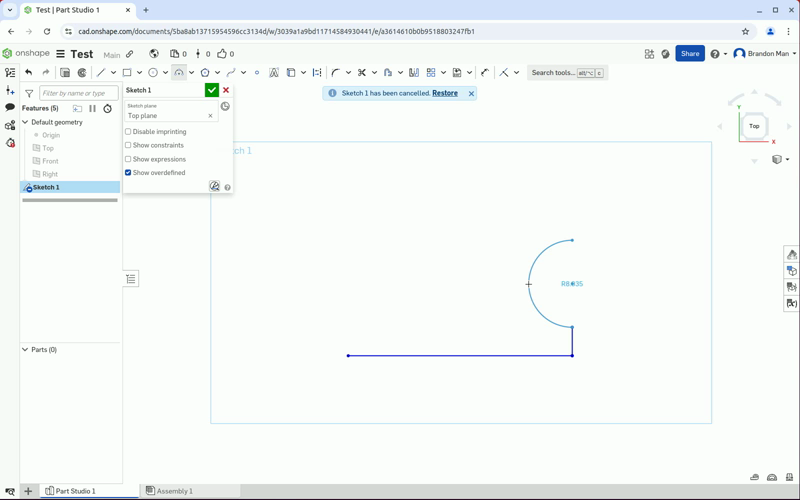
key_up(shift)
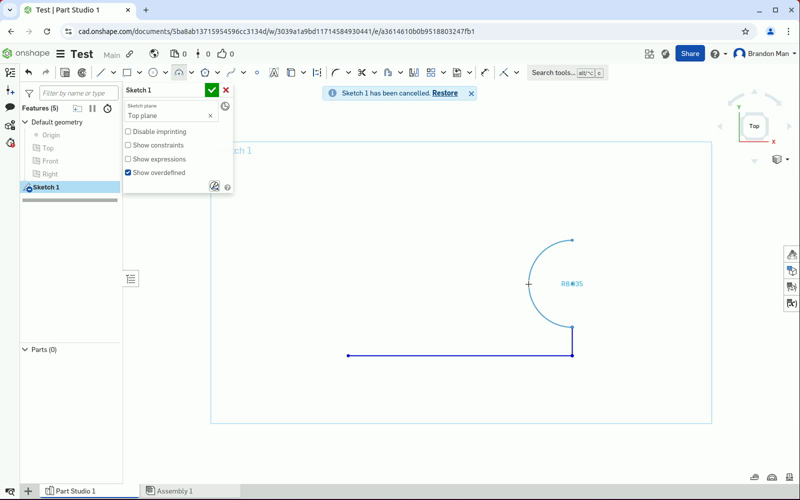
key(esc)
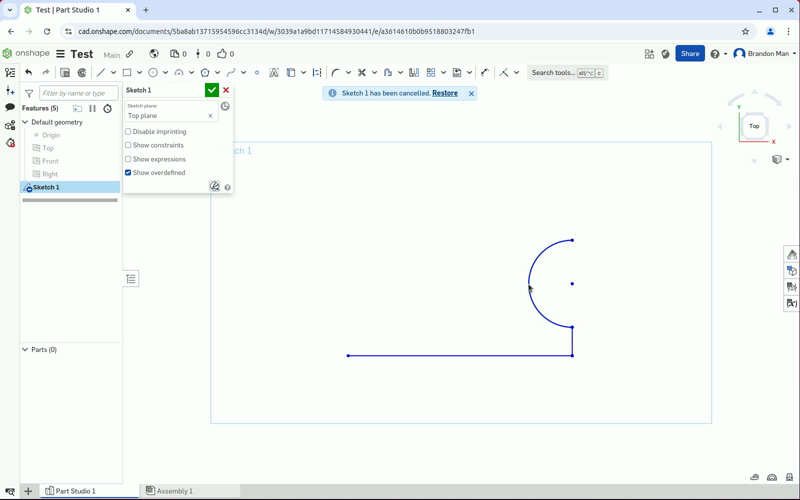
key(l)
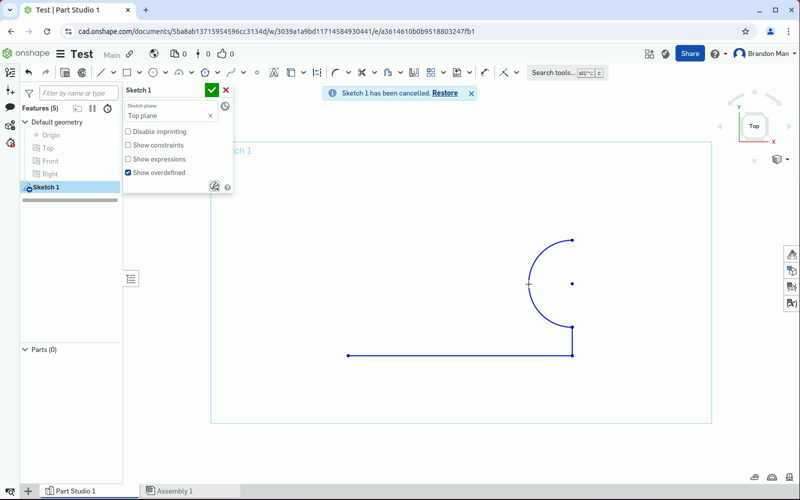
mouse_move(572, 240)
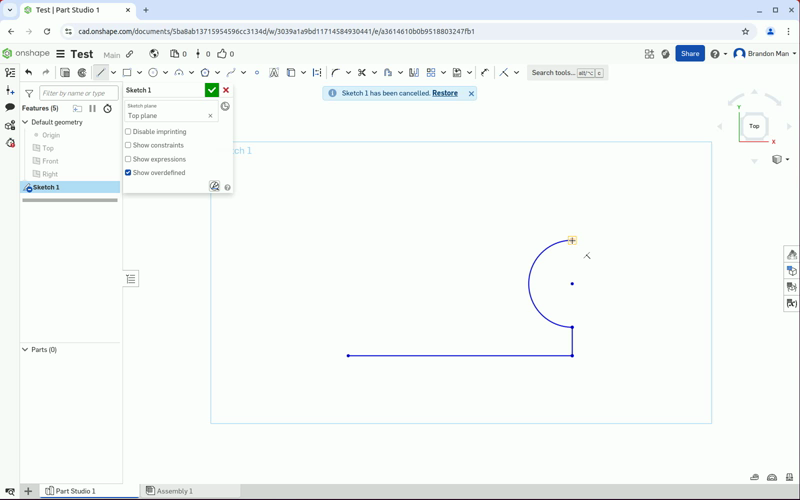
click(572, 240)
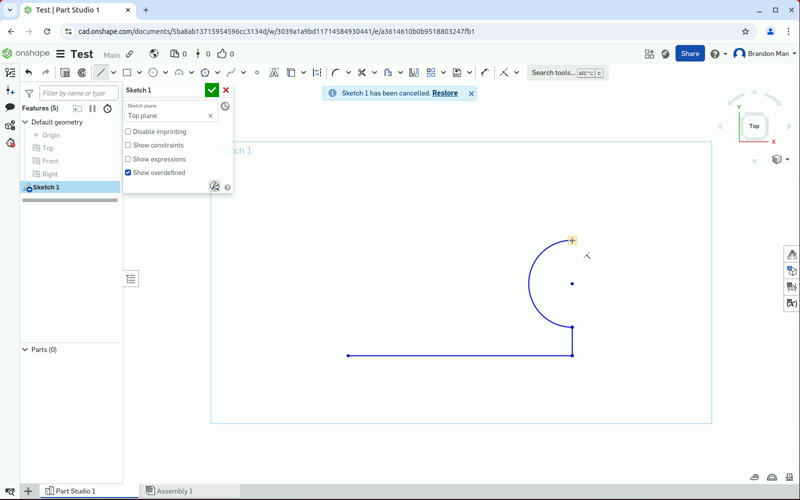
key_down(shift)
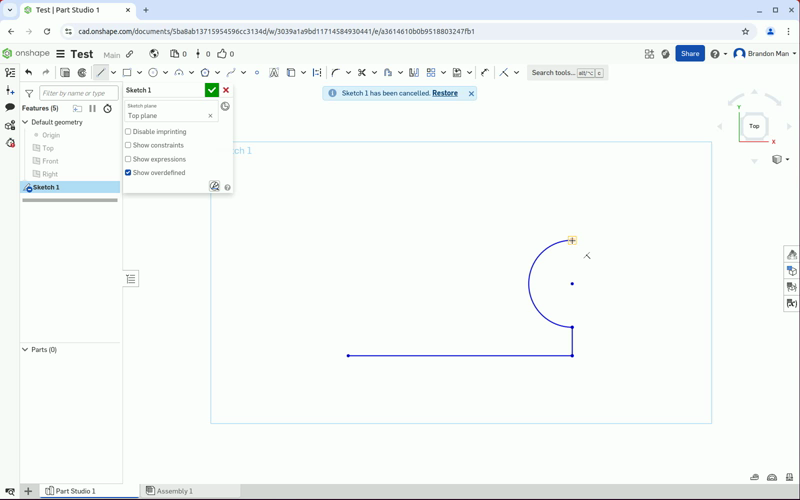
mouse_move(589, 240)
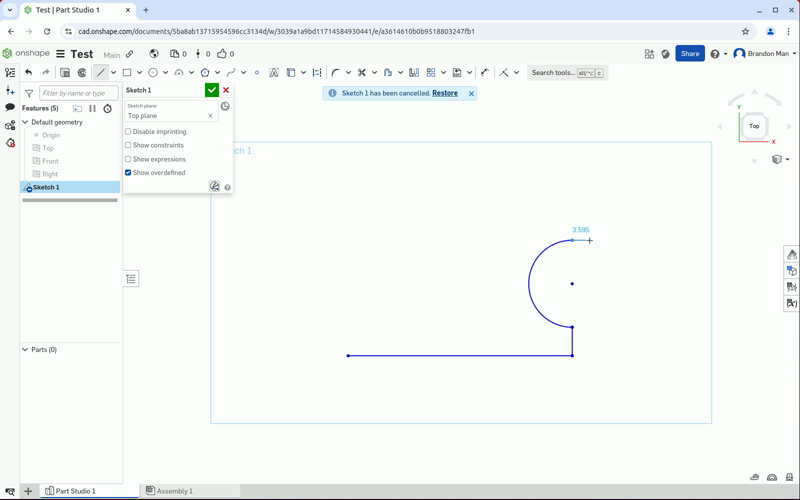
mouse_move(572, 209)
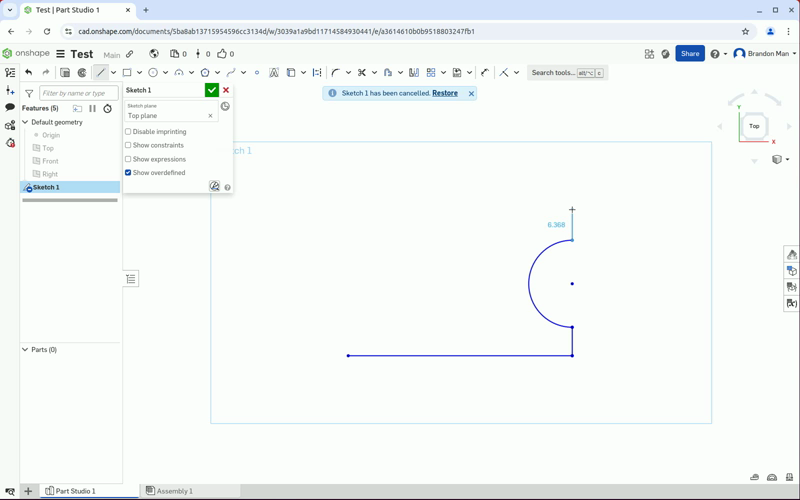
click(572, 209)
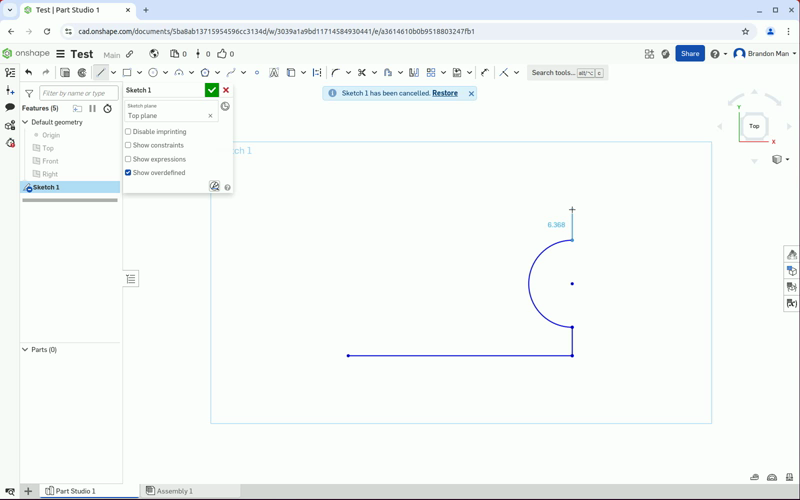
key_up(shift)
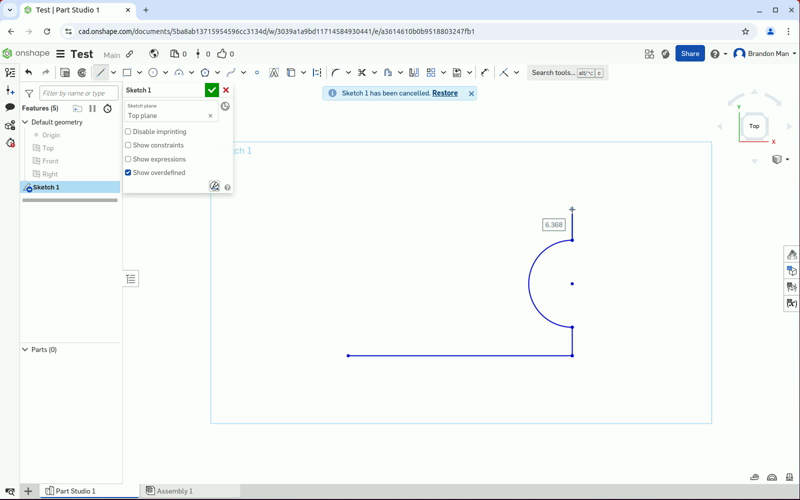
key_down(shift)
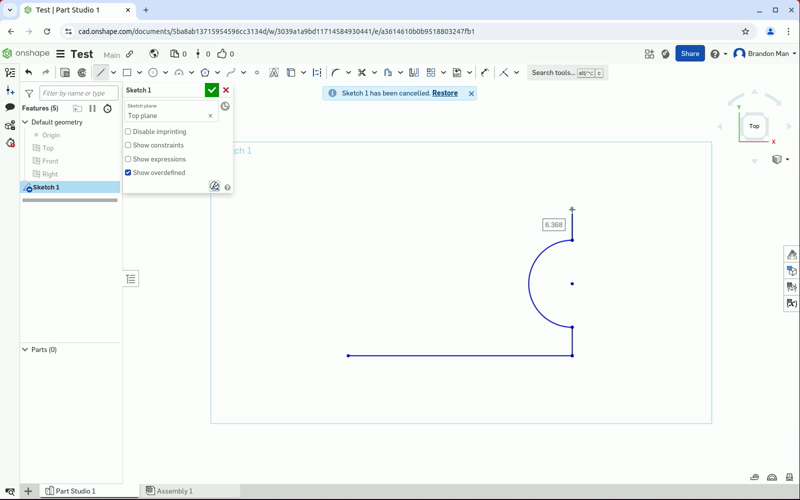
mouse_move(348, 209)
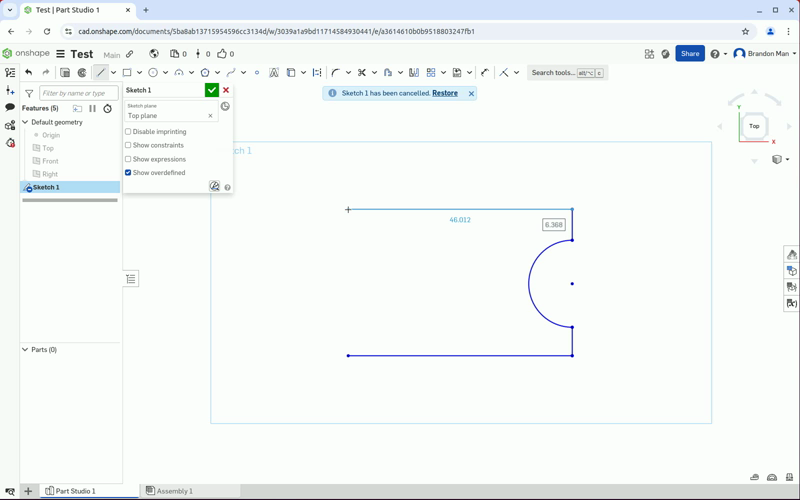
click(348, 209)
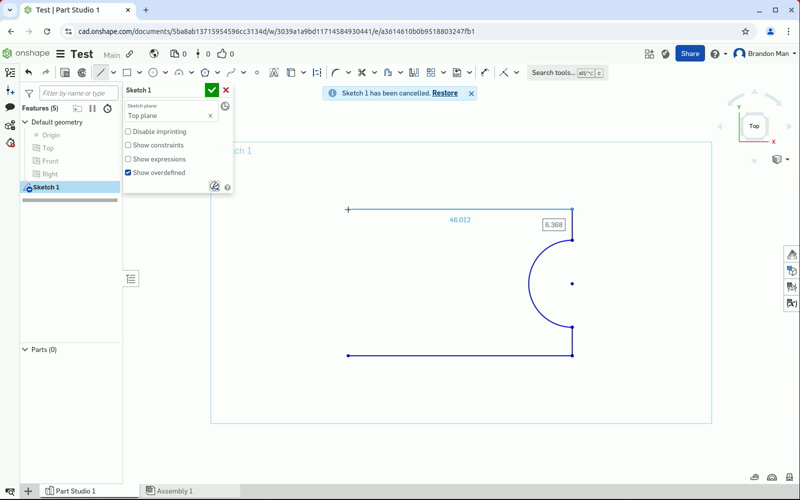
key_up(shift)
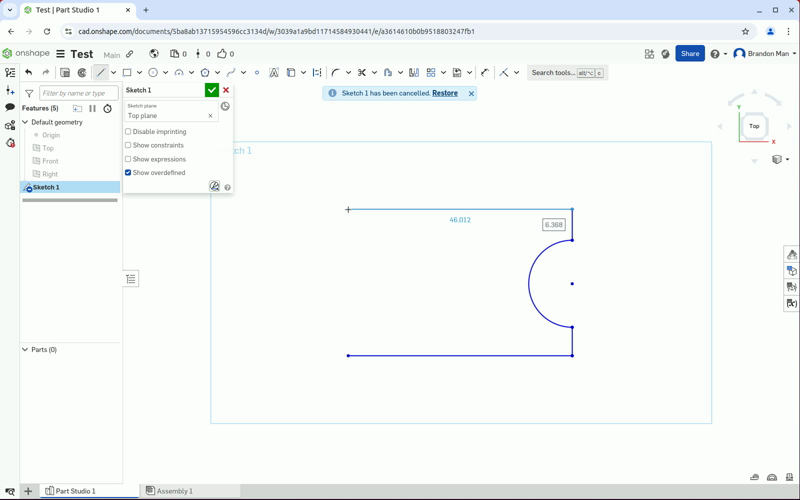
key_down(shift)
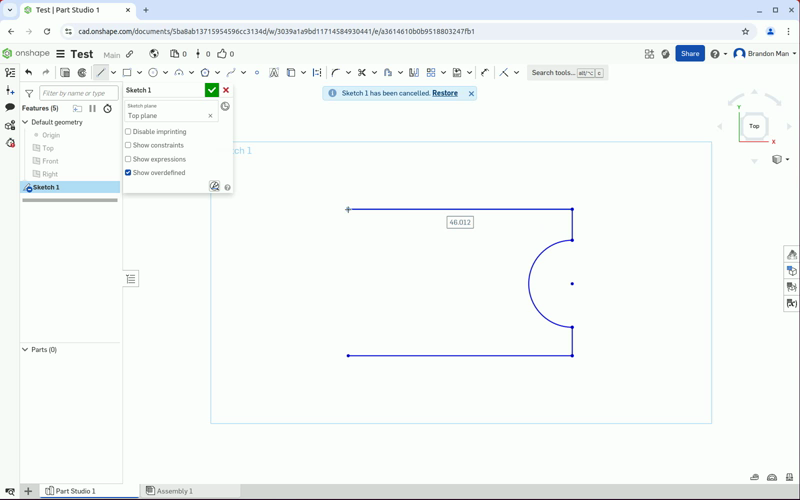
mouse_move(348, 355)
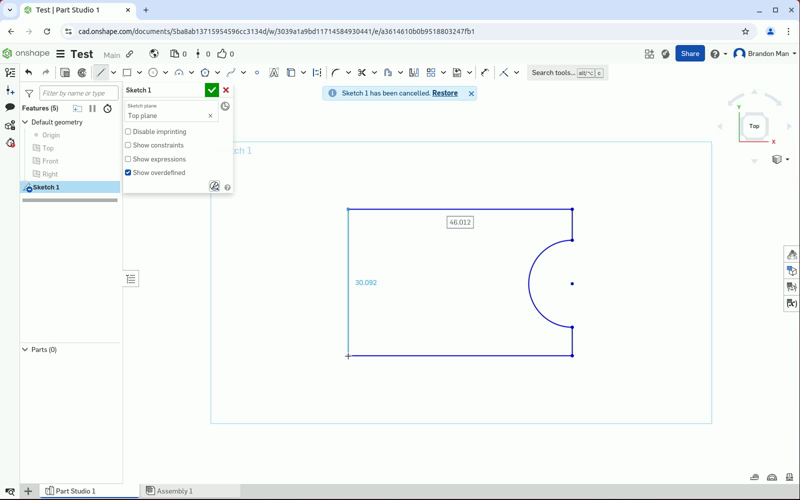
key_up(shift)
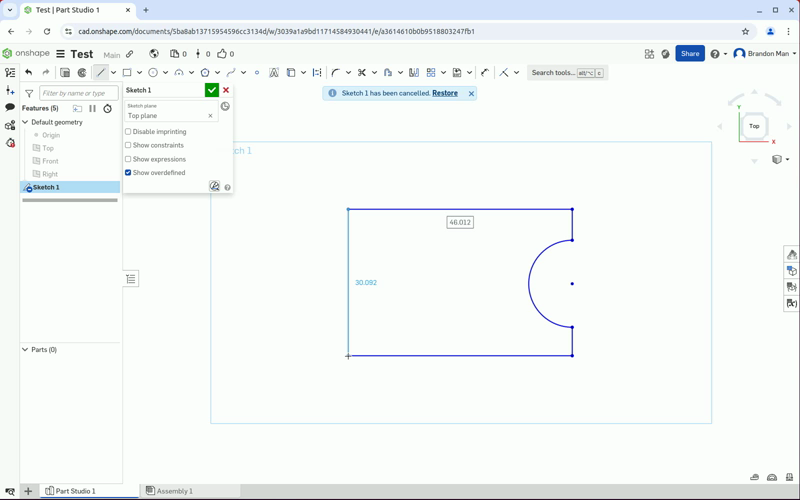
click(348, 355)
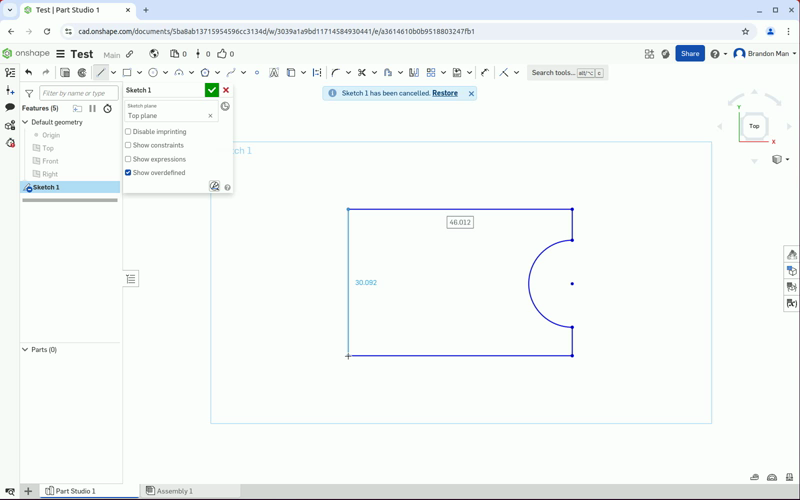
key(esc)
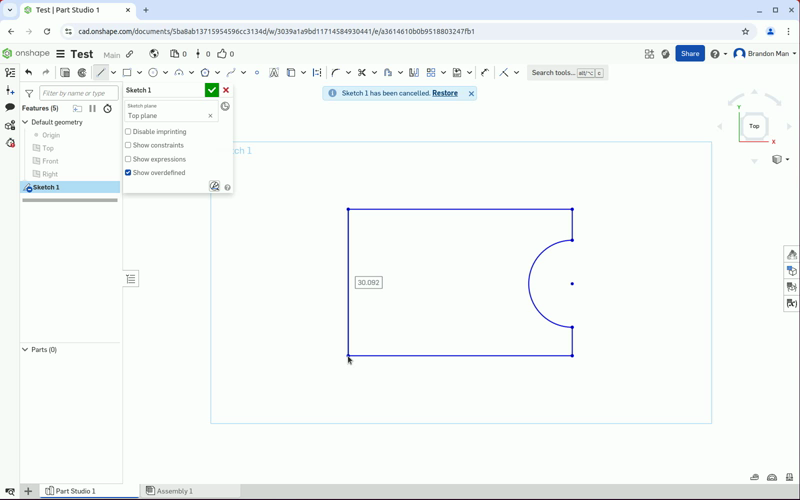
mouse_move(474, 332)
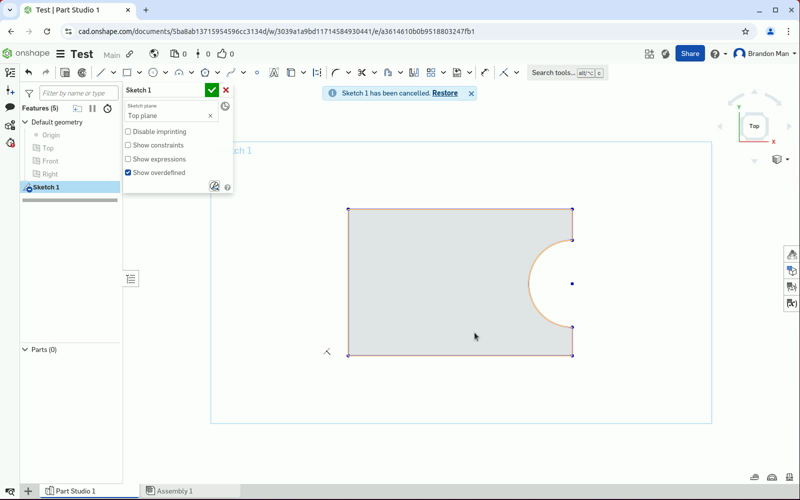
scroll(6)
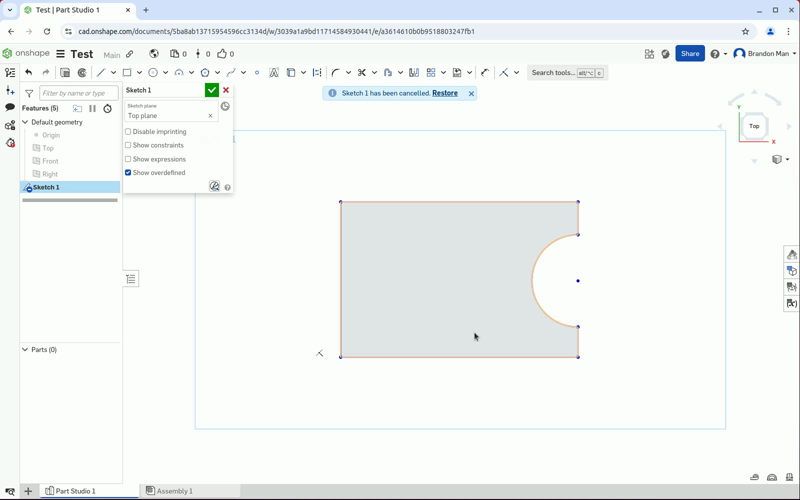
scroll(6)
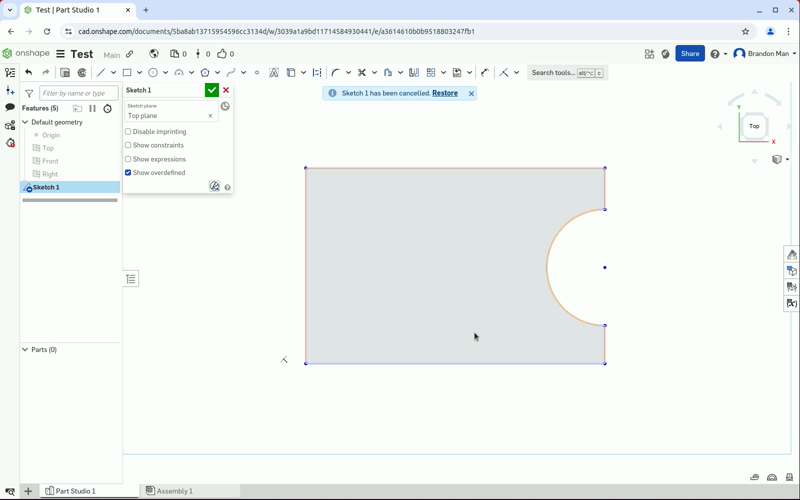
scroll(6)
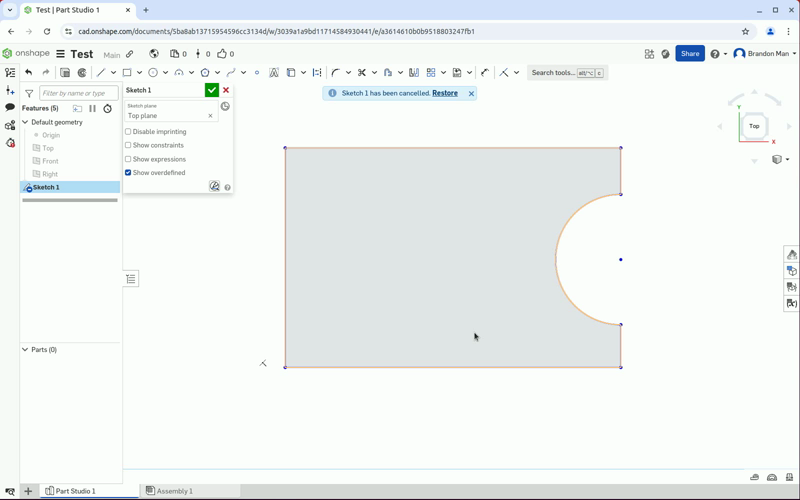
scroll(6)
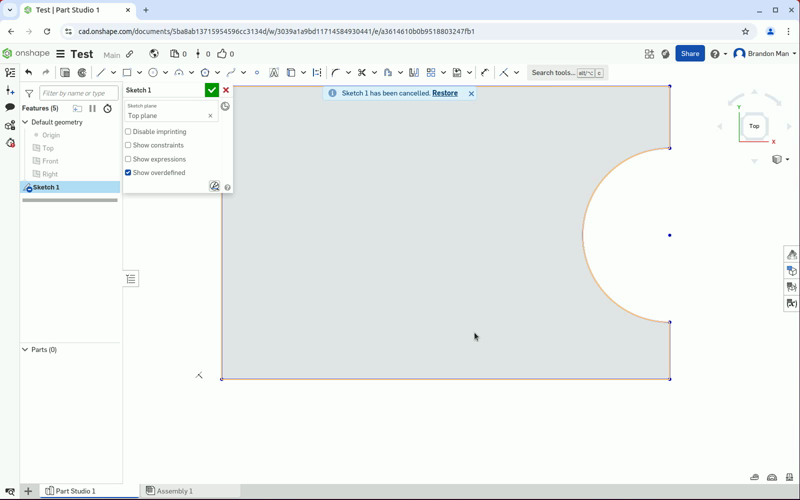
scroll(6)
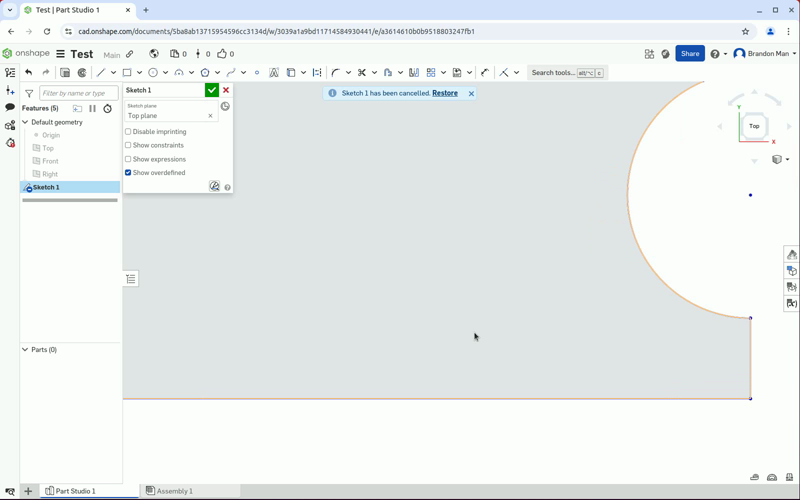
scroll(6)
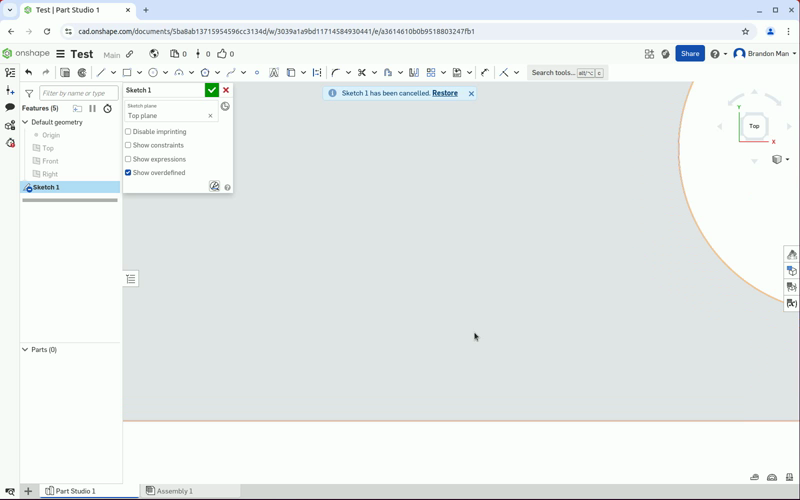
scroll(6)
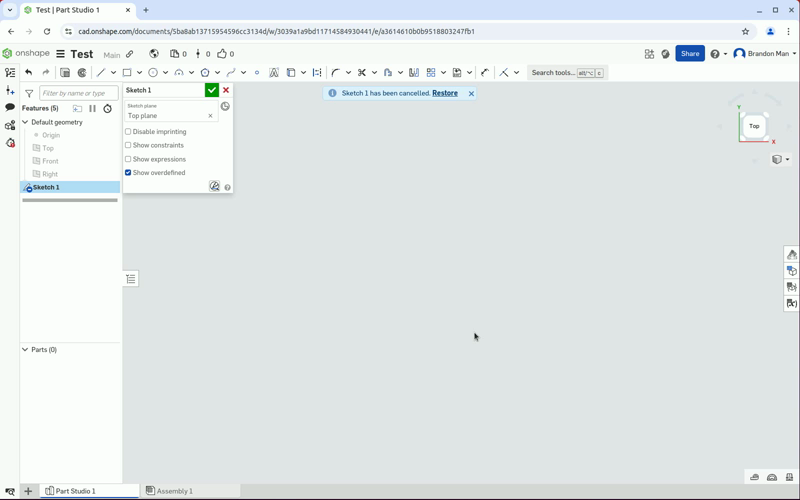
click(474, 332)
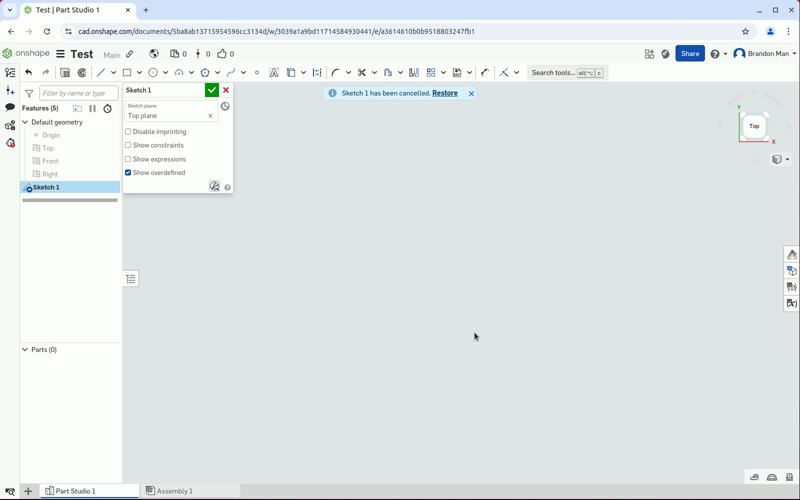
scroll(-6)
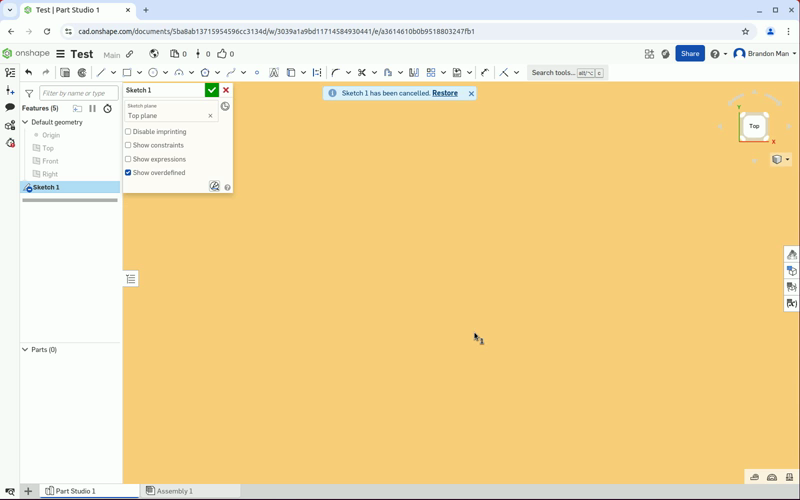
scroll(-6)
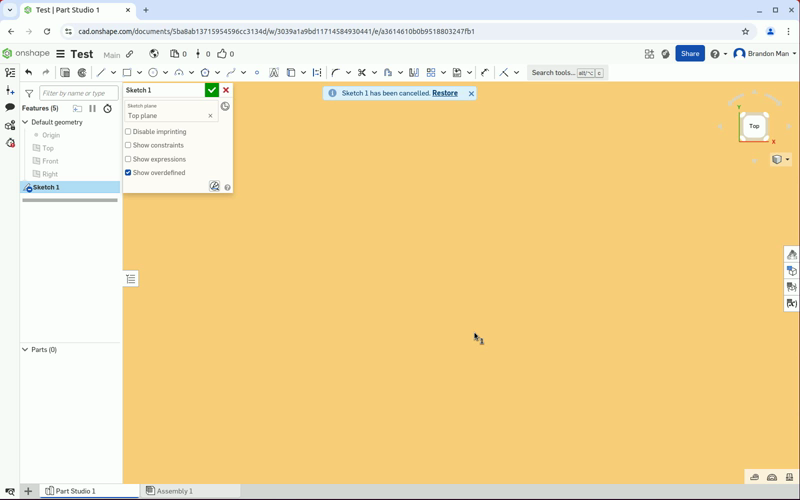
scroll(-6)
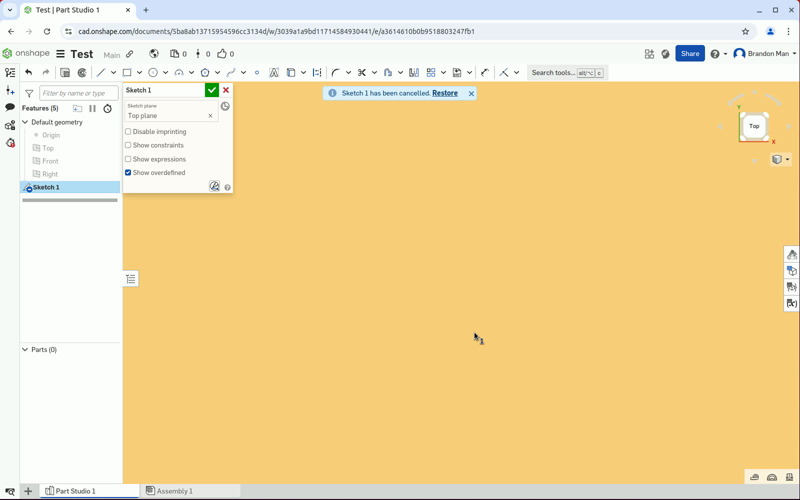
scroll(-6)
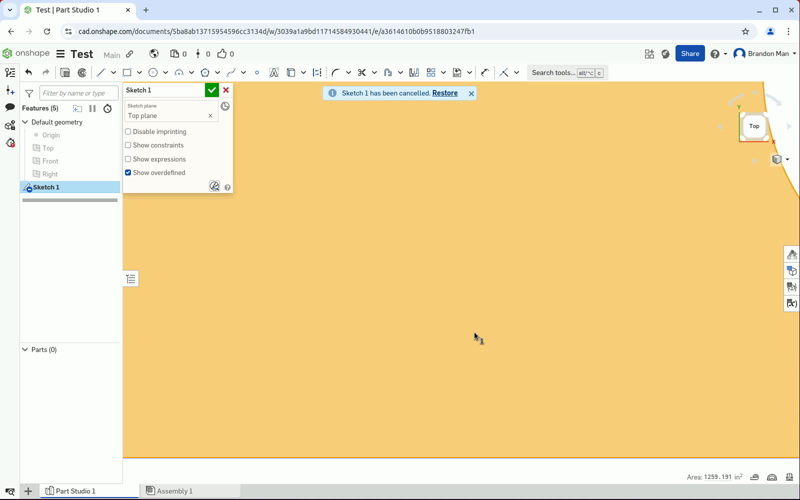
scroll(-6)
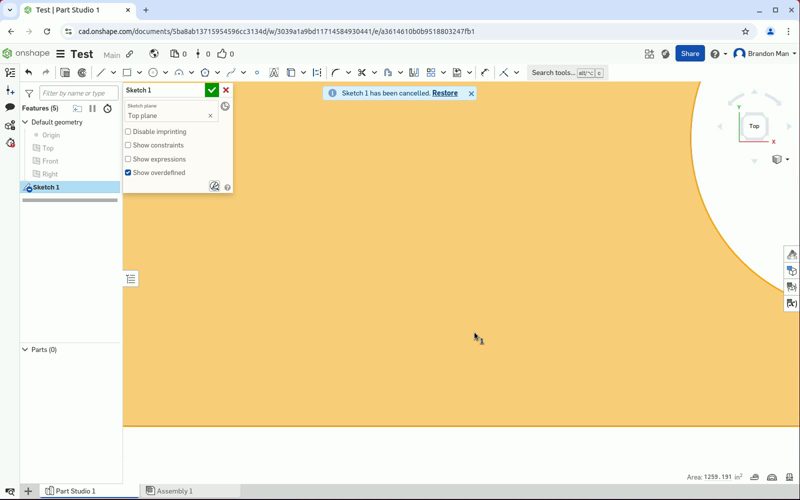
scroll(-6)
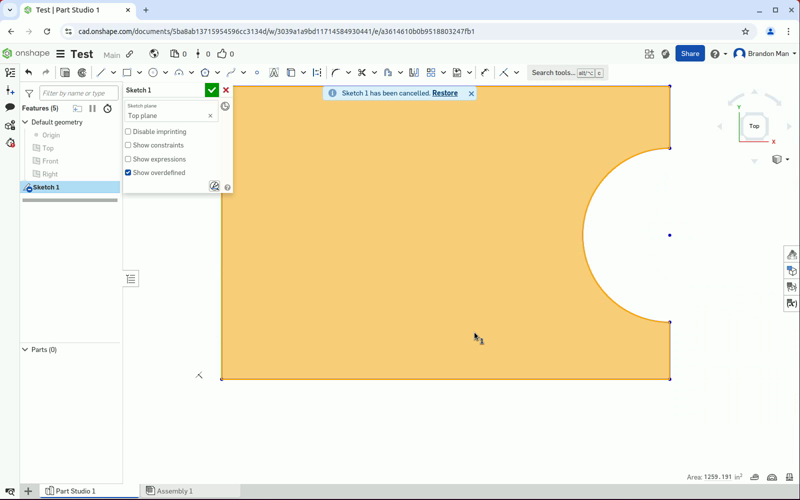
scroll(-6)
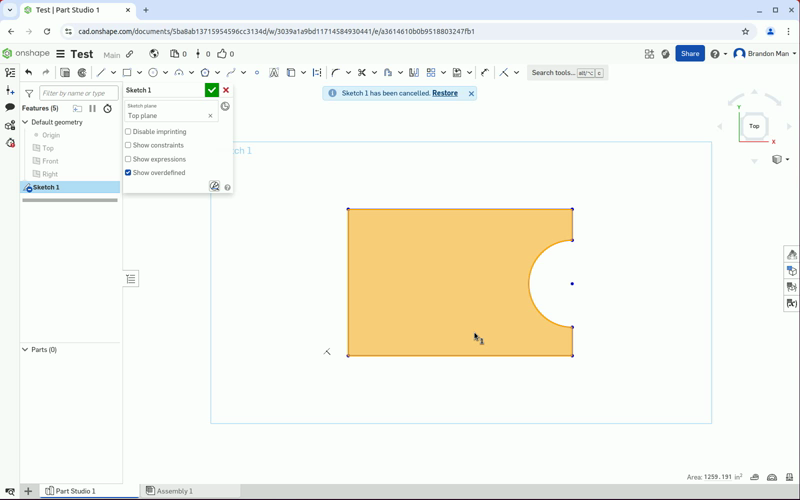
mouse_move(73, 352)
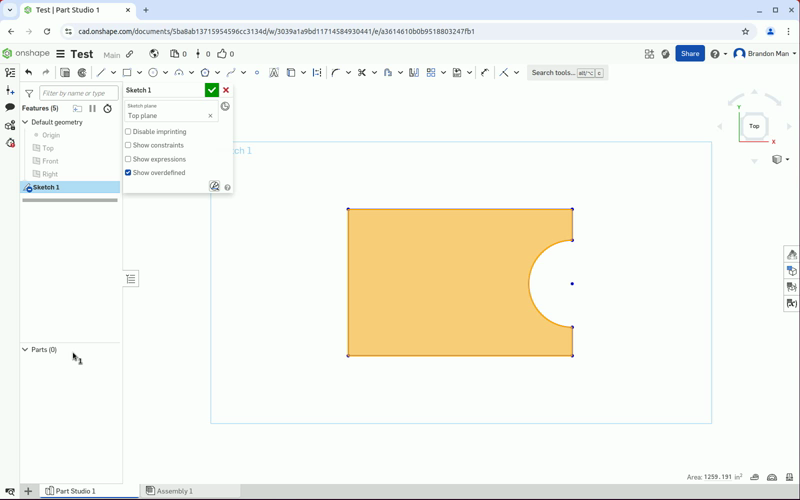
key(shift+y)
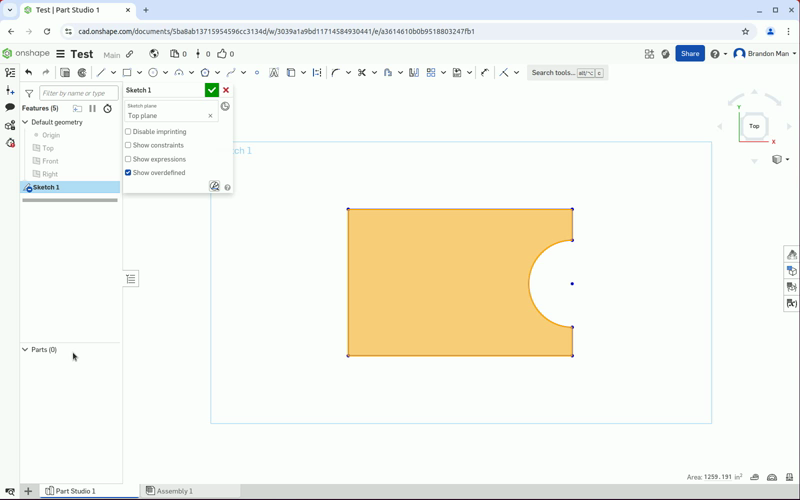
key(shift+e)
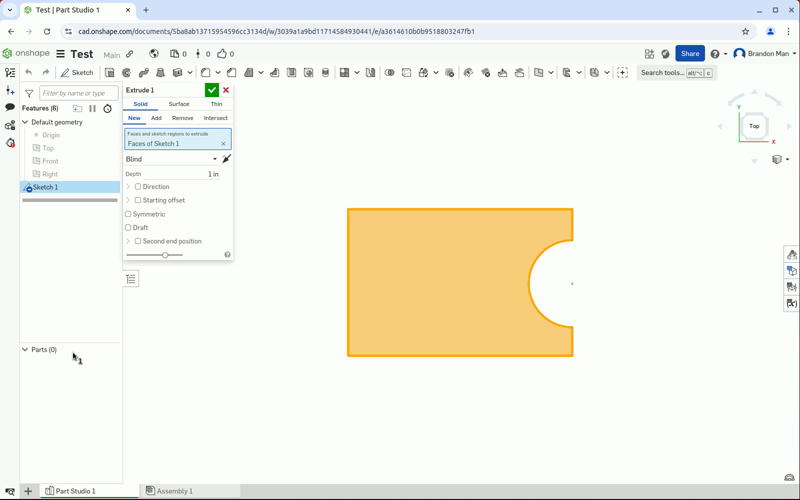
mouse_move(143, 106)
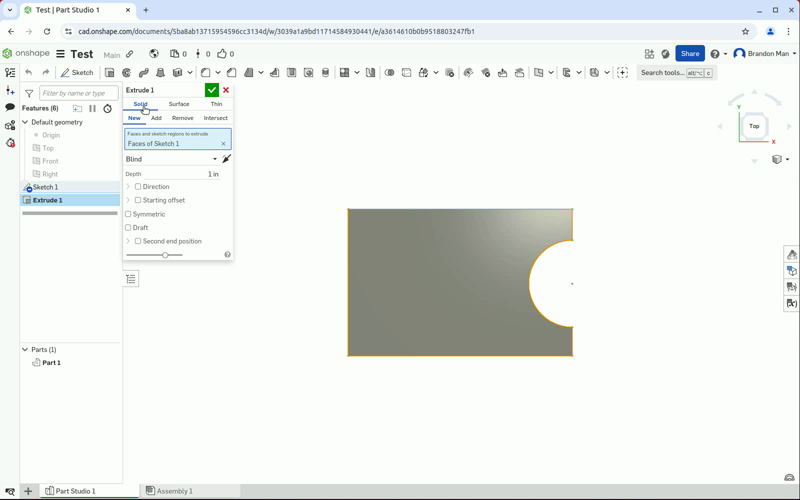
click(143, 106)
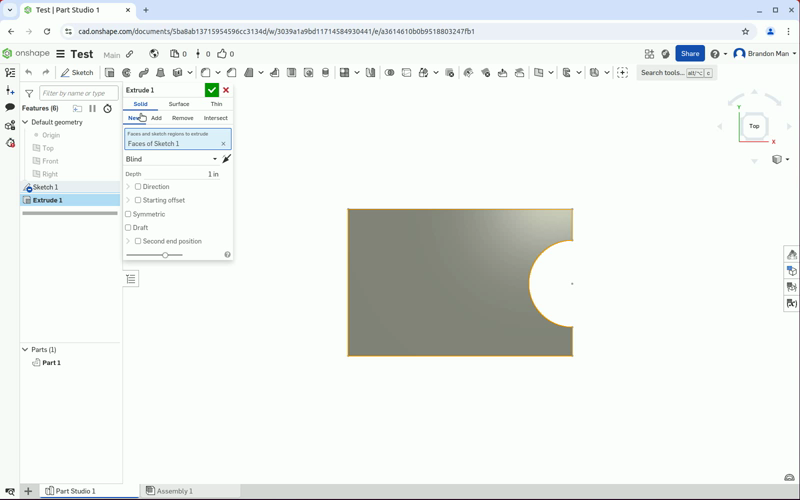
mouse_move(137, 120)
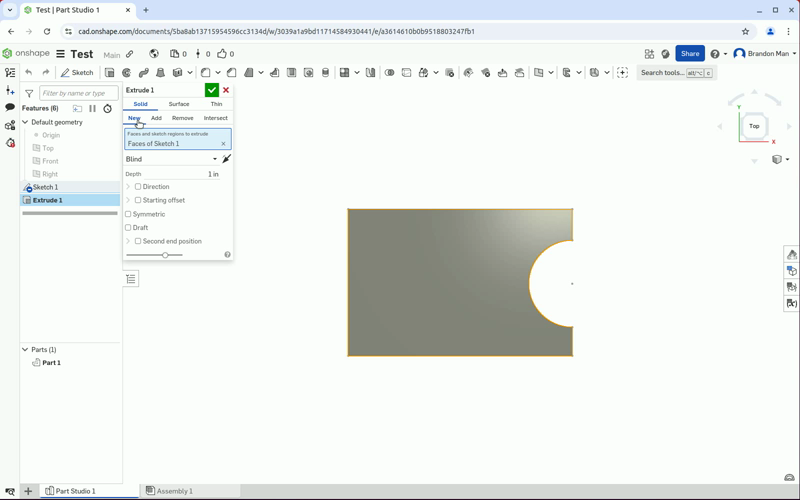
click(137, 120)
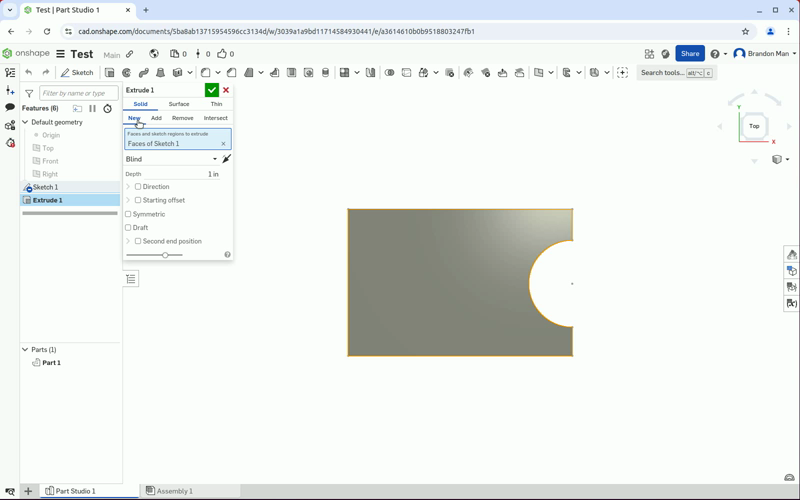
key(tab, 4)
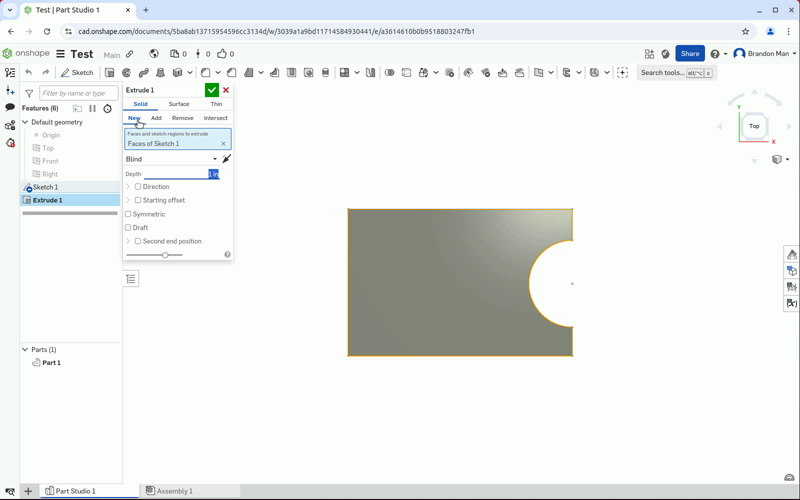
text(17.331)
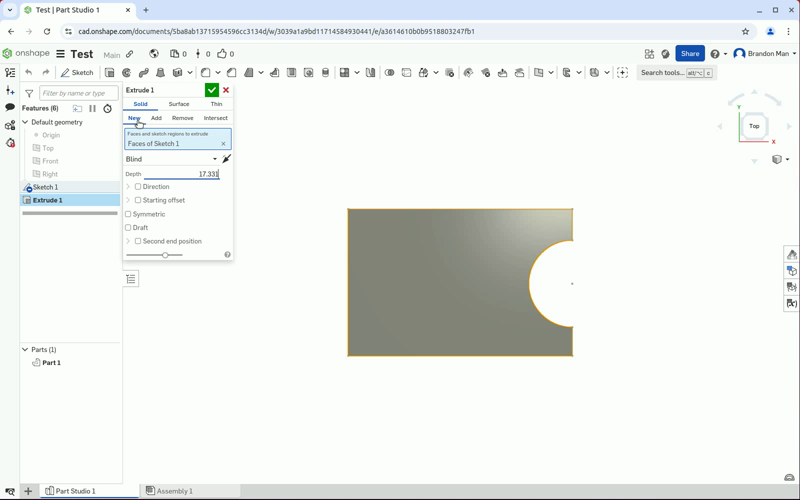
key(enter)
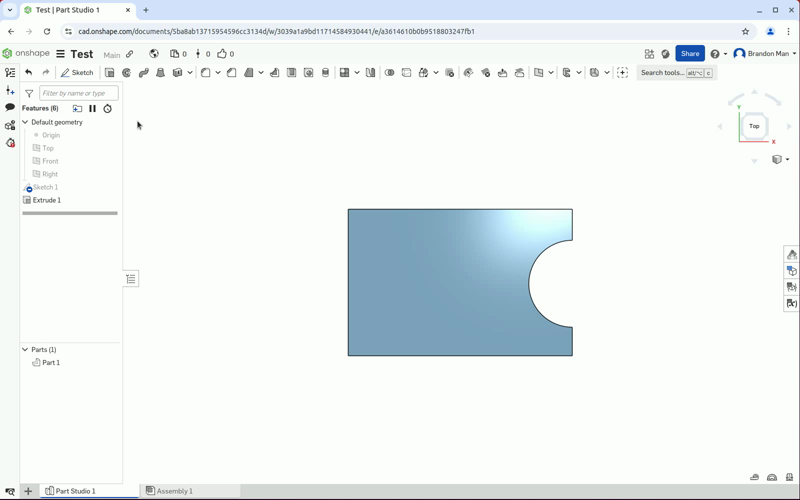
key(shift+h)
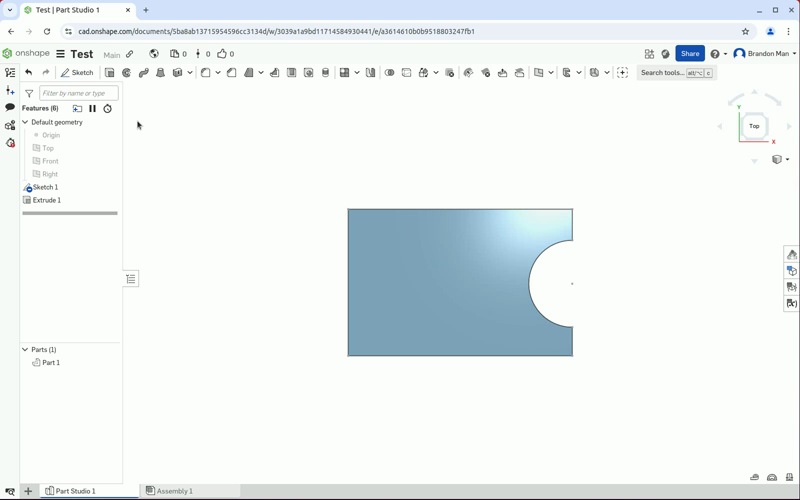
key(shift+h)
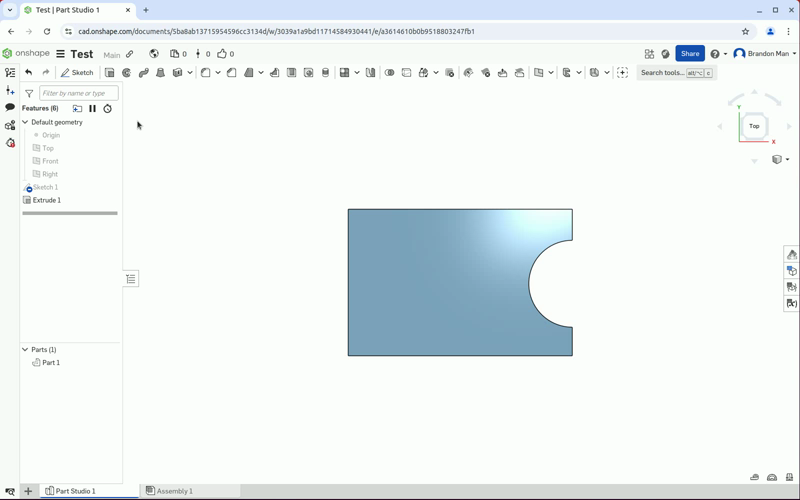
mouse_move(73, 189)
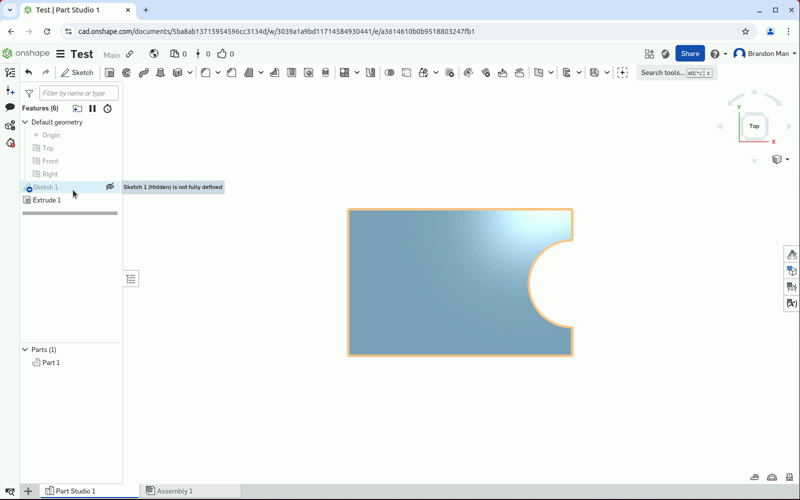
click(73, 189)
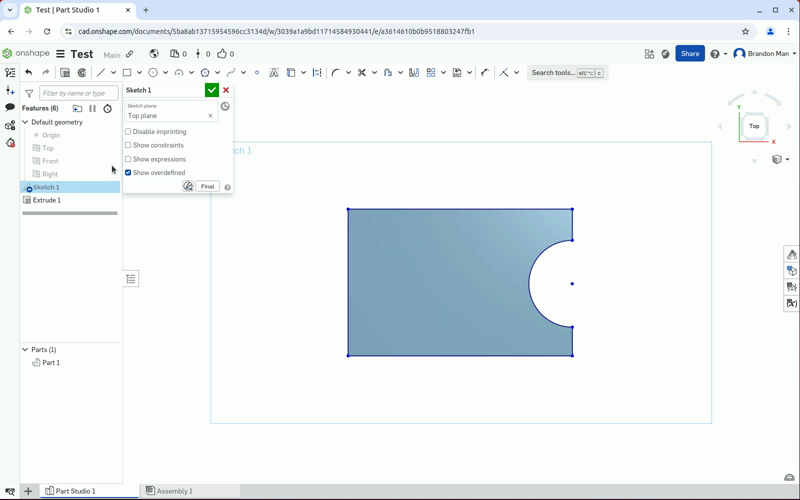
mouse_move(229, 92)
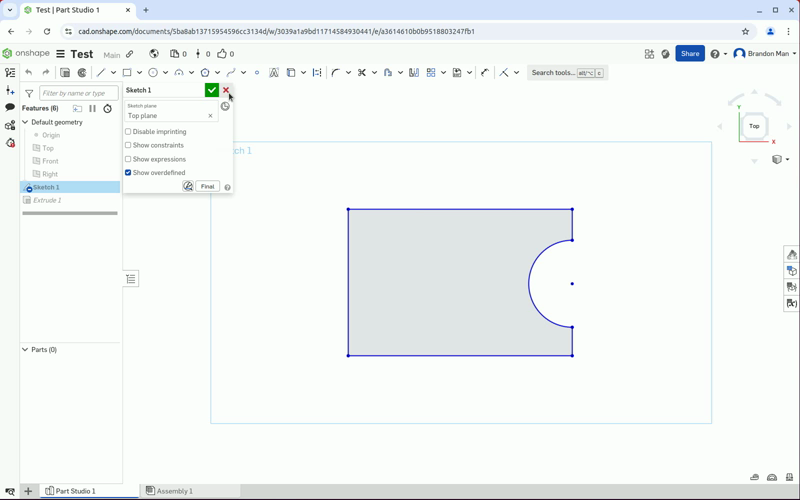
click(229, 92)
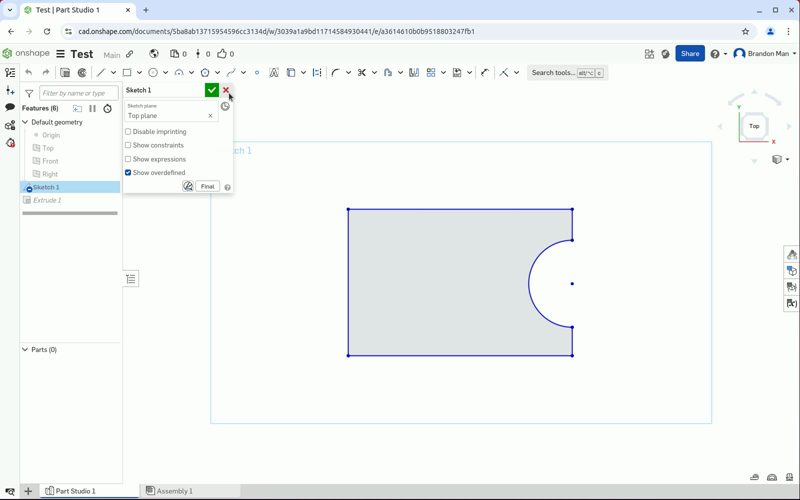
key(shift+s)
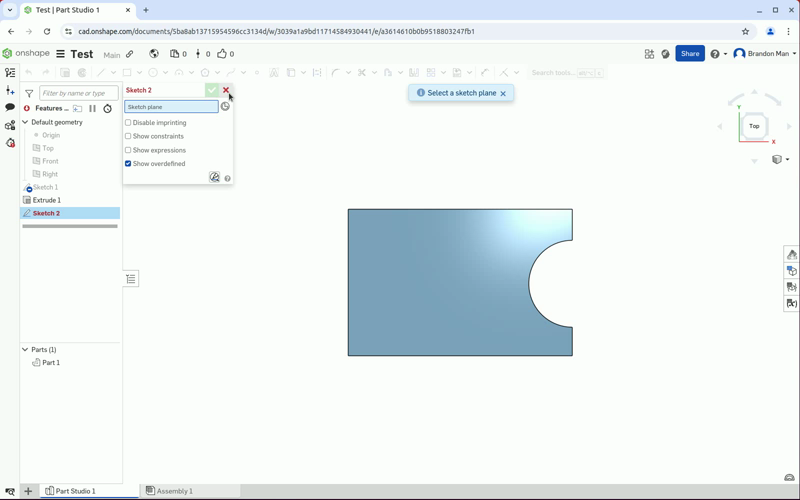
mouse_move(73, 150)
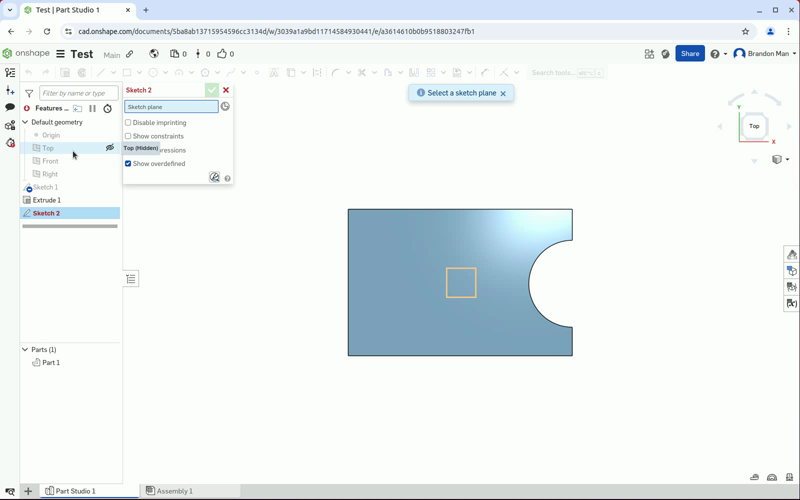
click(73, 150)
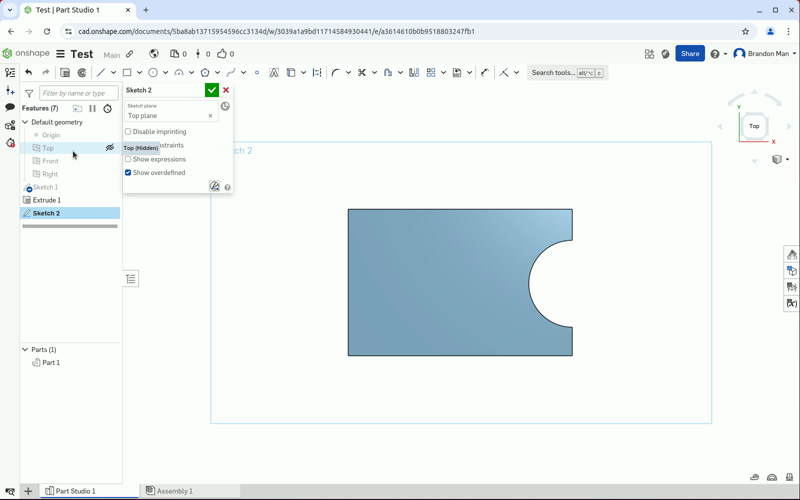
mouse_move(73, 352)
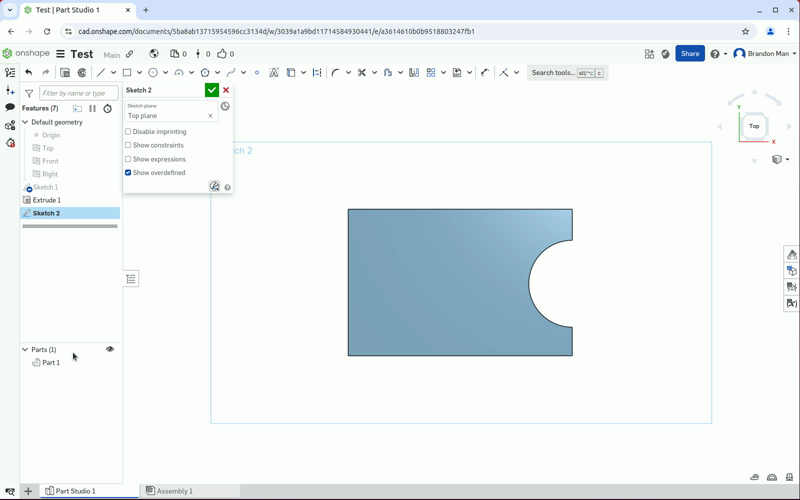
key(y)
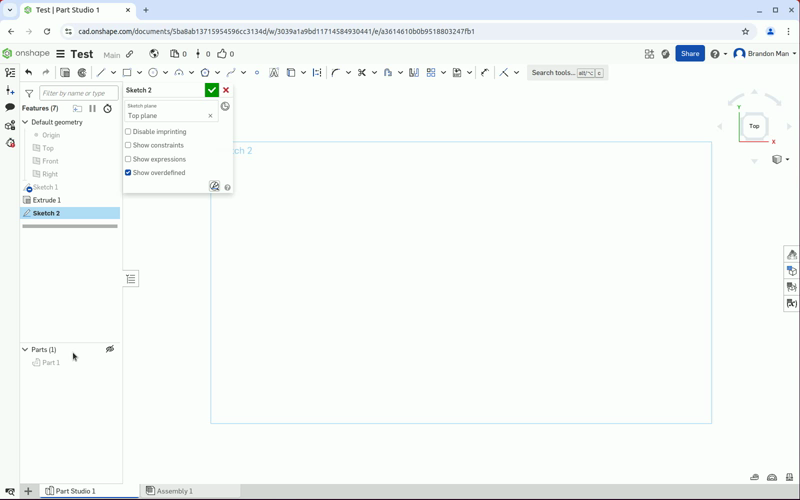
key(l)
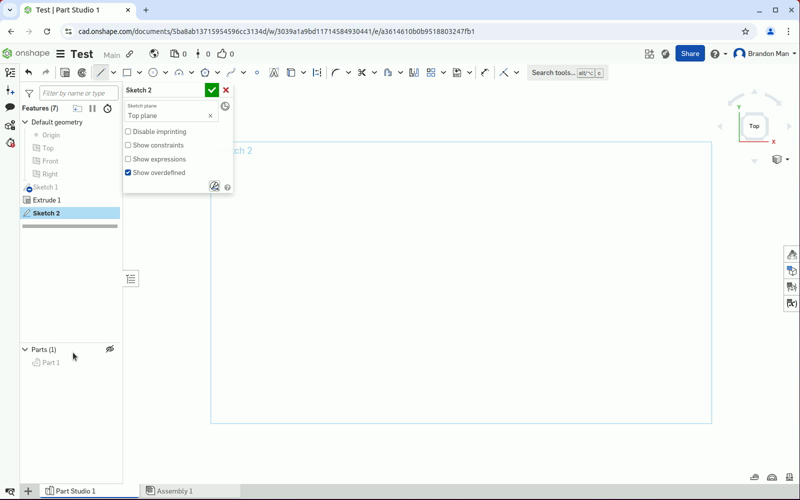
key_down(shift)
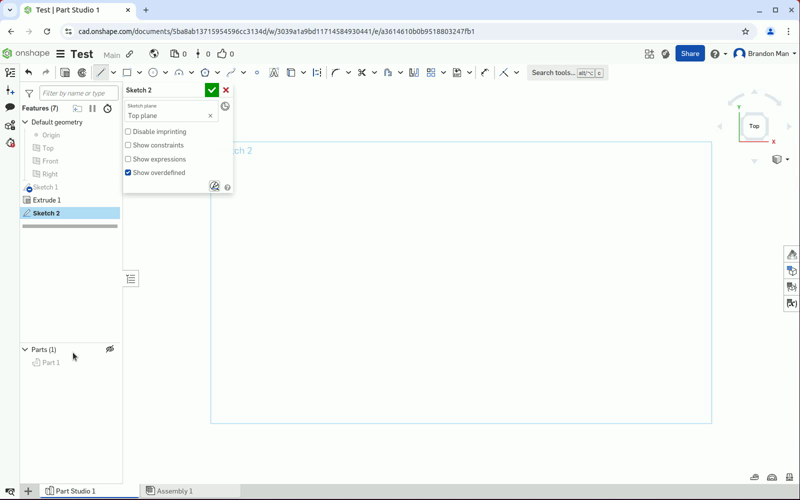
mouse_move(348, 355)
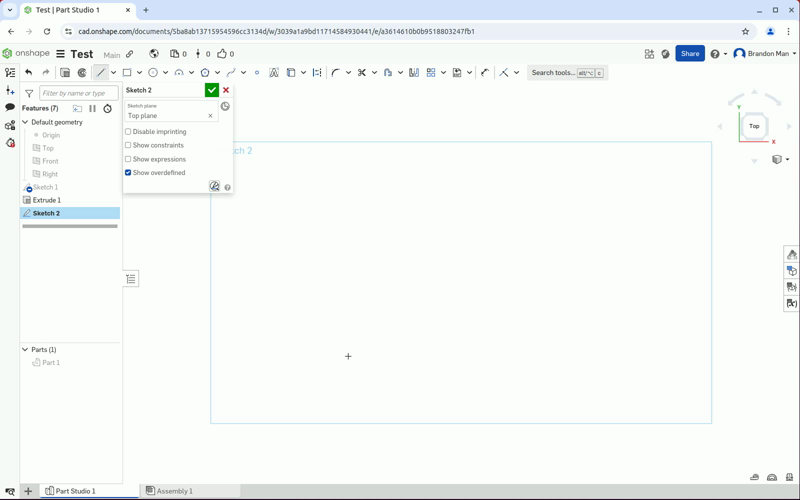
click(348, 355)
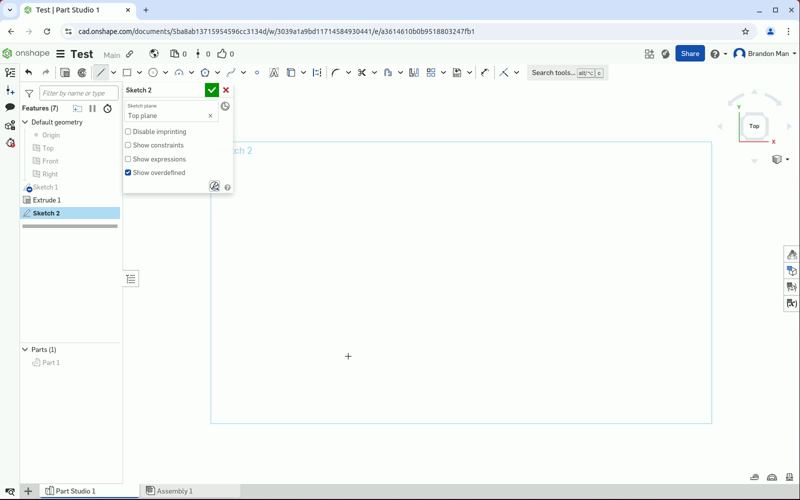
key_up(shift)
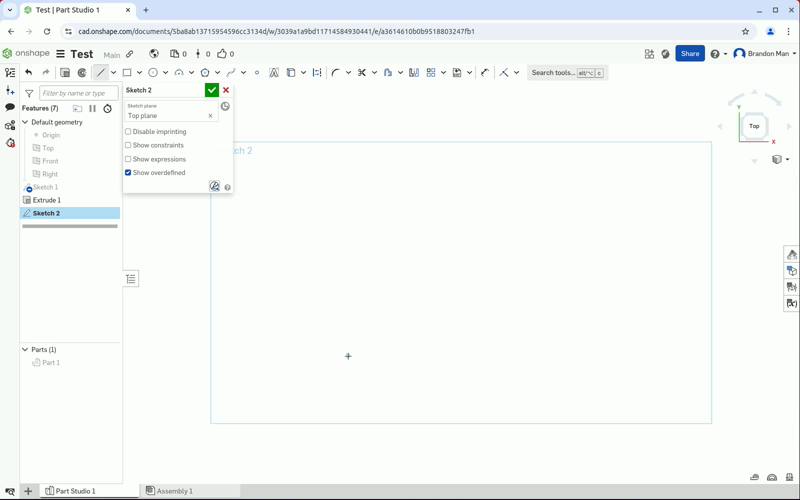
key_down(shift)
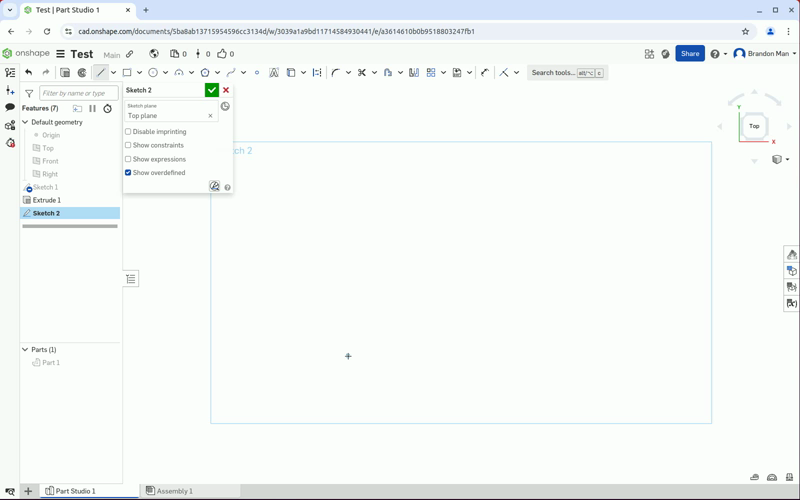
mouse_move(572, 355)
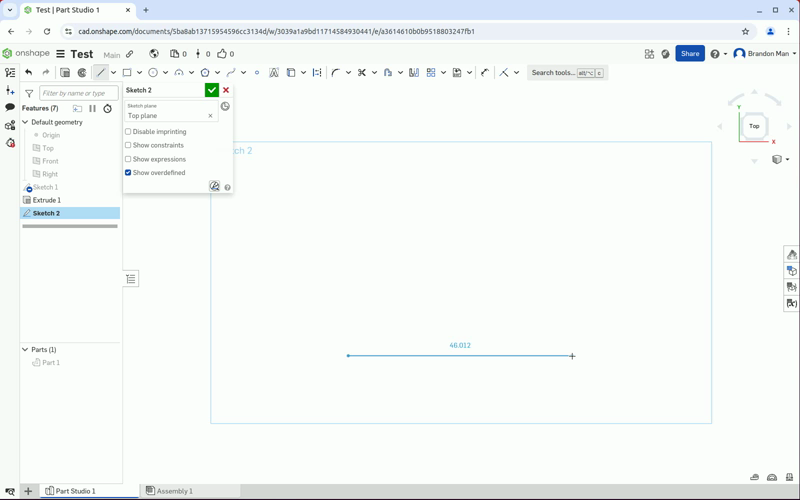
click(572, 355)
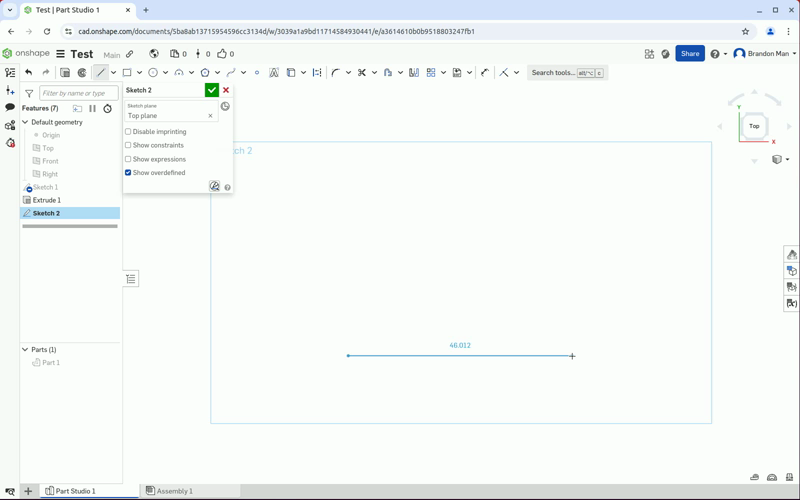
key_up(shift)
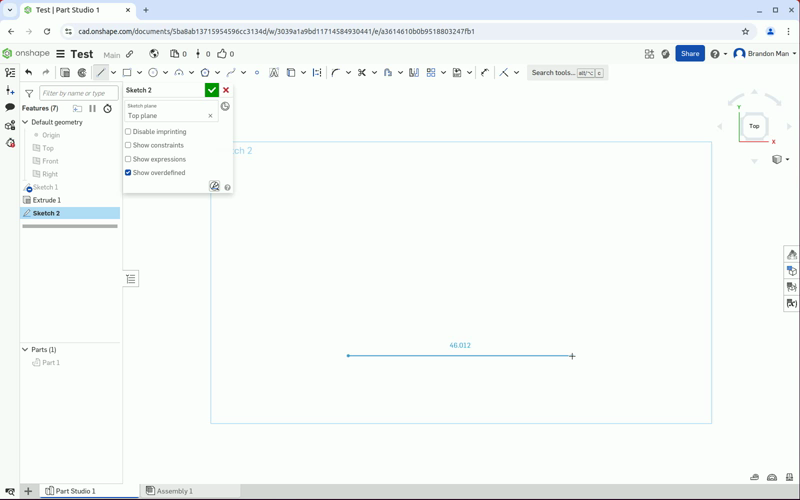
key_down(shift)
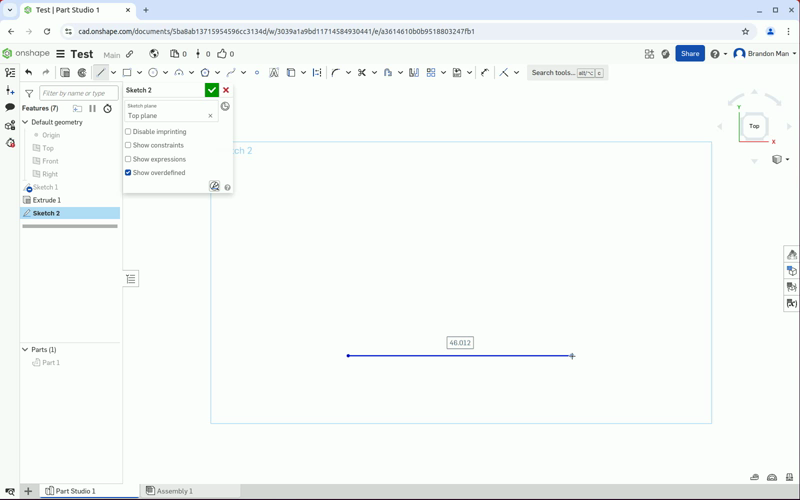
mouse_move(589, 355)
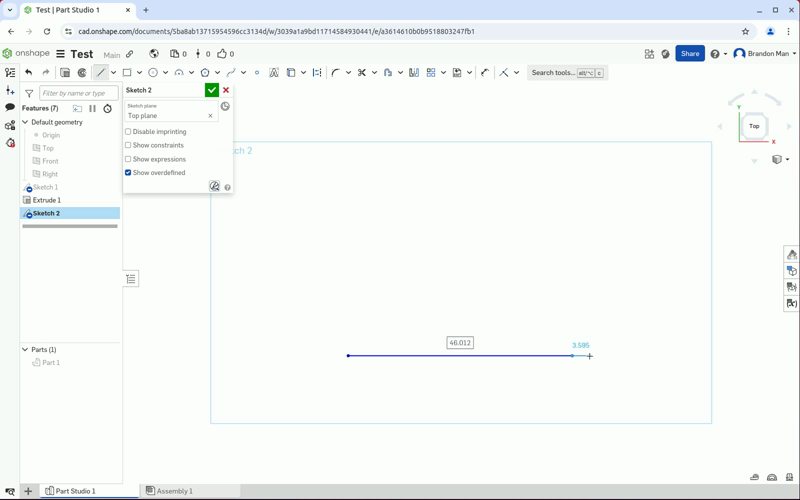
mouse_move(572, 327)
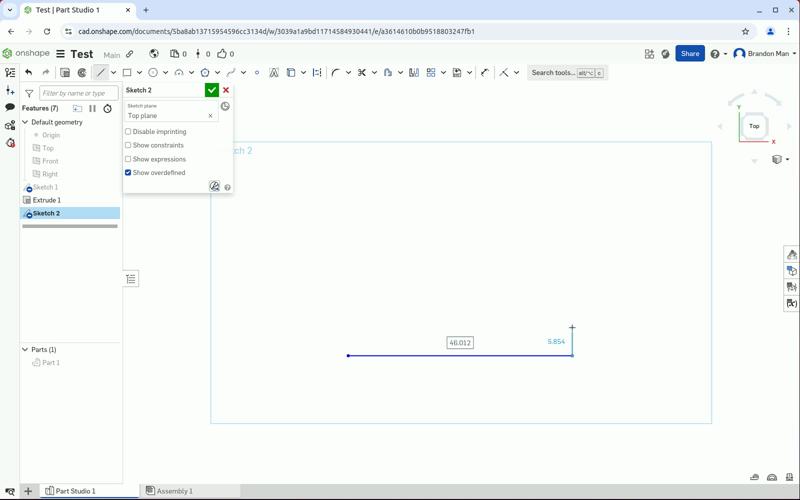
click(572, 327)
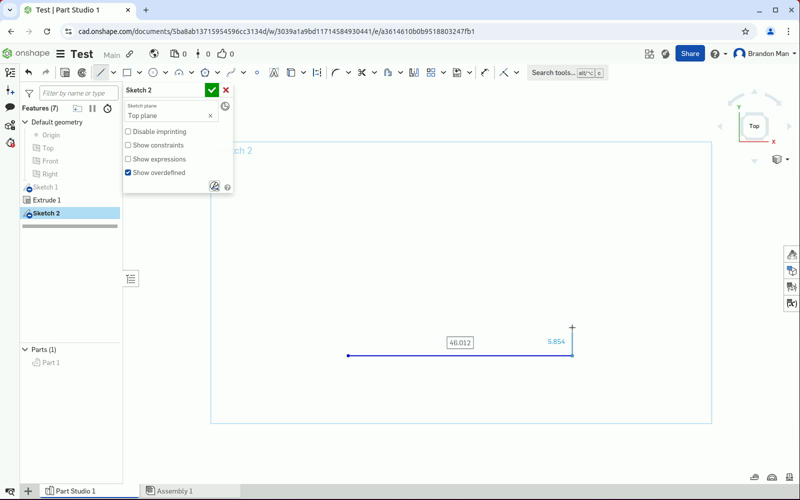
key_up(shift)
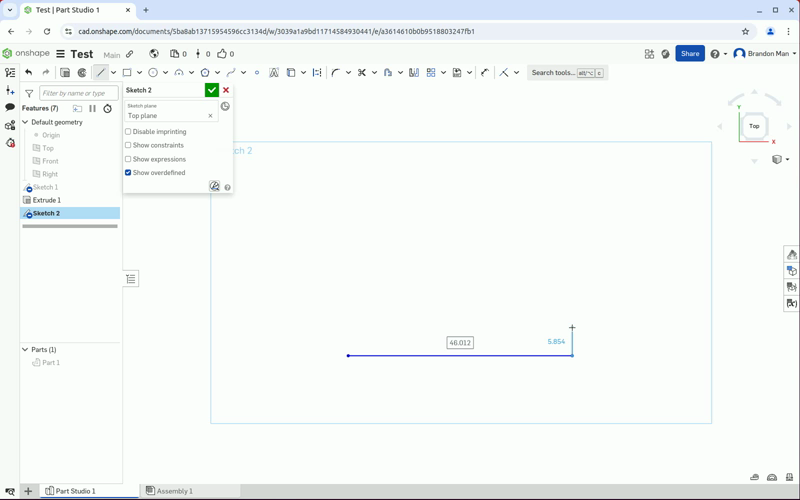
key(esc)
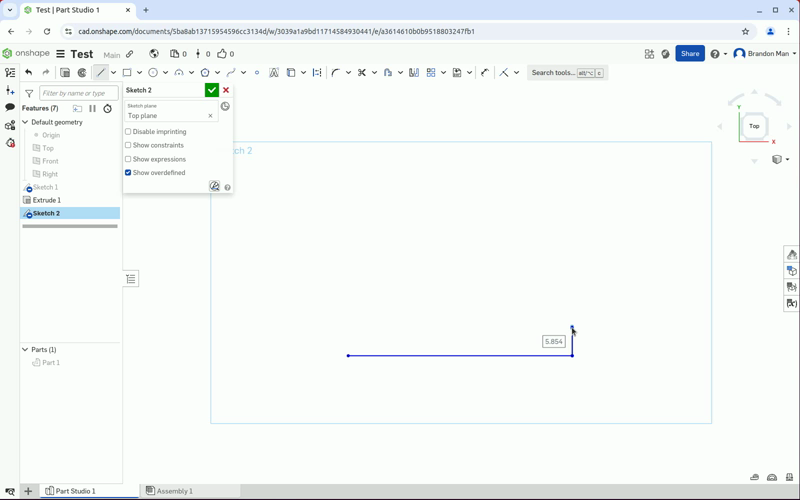
key(a)
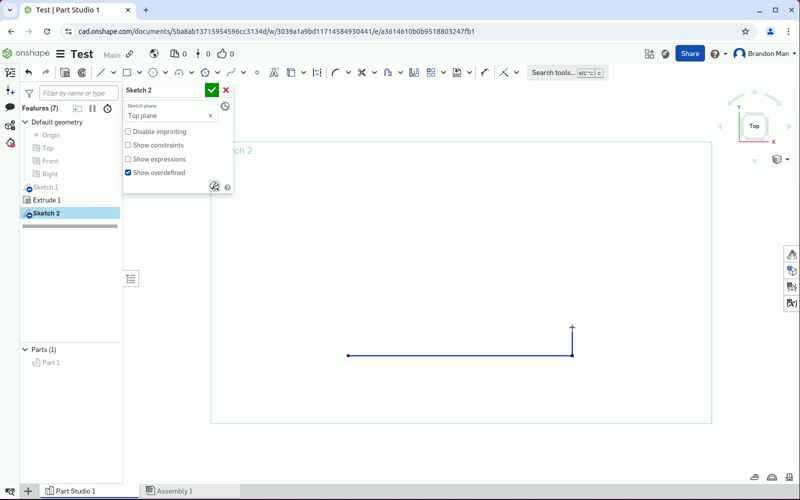
mouse_move(572, 327)
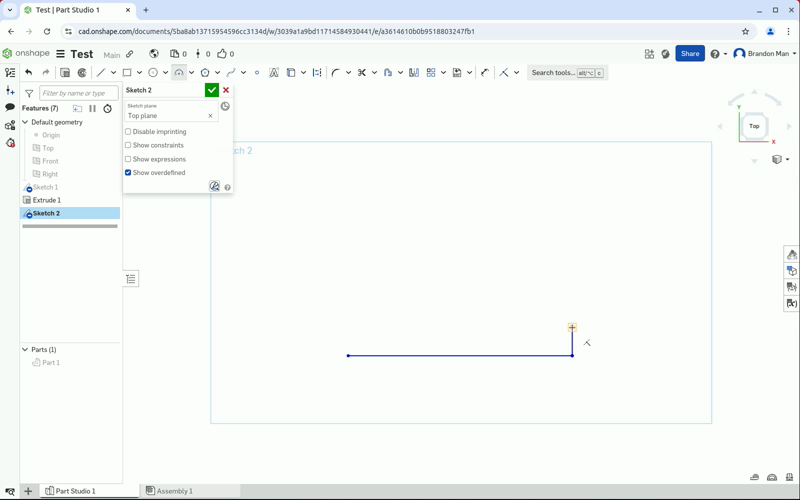
click(572, 327)
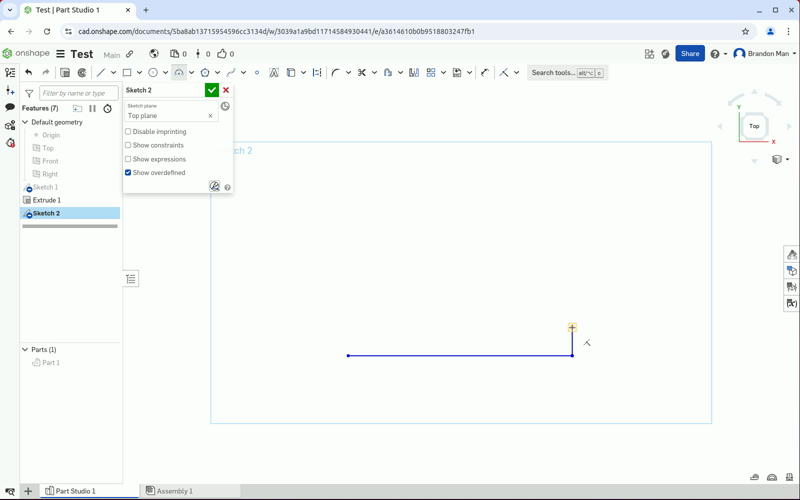
key_down(shift)
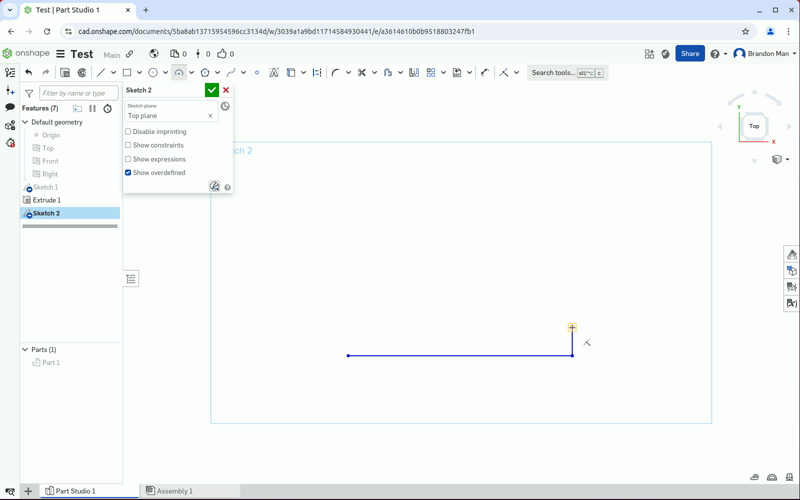
mouse_move(572, 240)
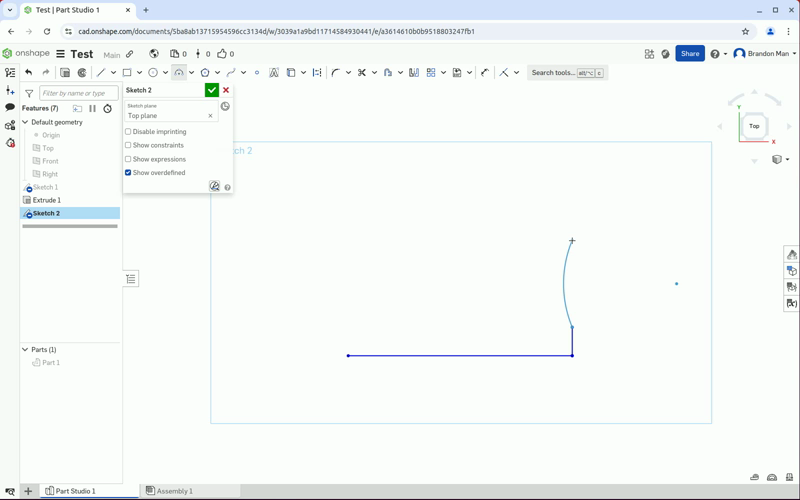
click(572, 240)
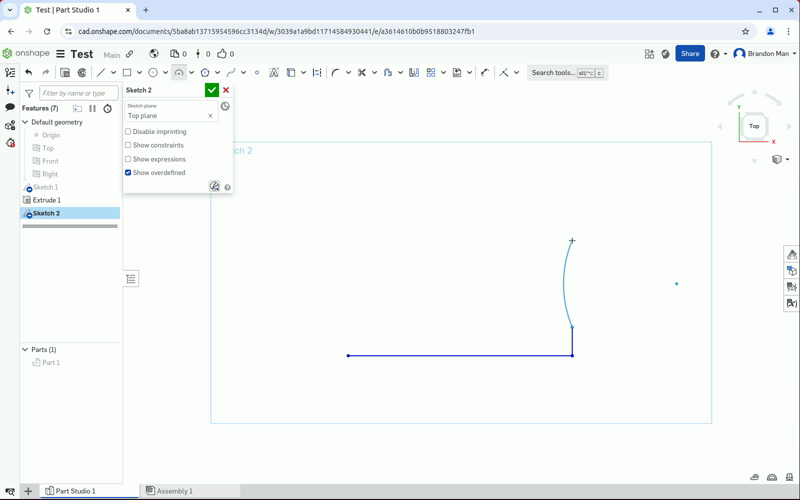
mouse_move(528, 283)
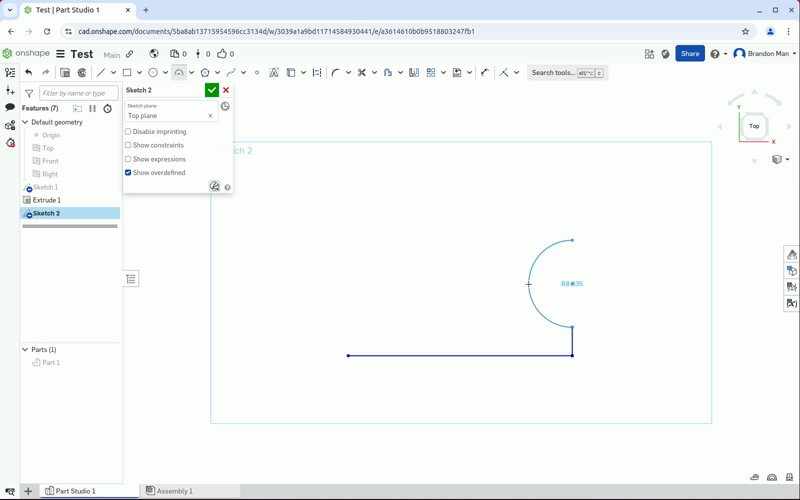
click(528, 283)
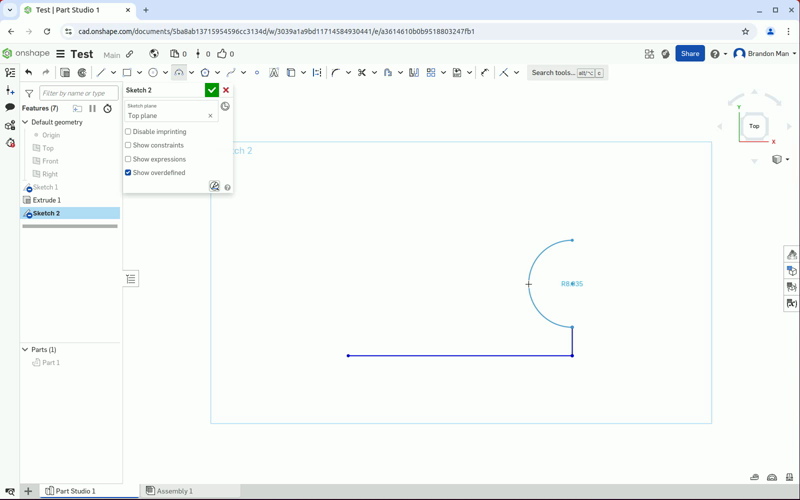
key_up(shift)
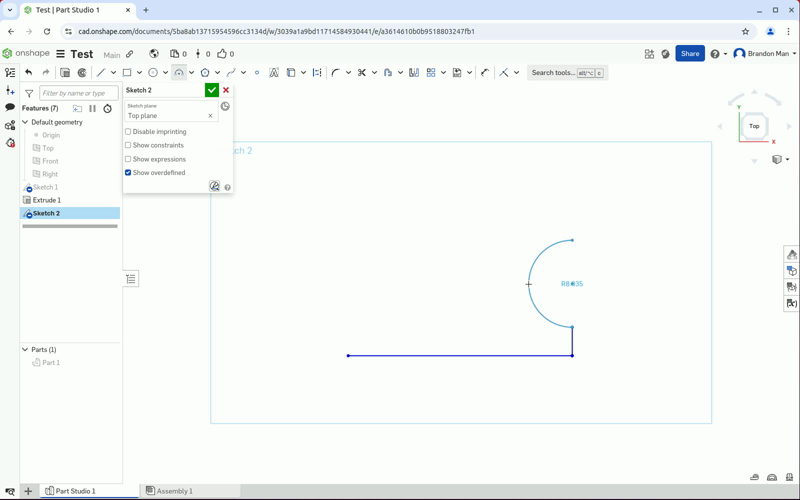
key(esc)
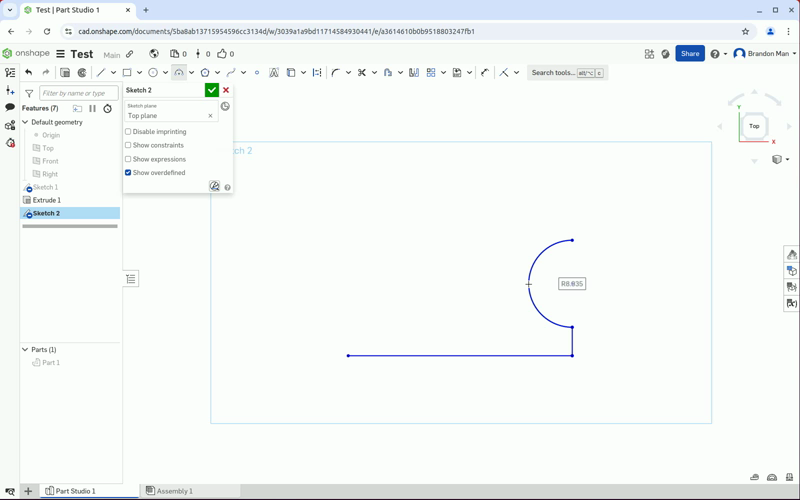
key(l)
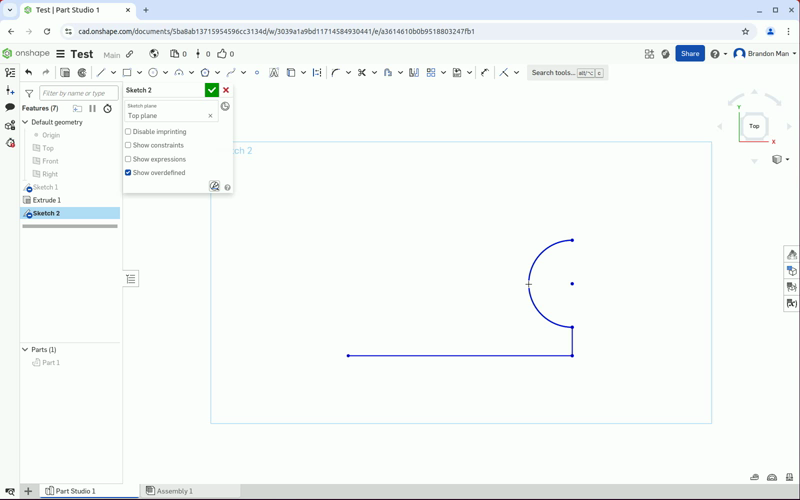
mouse_move(572, 240)
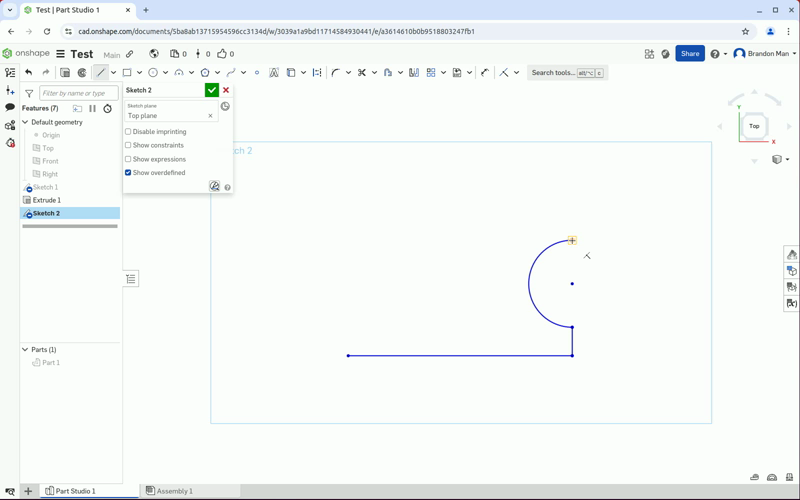
click(572, 240)
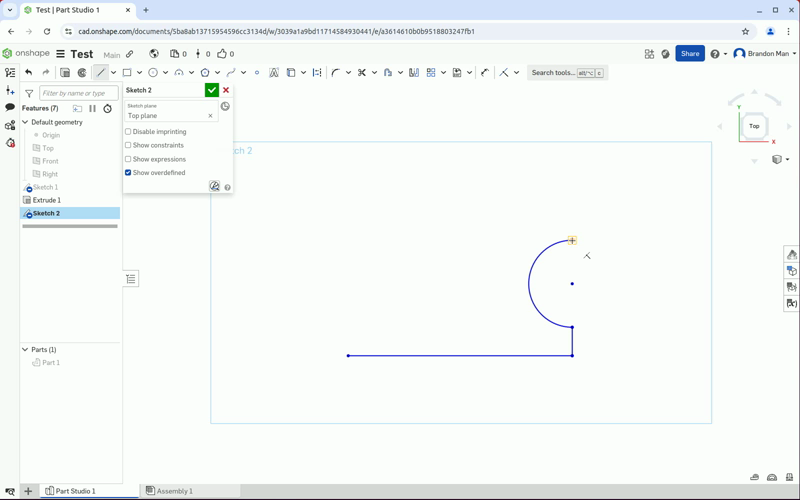
key_down(shift)
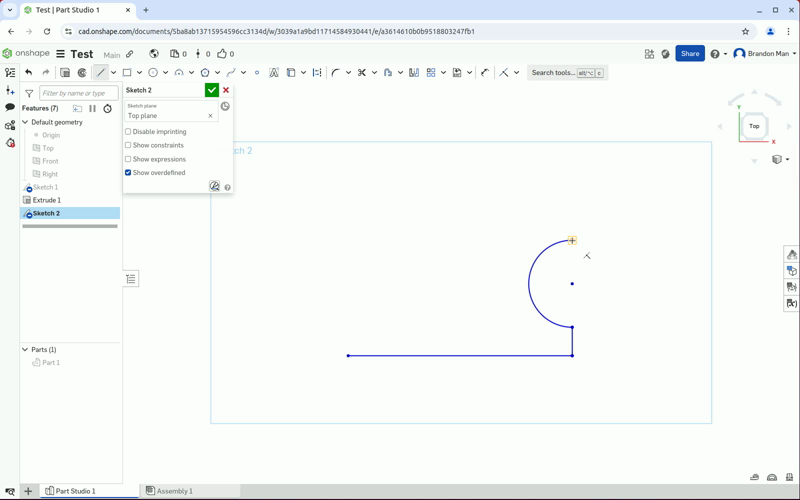
mouse_move(589, 240)
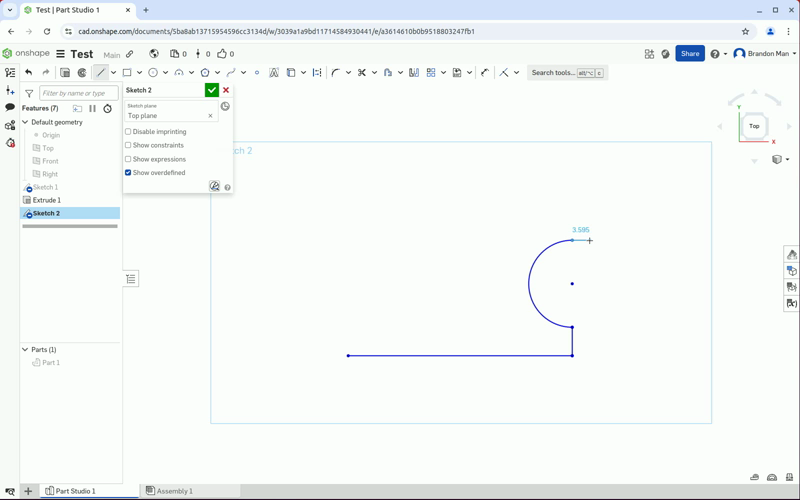
mouse_move(572, 209)
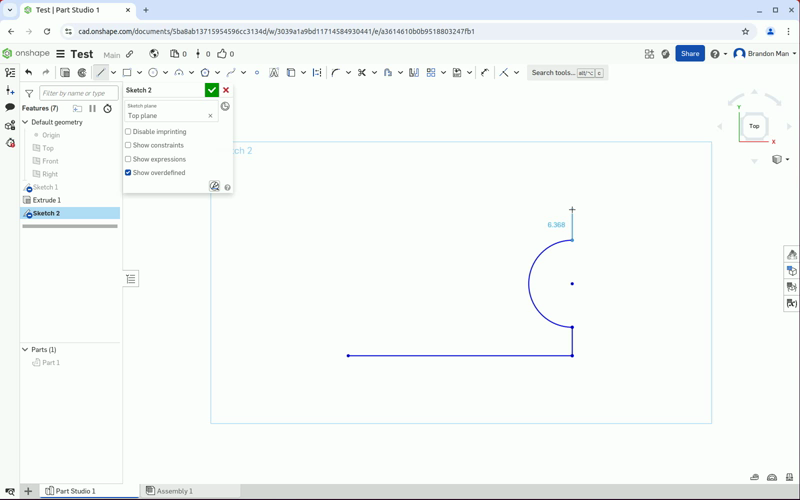
click(572, 209)
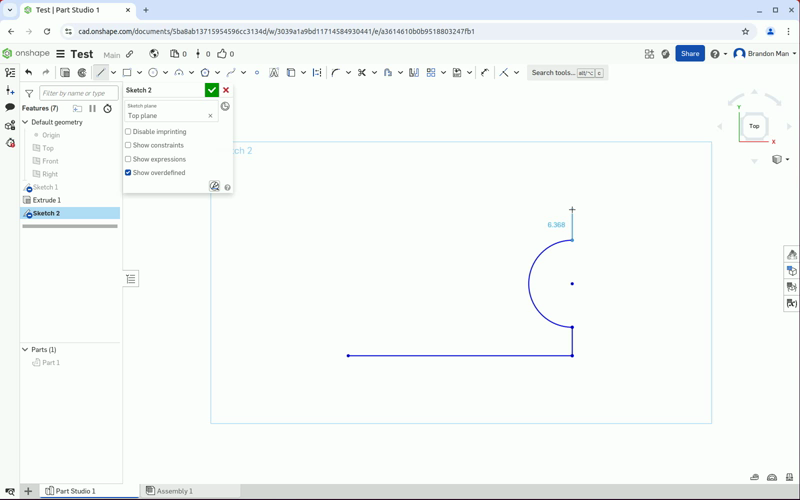
key_up(shift)
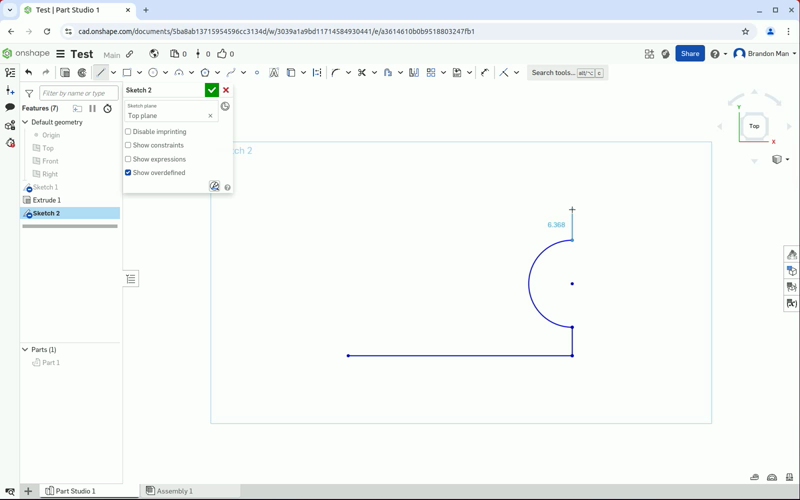
key_down(shift)
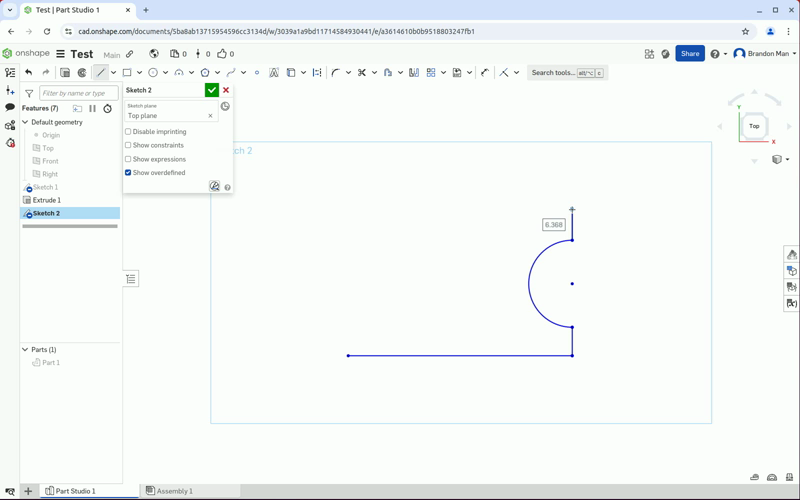
mouse_move(348, 209)
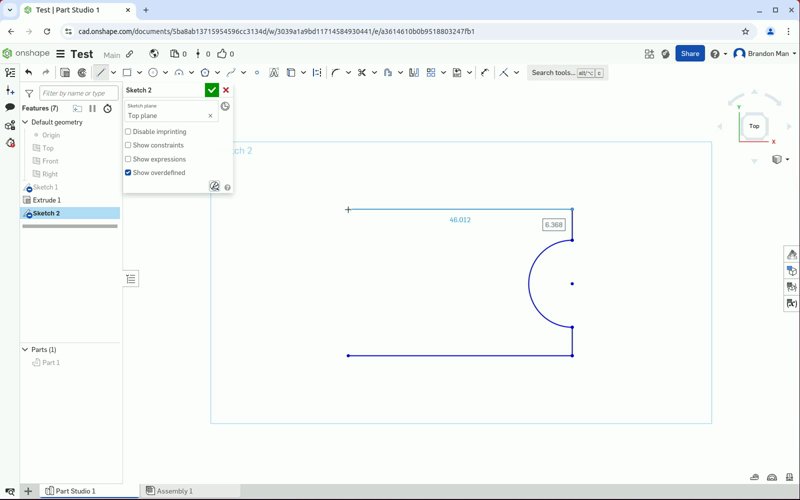
click(348, 209)
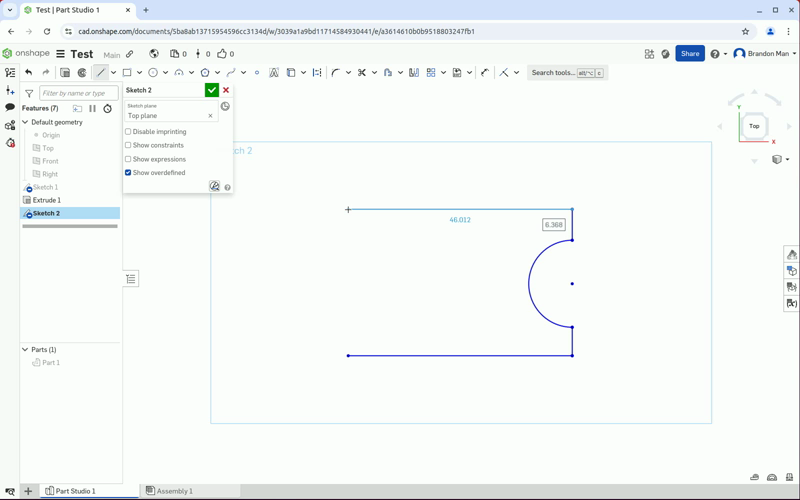
key_up(shift)
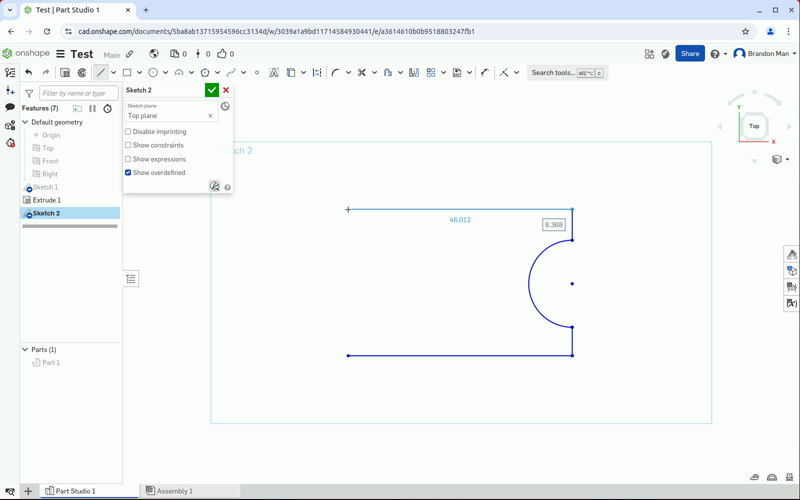
key_down(shift)
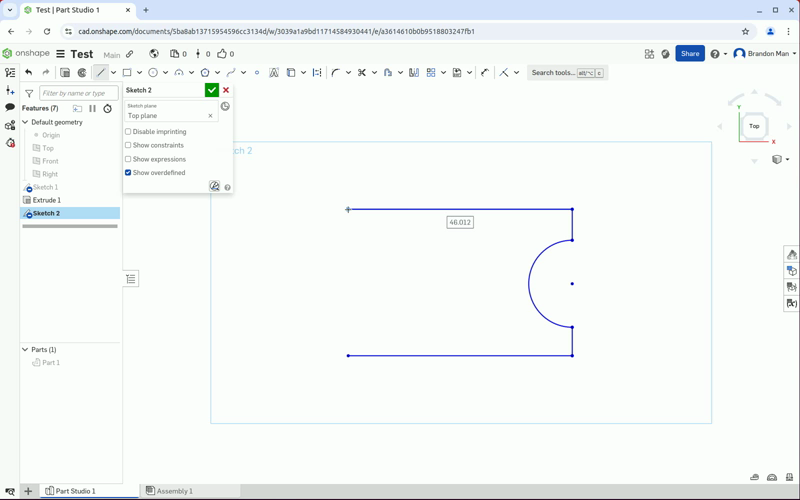
mouse_move(348, 355)
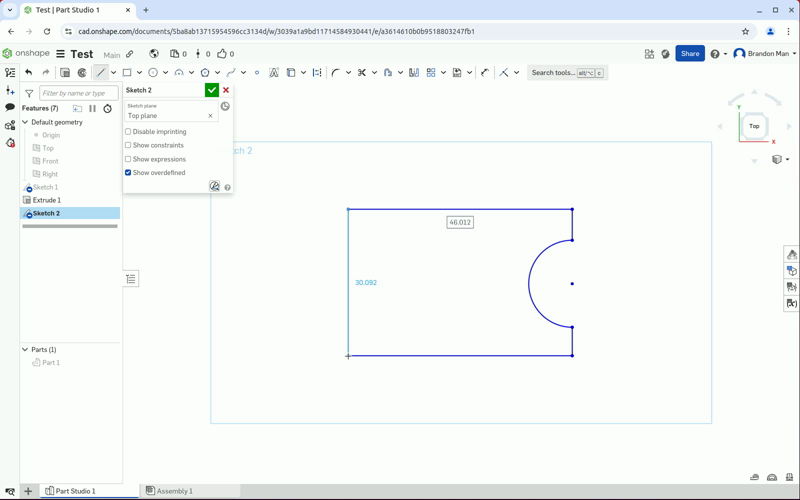
key_up(shift)
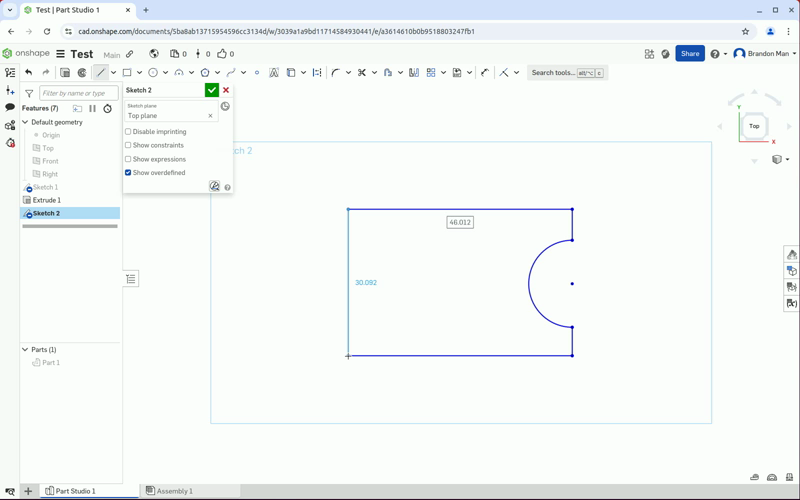
click(348, 355)
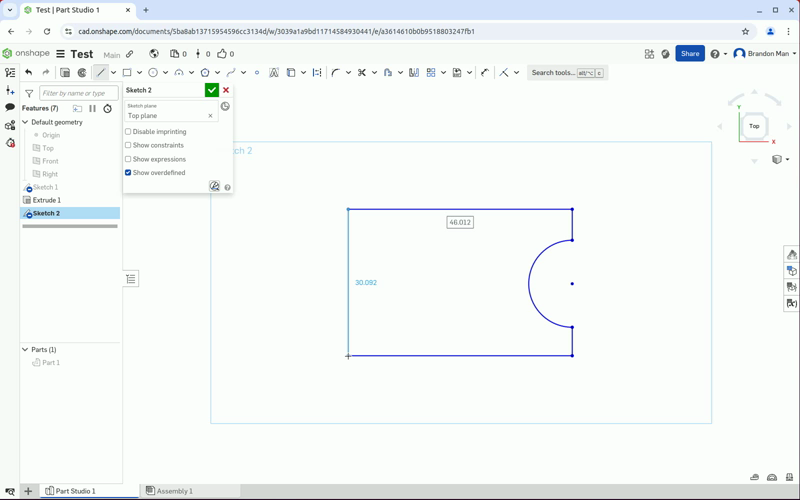
key(esc)
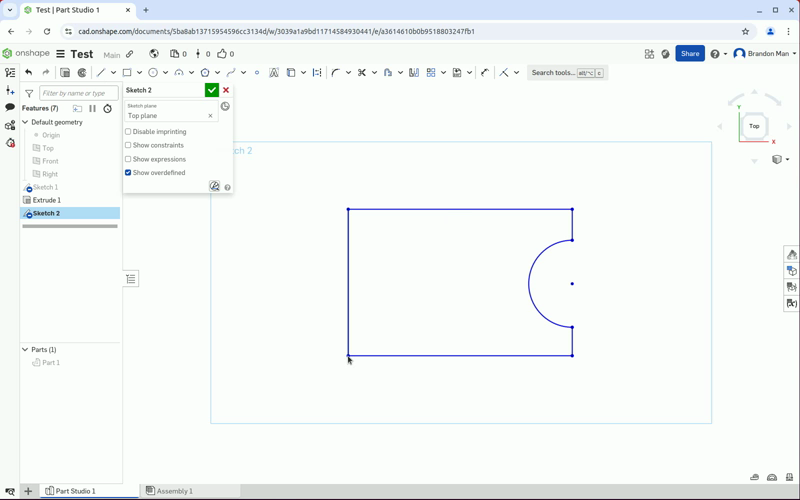
mouse_move(437, 284)
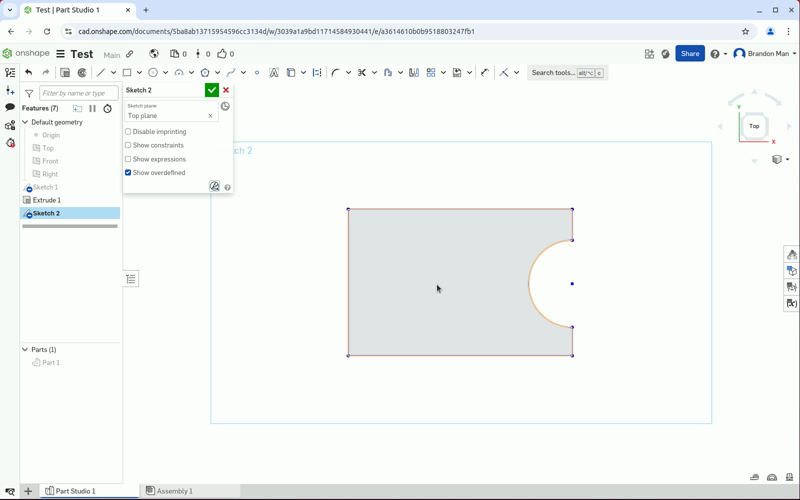
scroll(6)
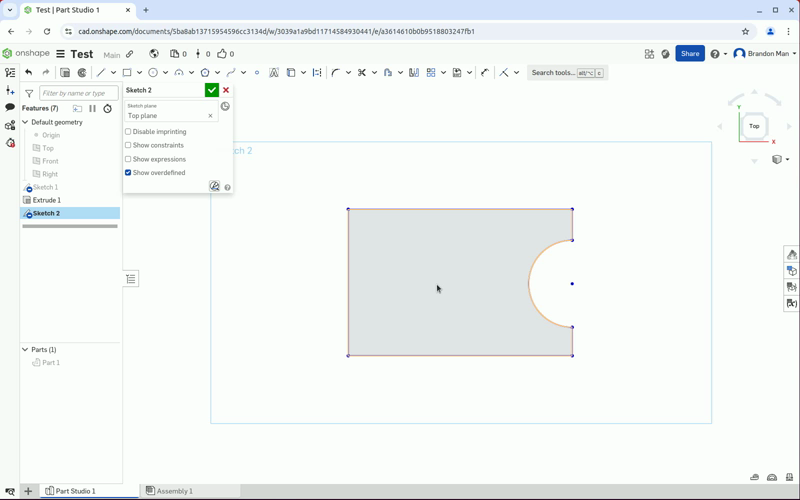
scroll(6)
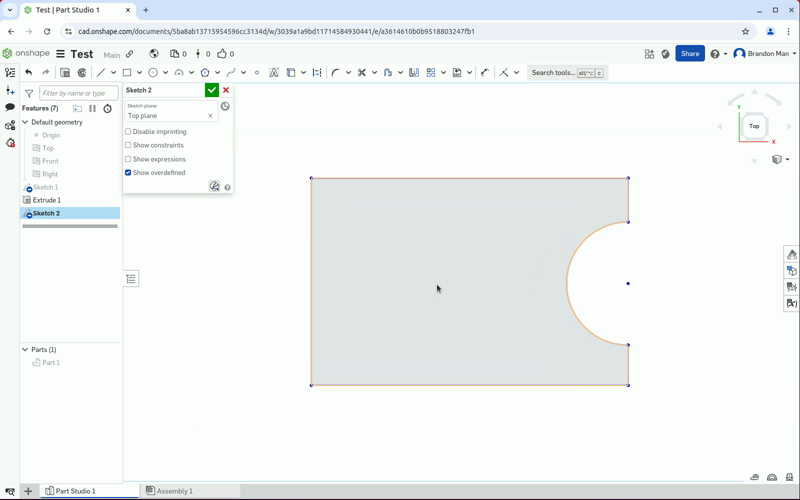
scroll(6)
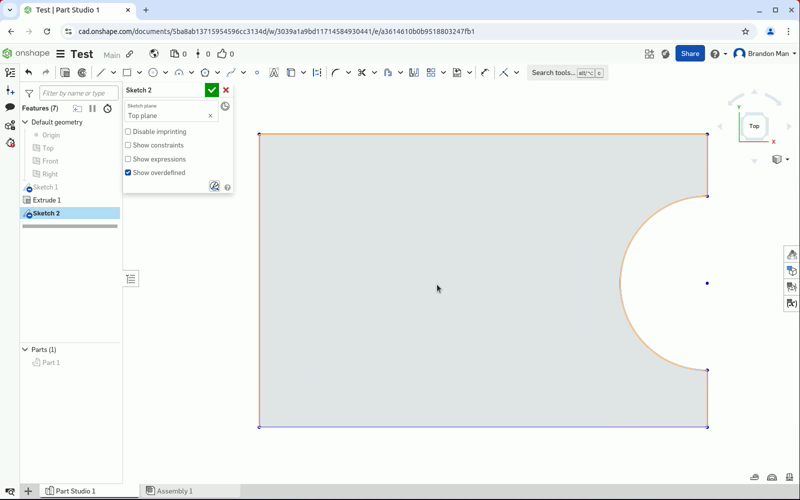
scroll(6)
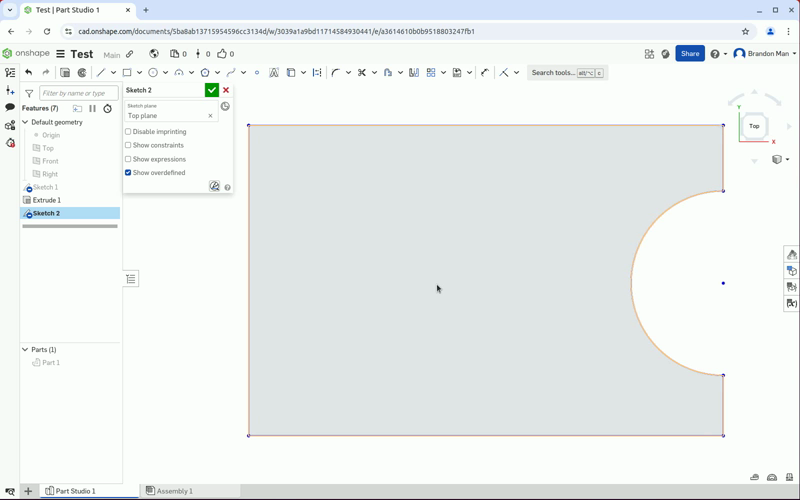
scroll(6)
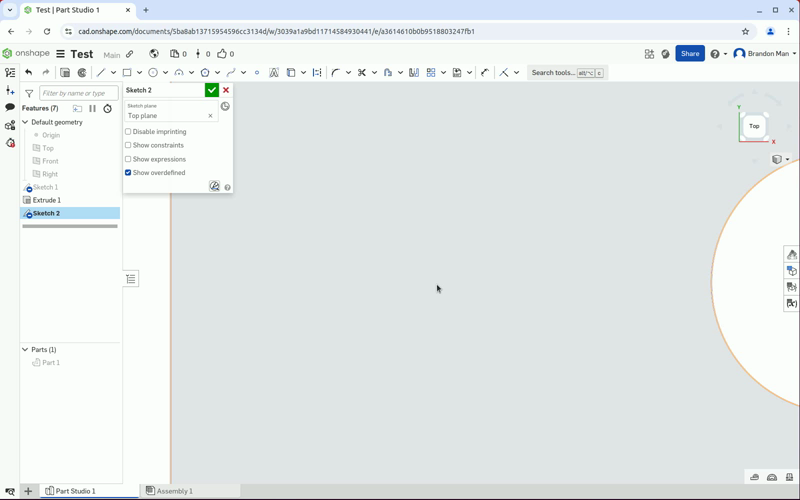
scroll(6)
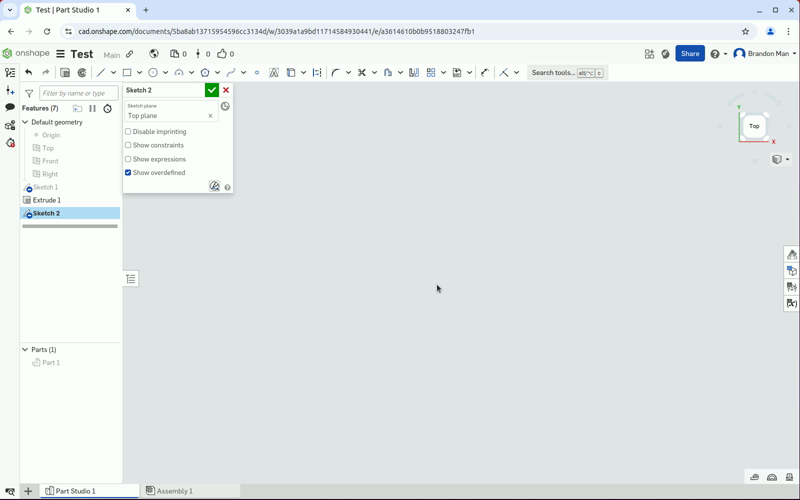
scroll(6)
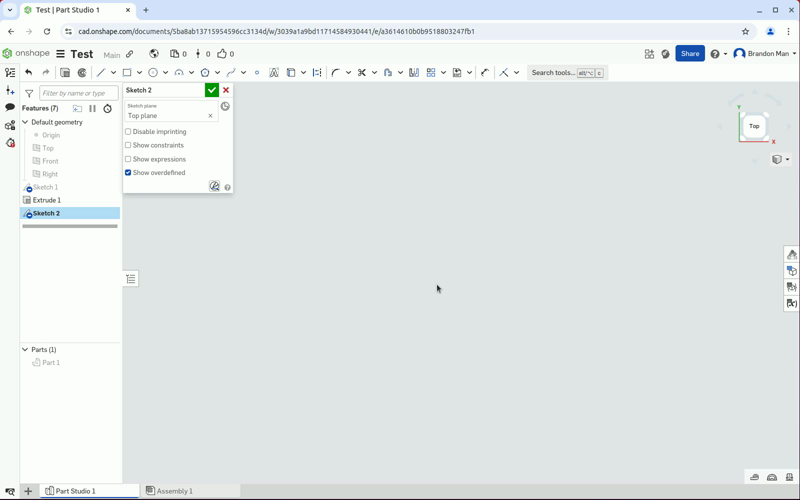
click(437, 284)
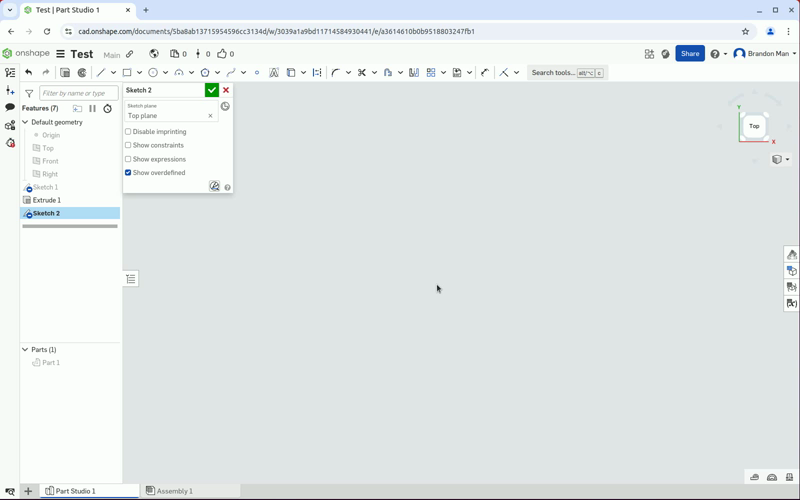
scroll(-6)
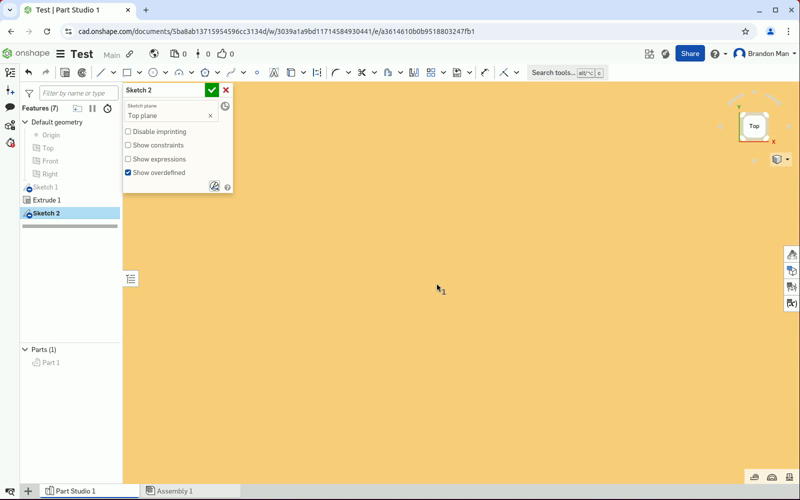
scroll(-6)
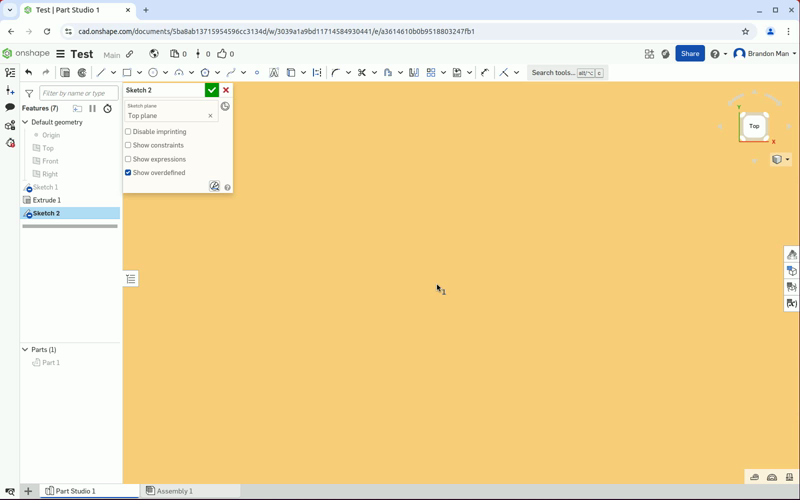
scroll(-6)
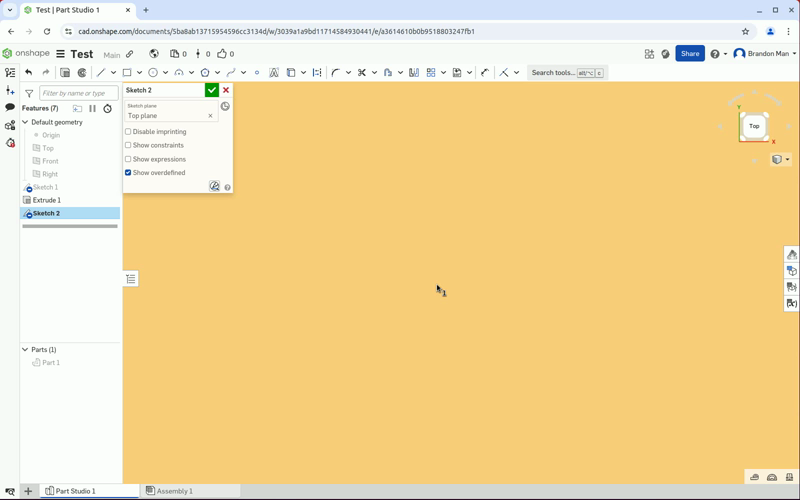
scroll(-6)
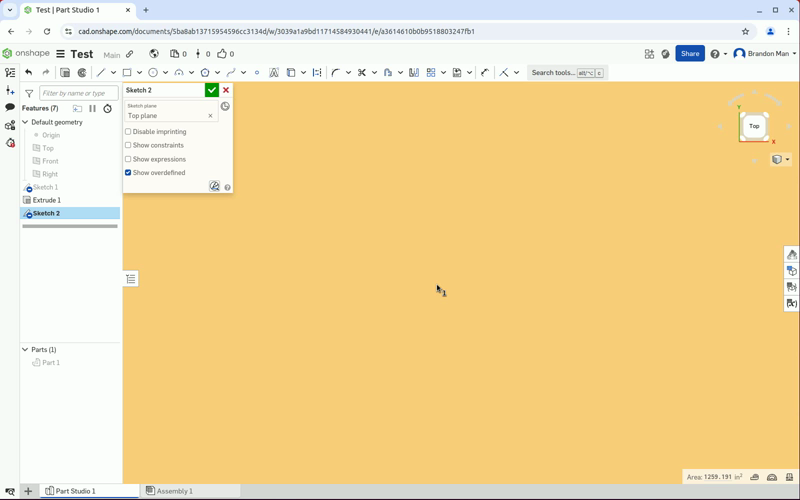
scroll(-6)
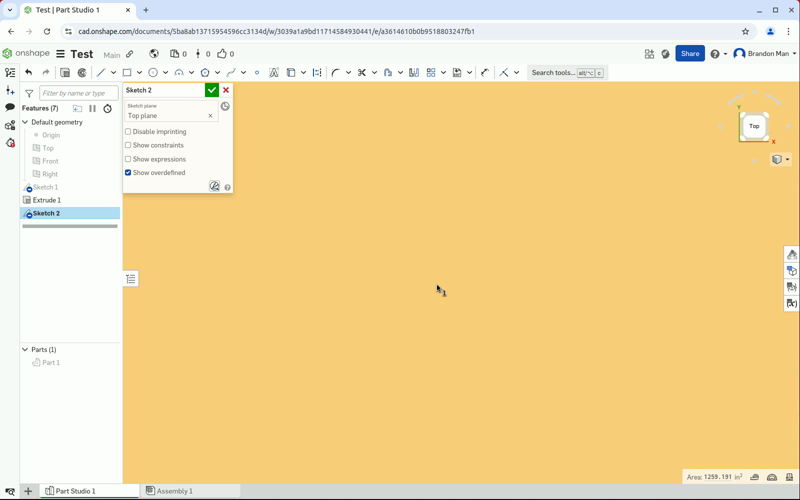
scroll(-6)
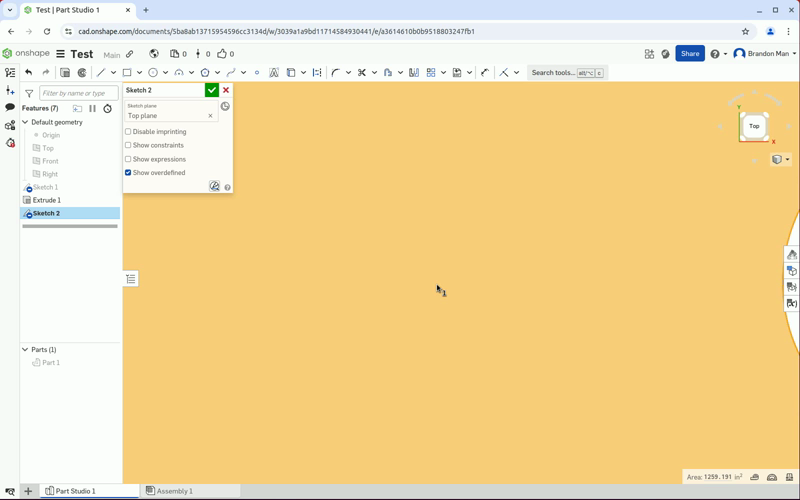
scroll(-6)
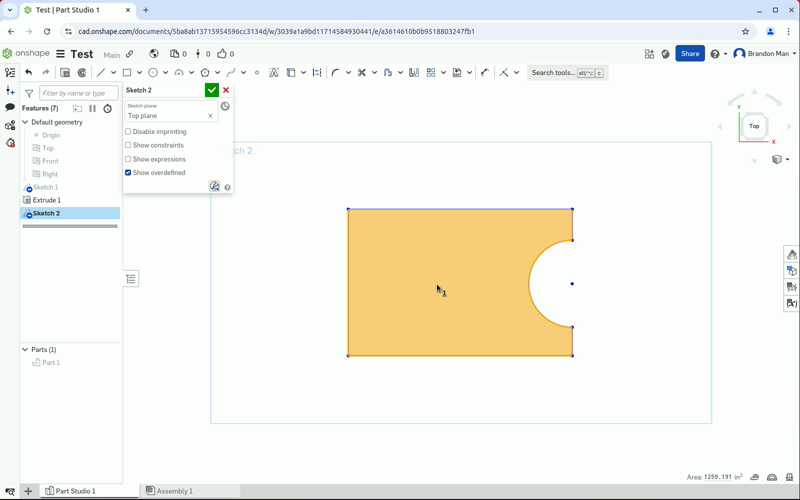
mouse_move(73, 352)
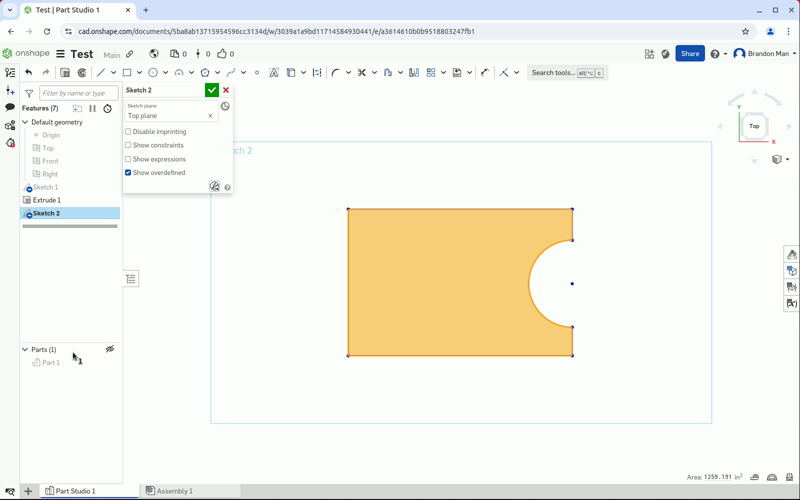
key(shift+y)
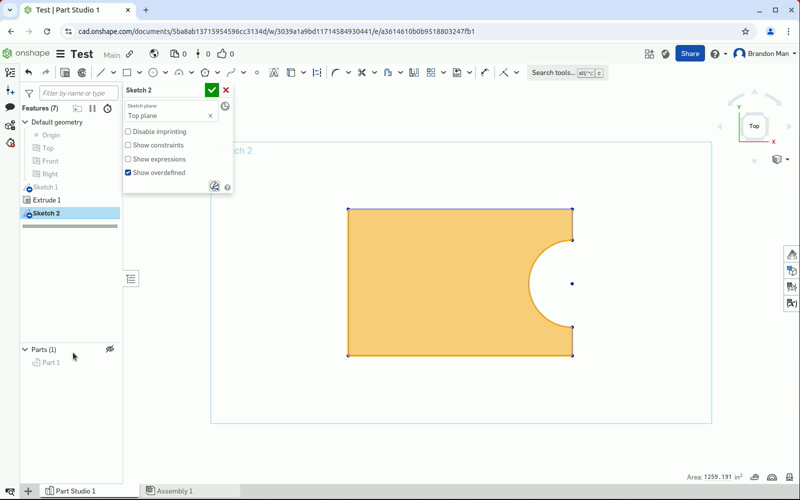
key(shift+e)
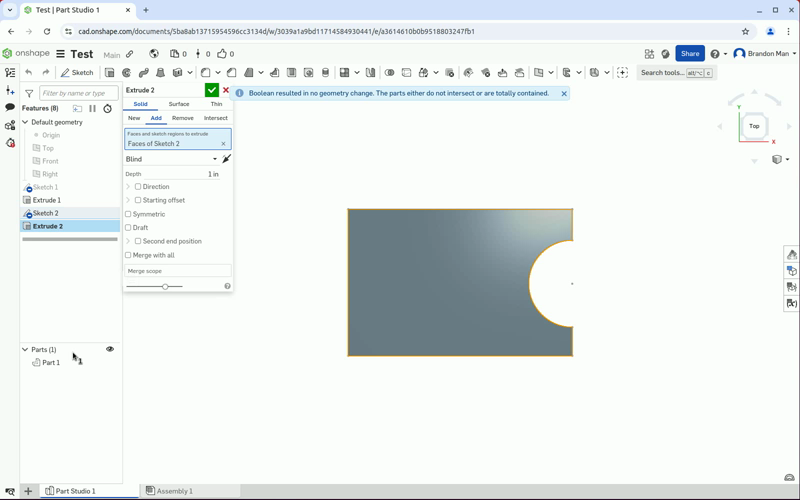
mouse_move(143, 106)
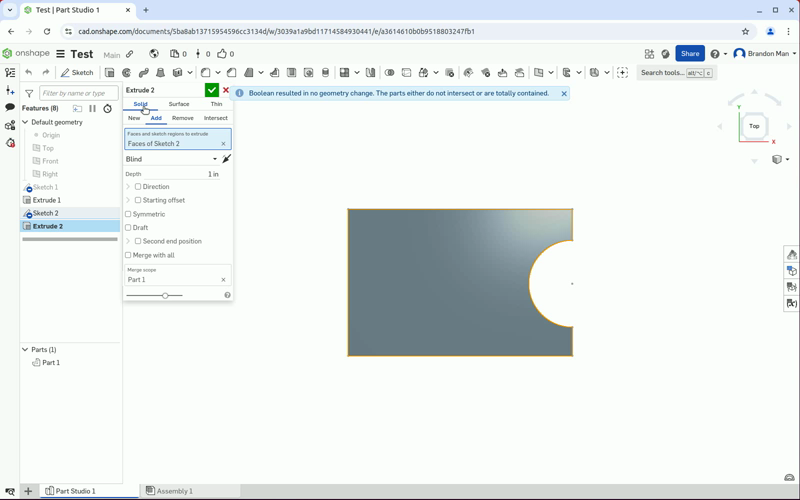
click(143, 106)
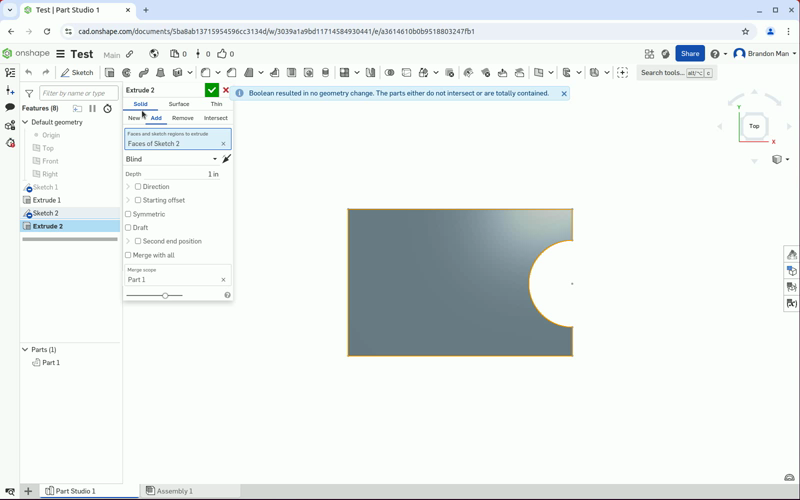
mouse_move(137, 120)
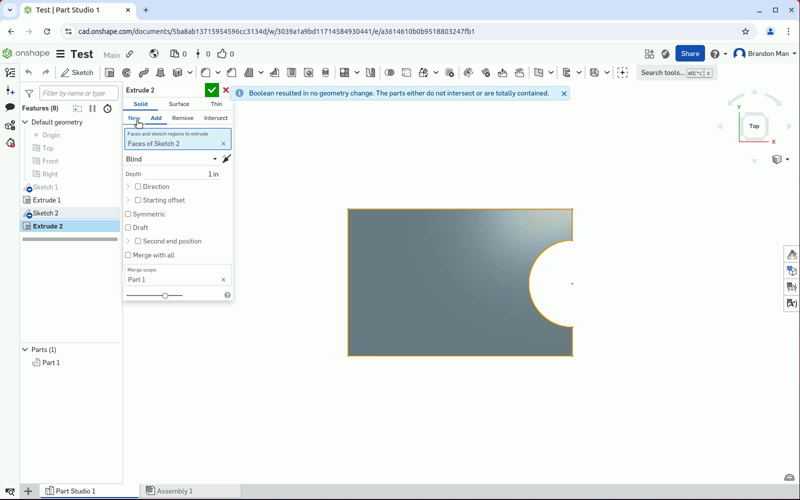
click(137, 120)
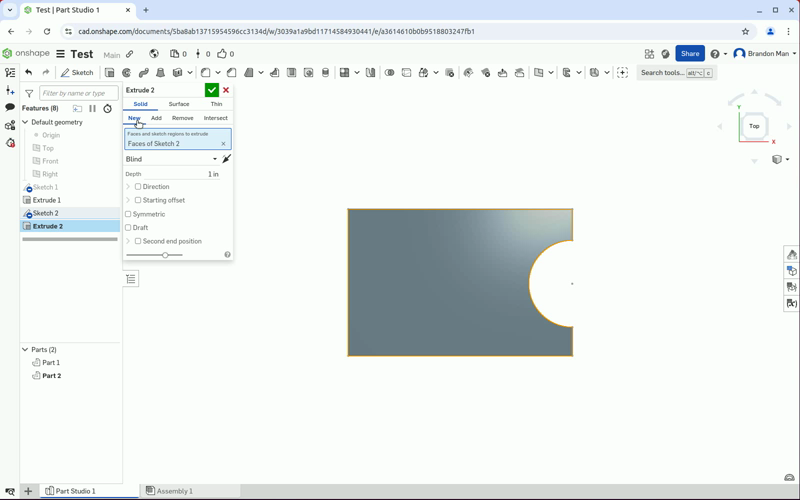
key(tab, 4)
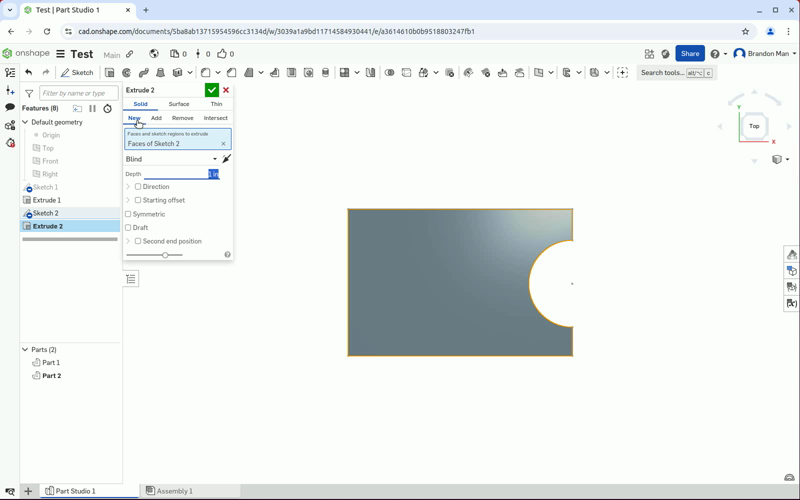
text(17.331)
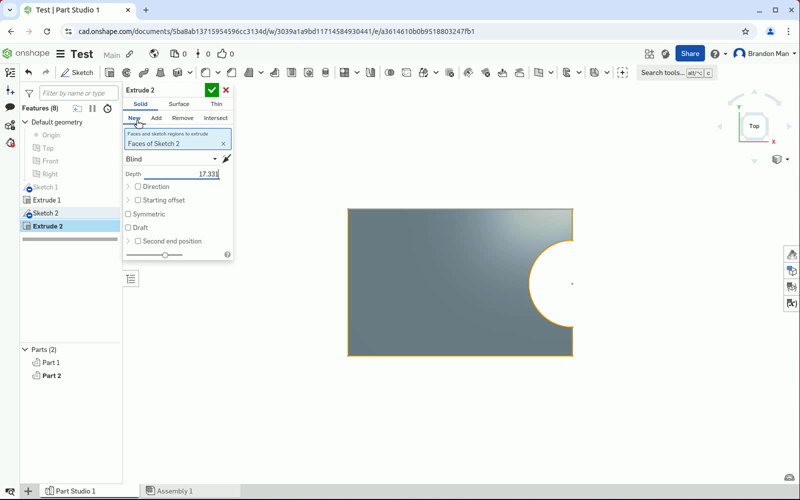
key(enter)
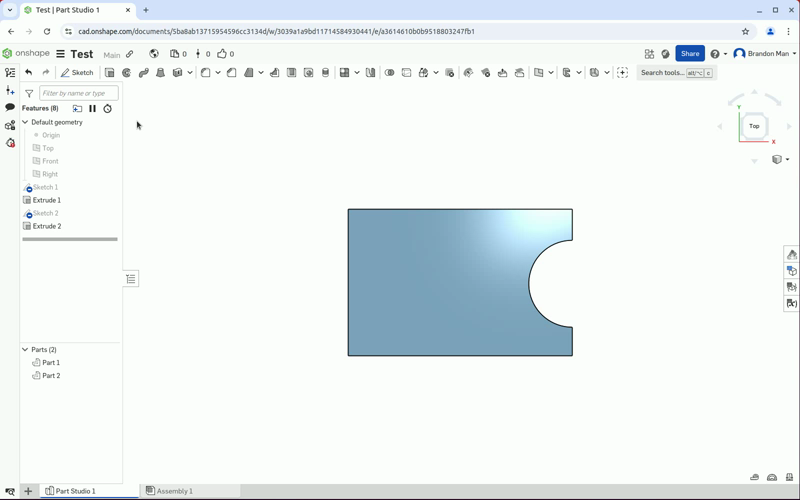
key(shift+h)
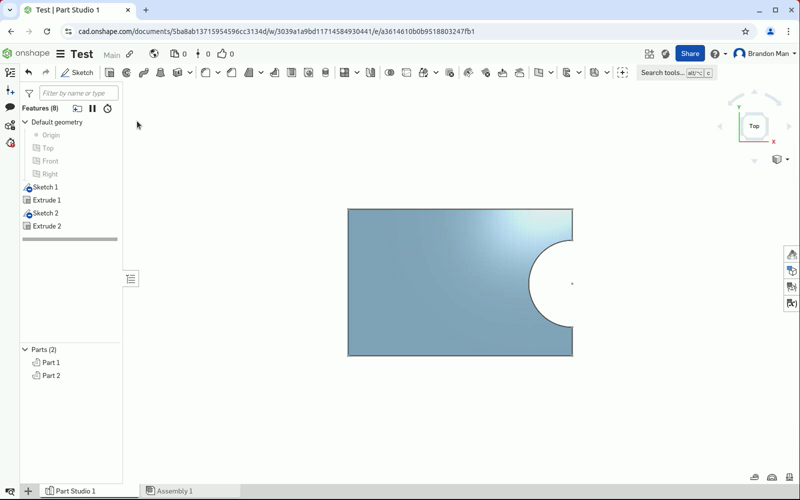
key(shift+h)
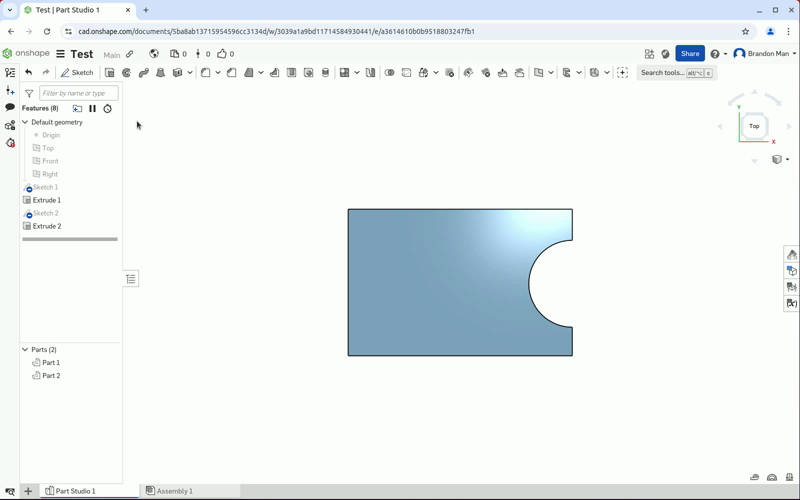
mouse_move(73, 189)
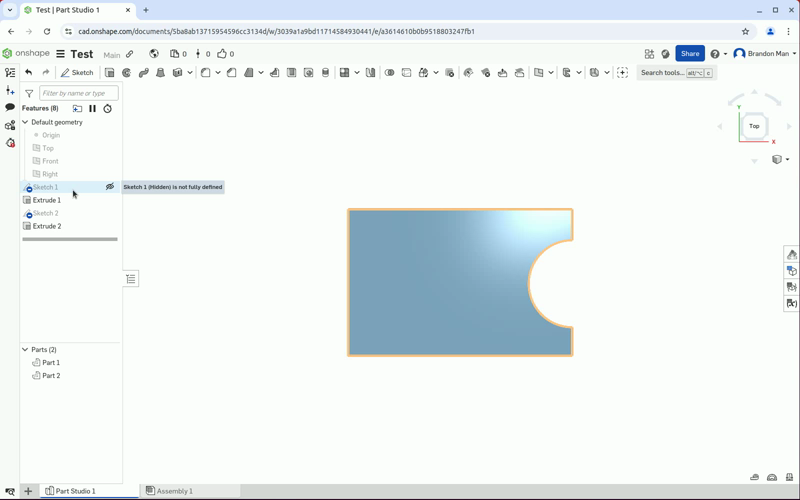
click(73, 189)
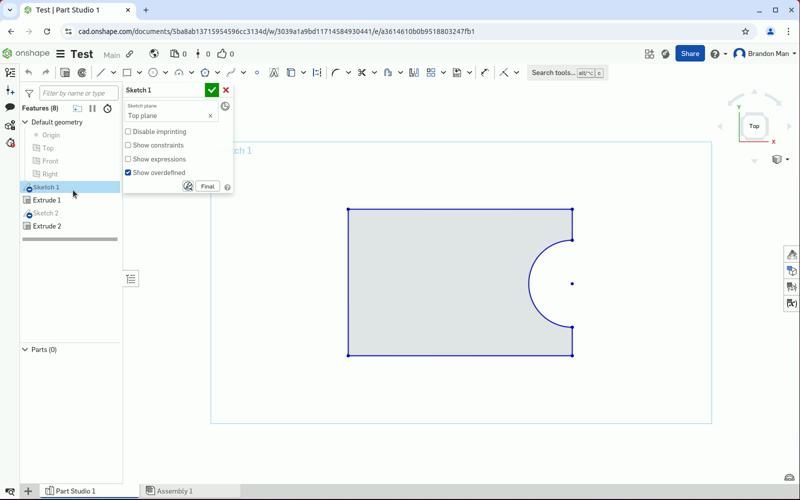
mouse_move(229, 92)
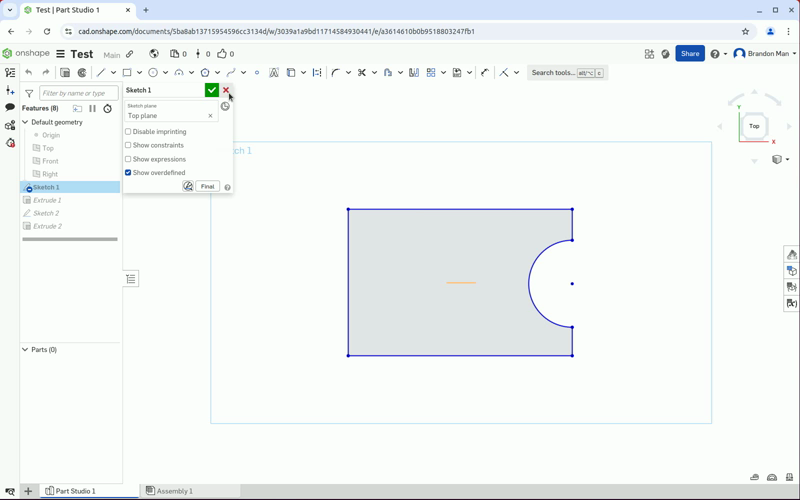
click(229, 92)
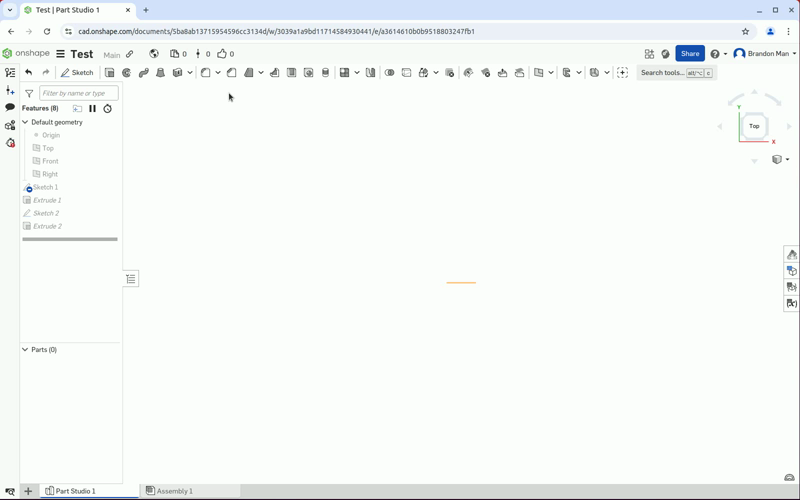
mouse_move(73, 352)
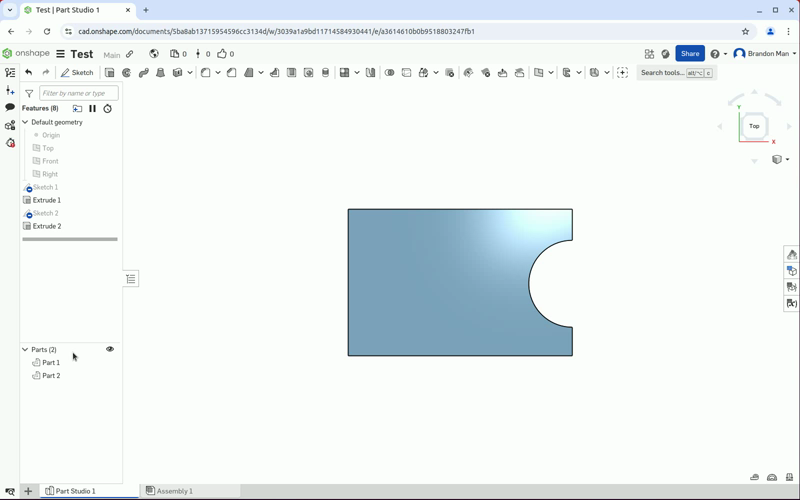
key(y)
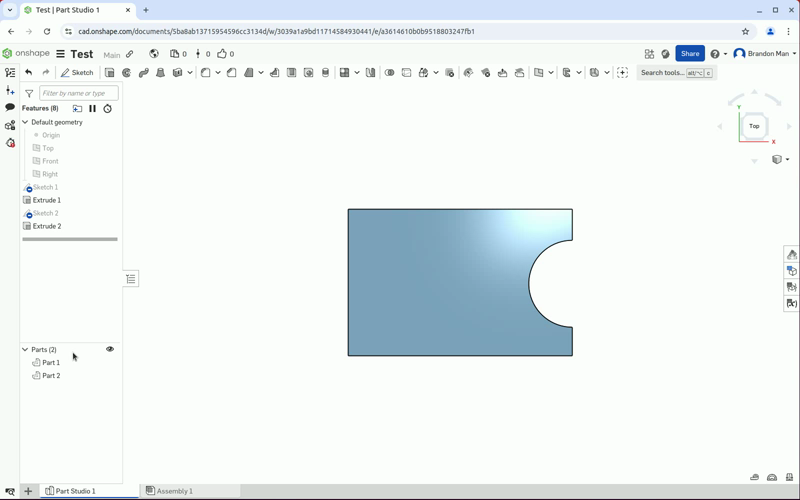
key(shift+p)
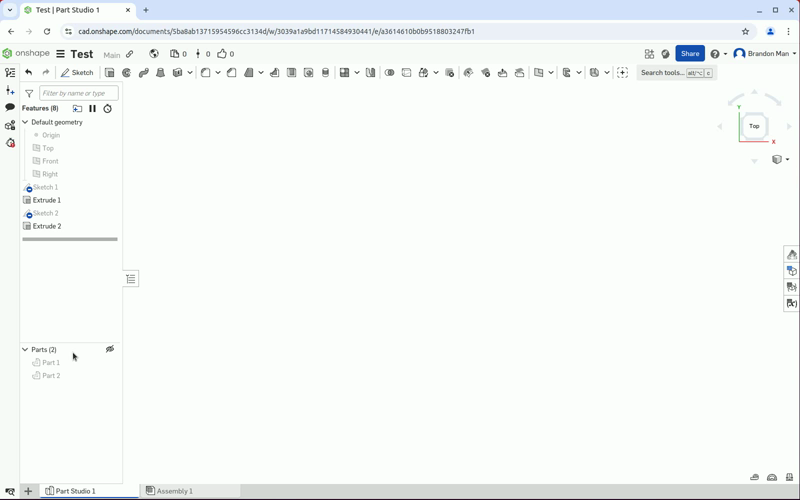
key(space)
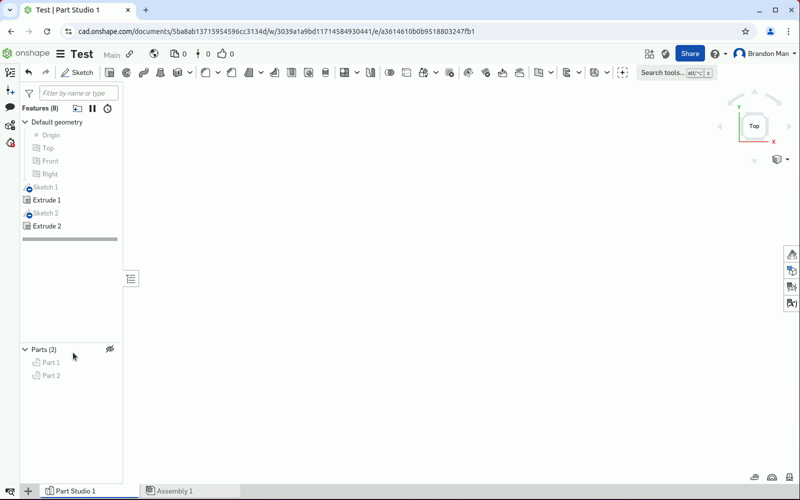
key_down(shift)
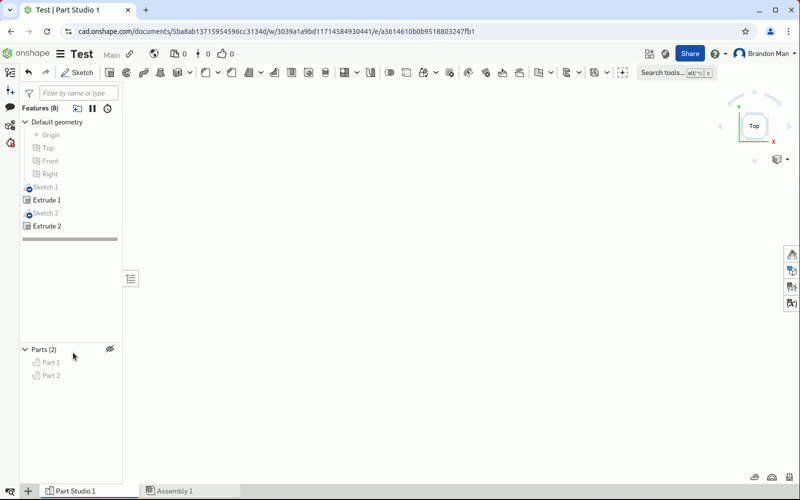
key(up)
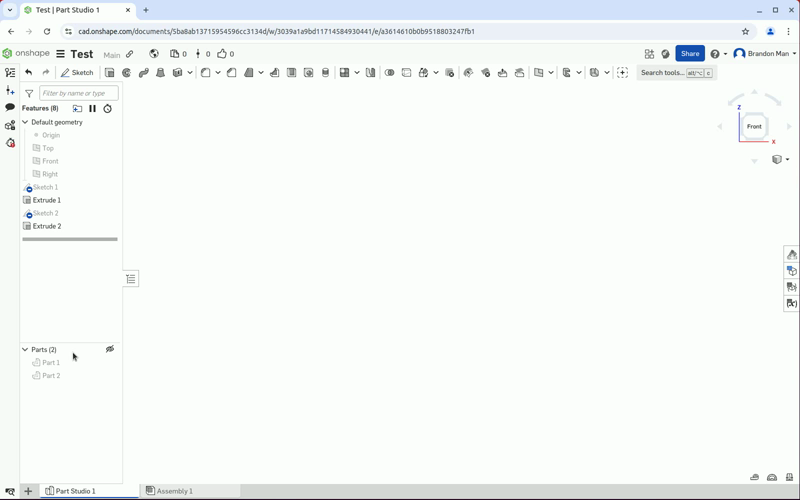
key_up(shift)
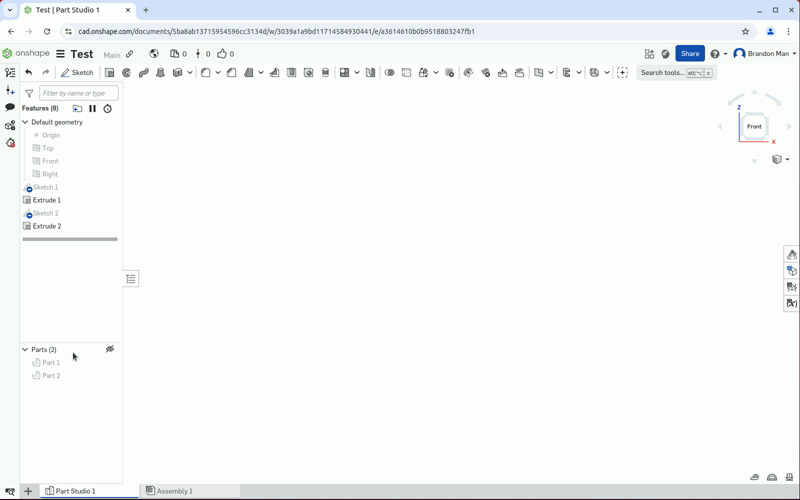
key(space)
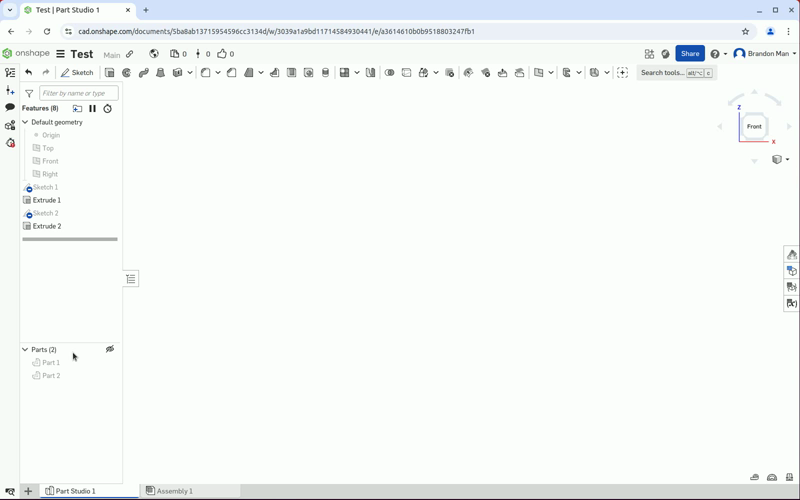
key_down(shift)
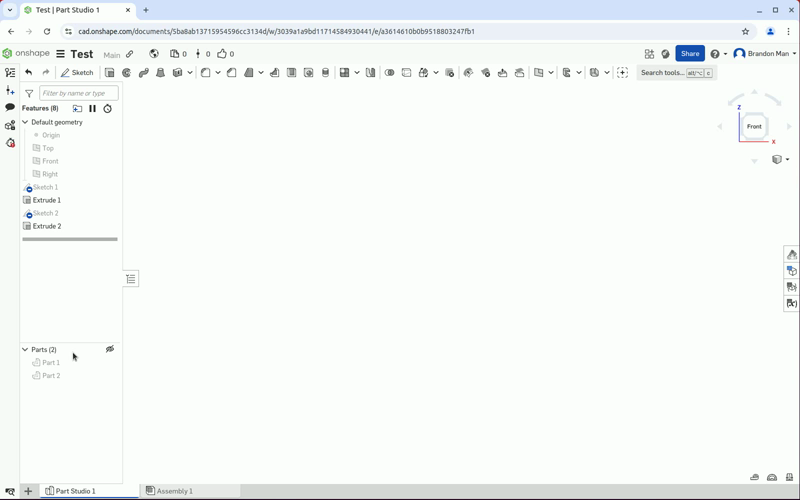
key(left)
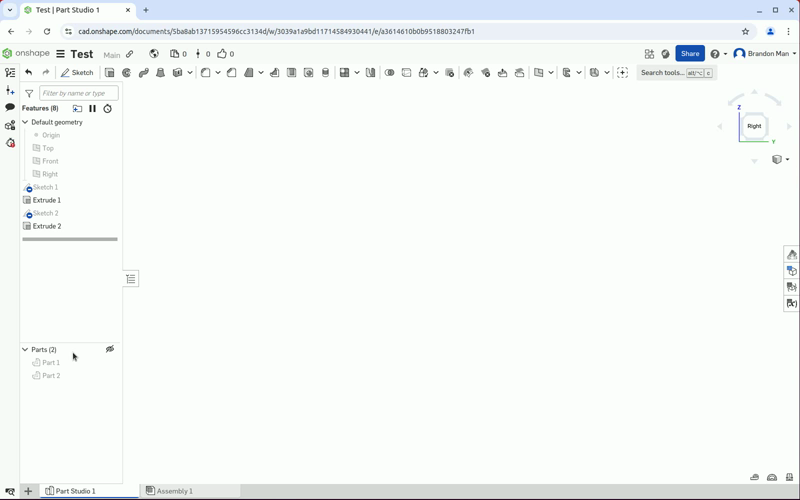
key_up(shift)
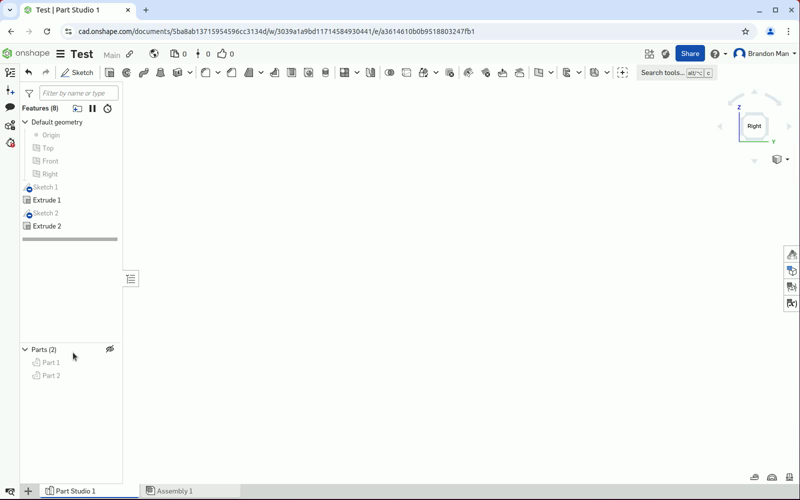
mouse_move(73, 352)
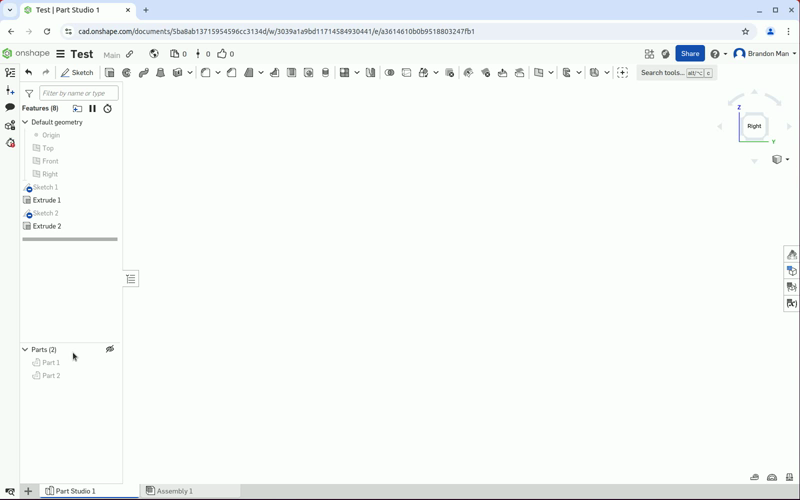
key(shift+y)
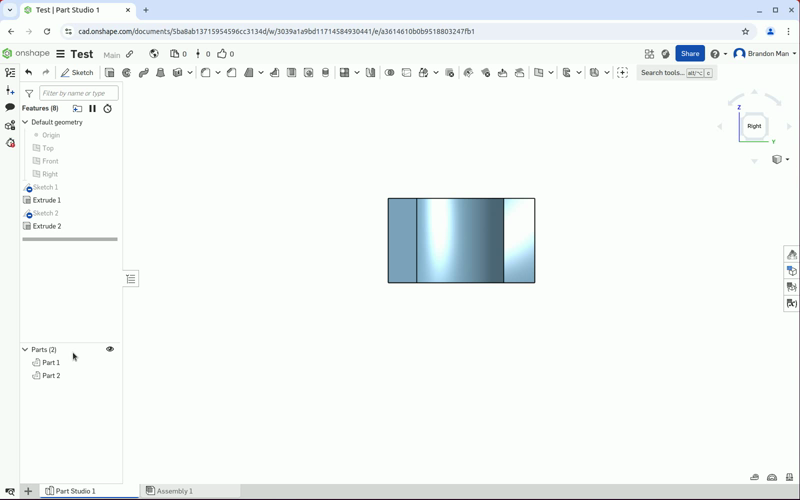
mouse_move(541, 75)
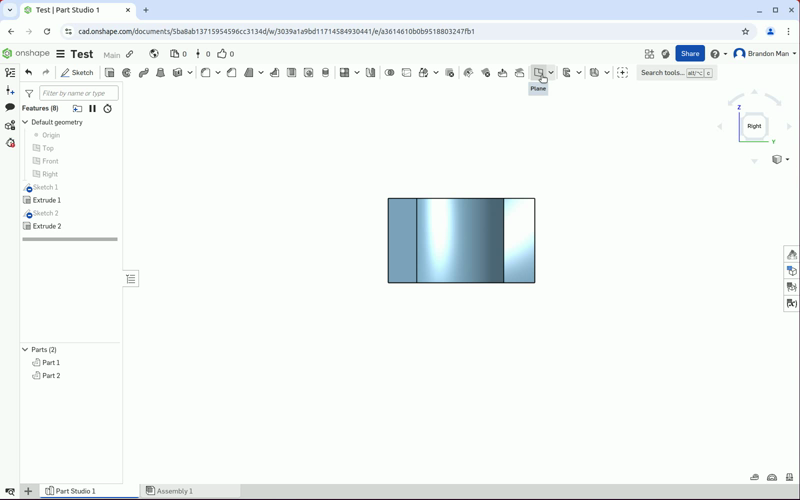
click(541, 75)
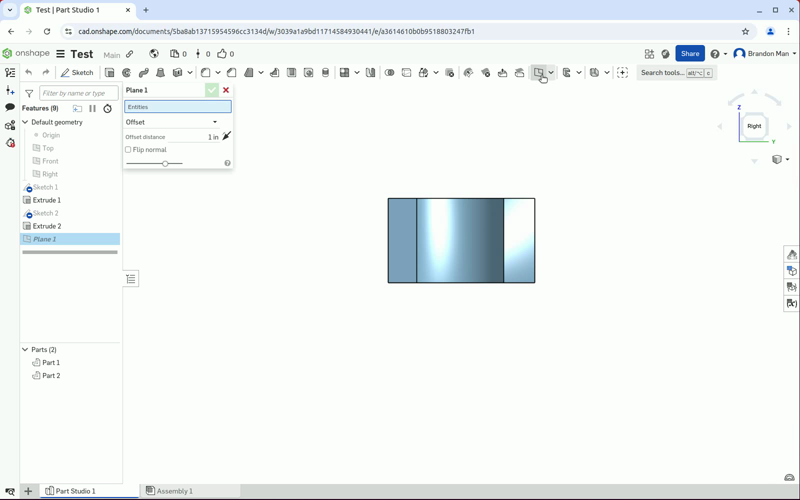
mouse_move(73, 176)
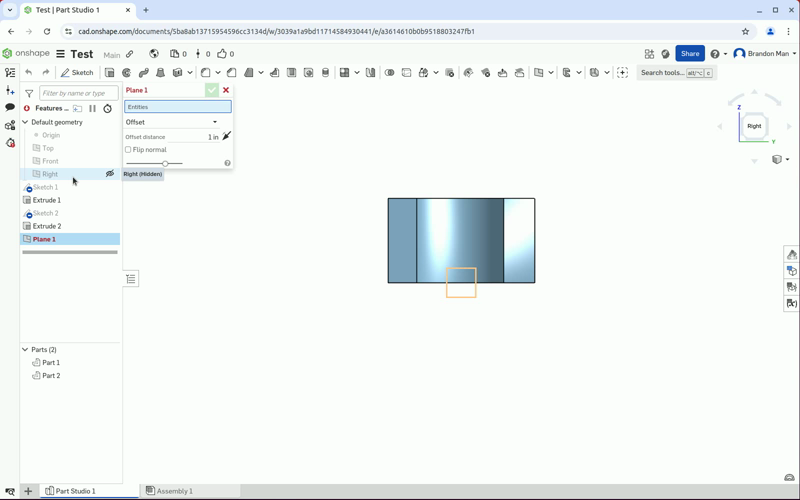
click(73, 176)
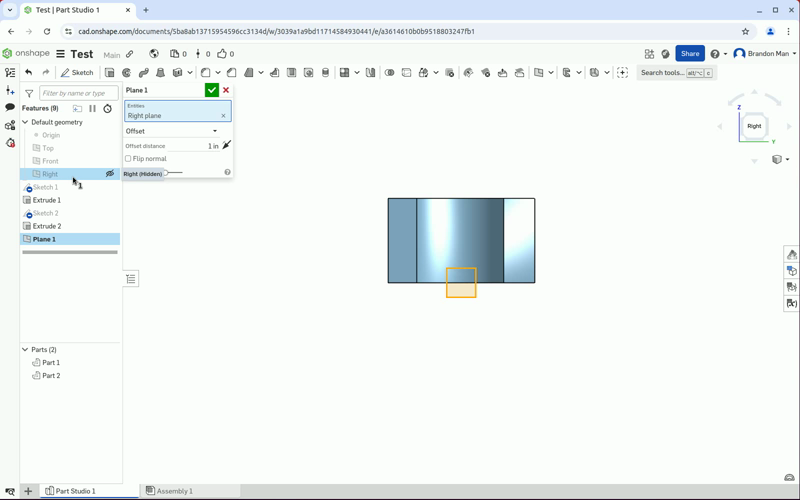
key(tab, 2)
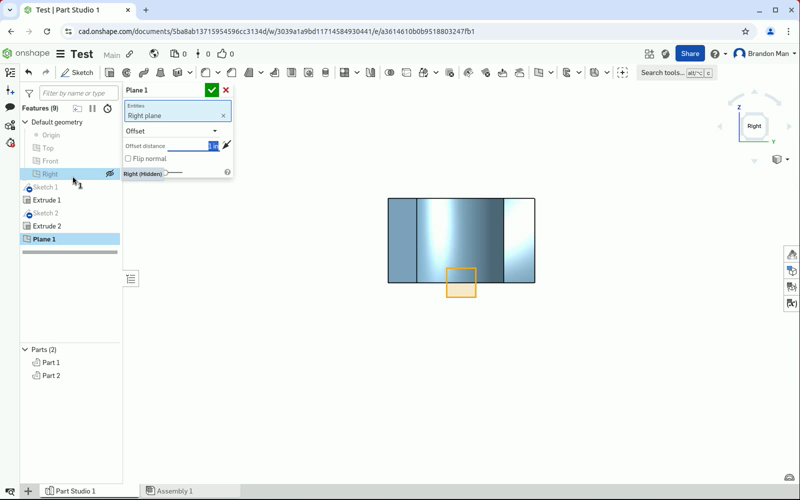
text(23.108)
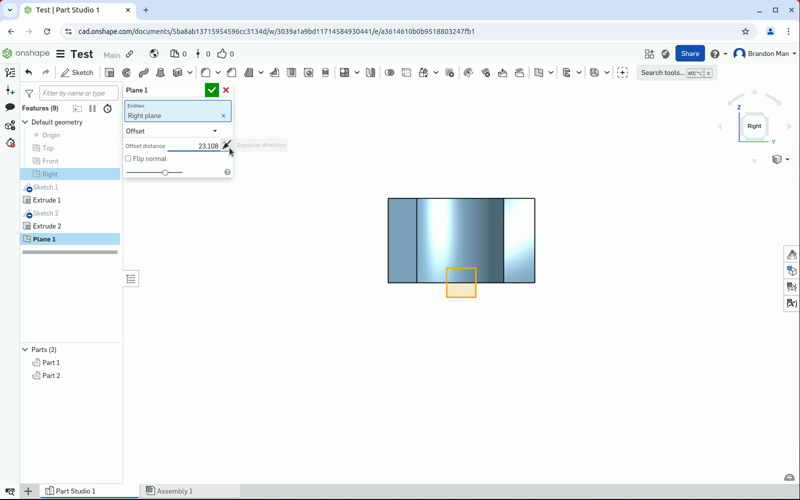
mouse_move(229, 147)
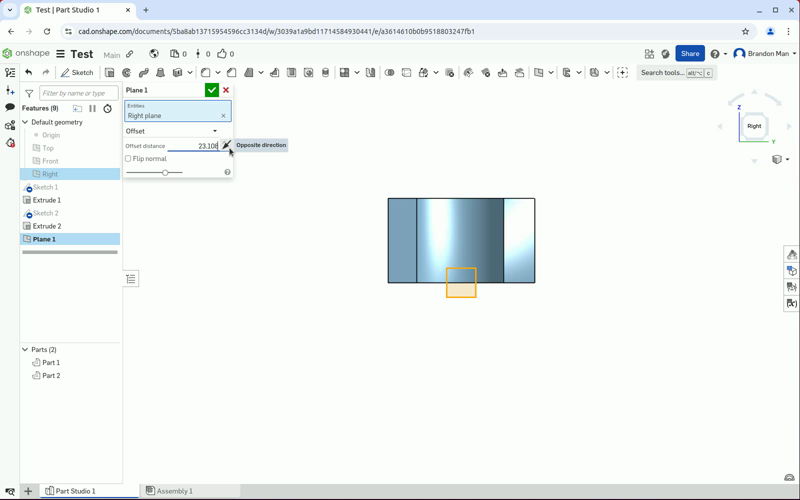
click(229, 147)
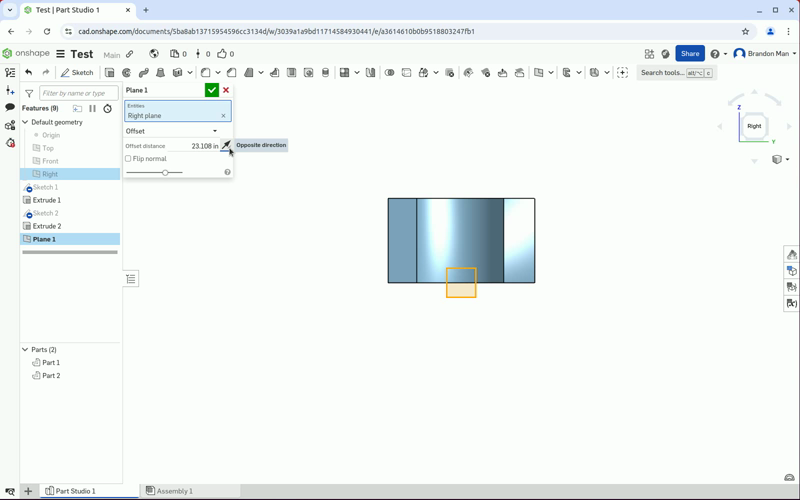
key(enter, 2)
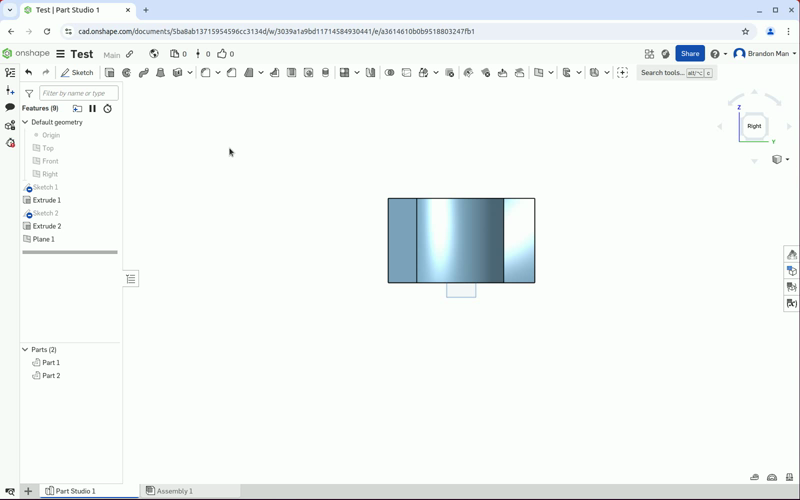
key(shift+s)
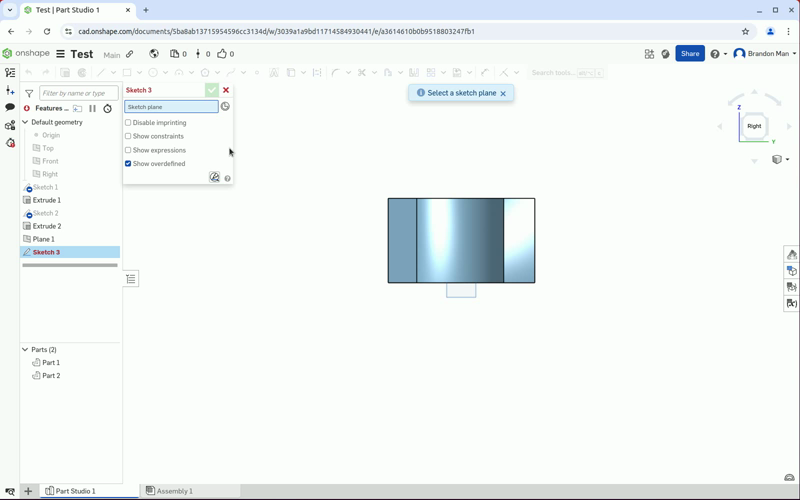
mouse_move(73, 241)
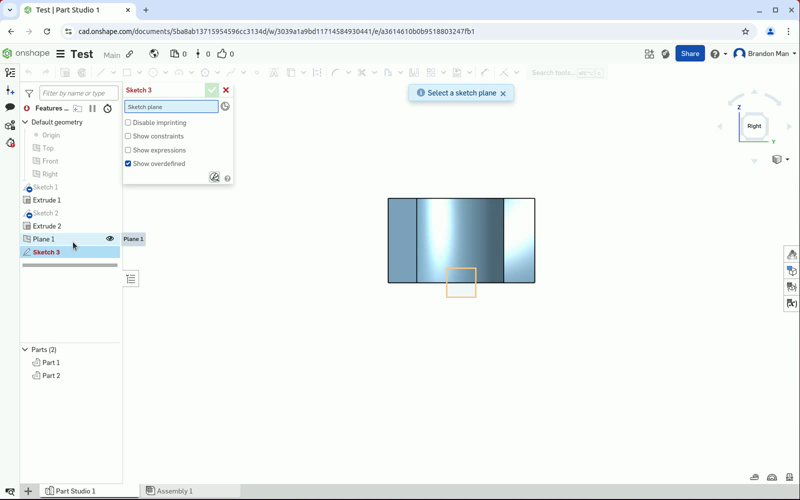
click(73, 241)
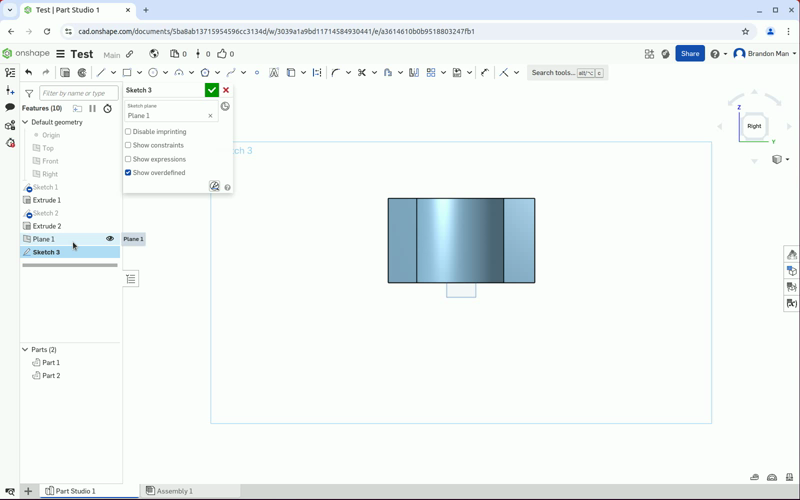
mouse_move(73, 352)
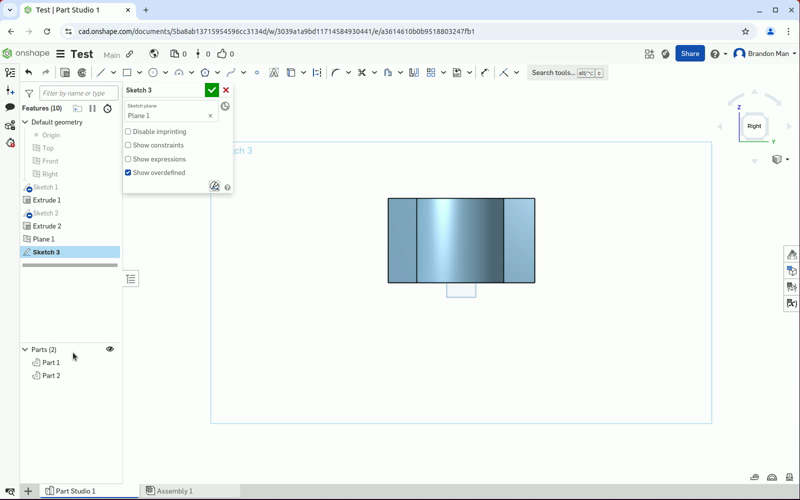
key(y)
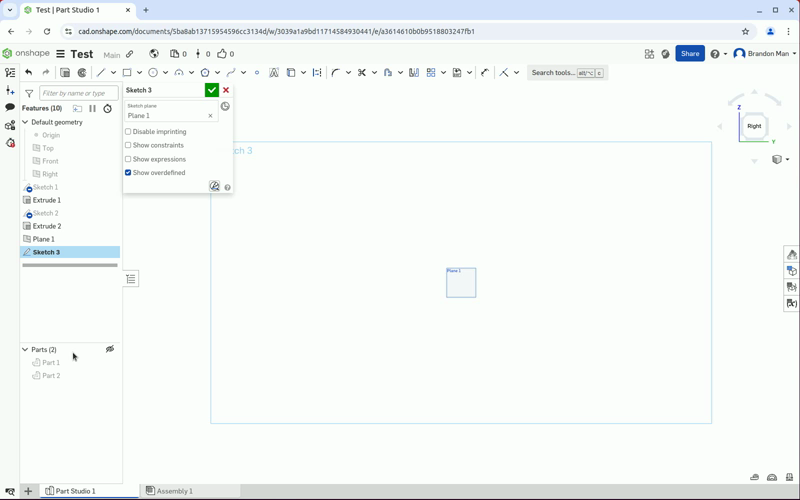
key(l)
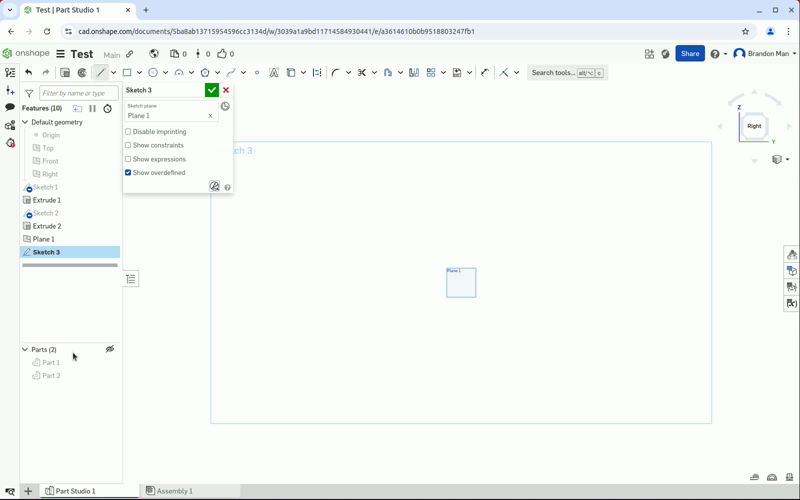
key_down(shift)
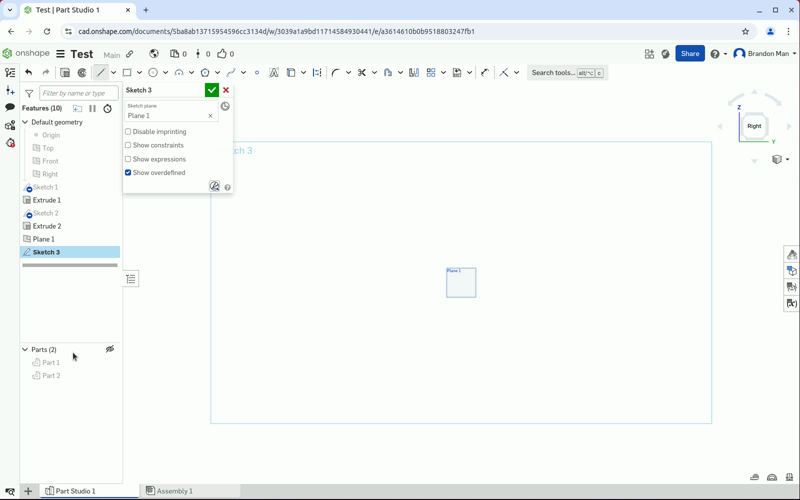
mouse_move(473, 198)
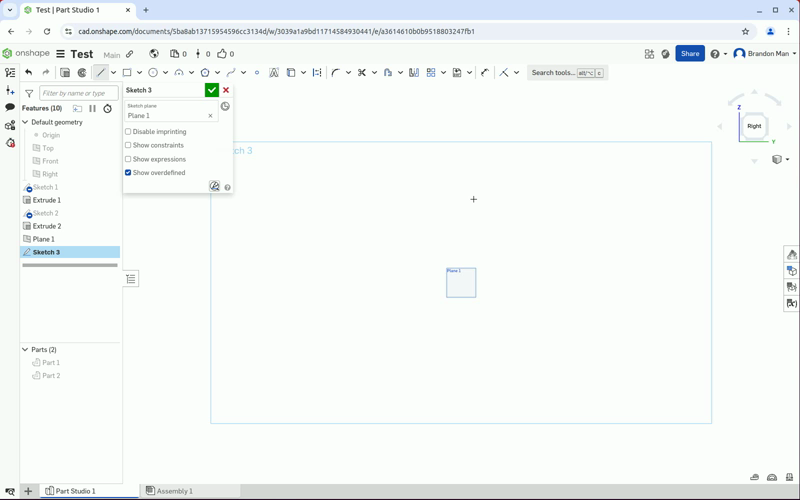
click(473, 198)
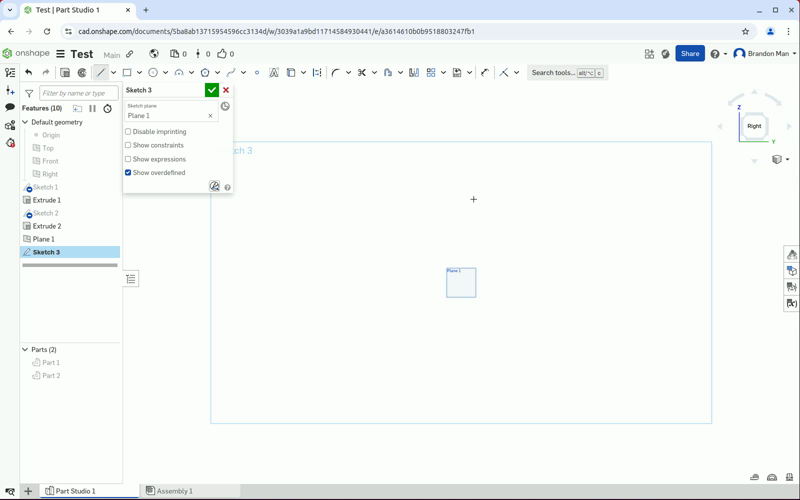
key_up(shift)
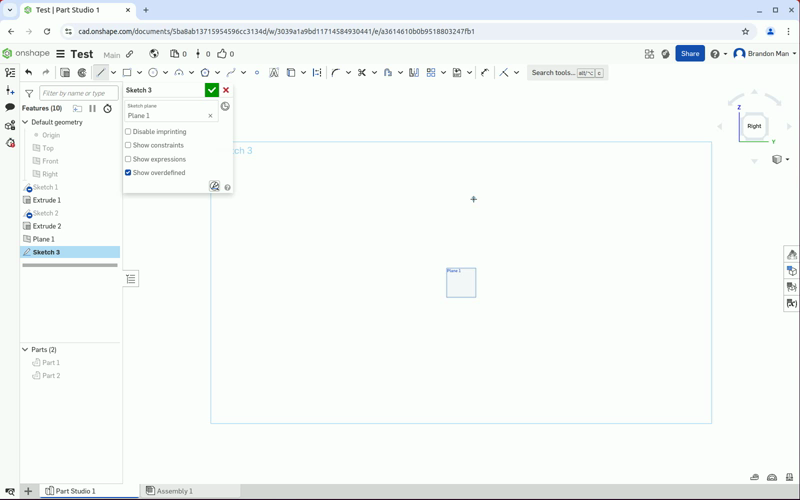
key_down(shift)
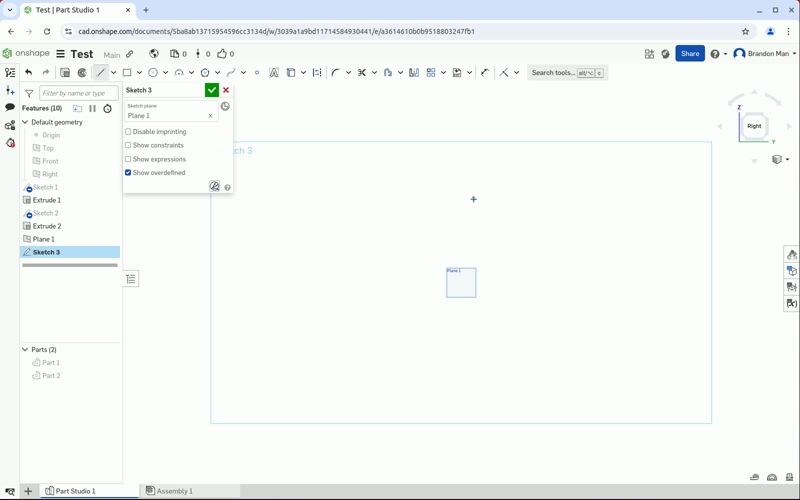
mouse_move(534, 198)
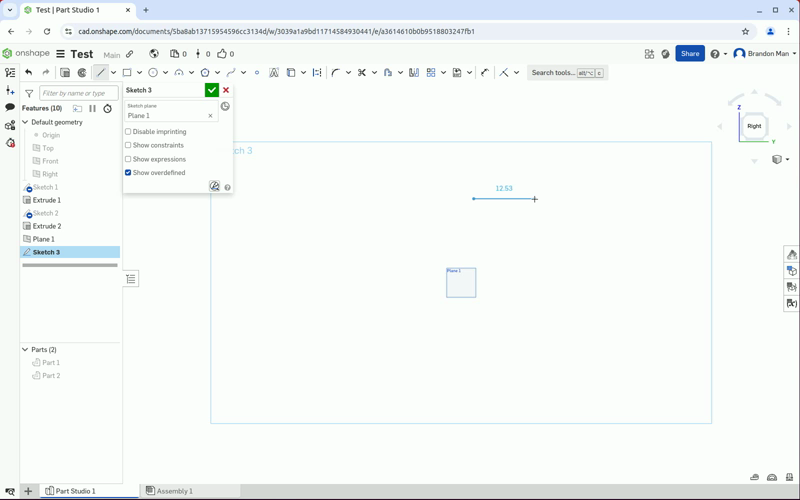
click(534, 198)
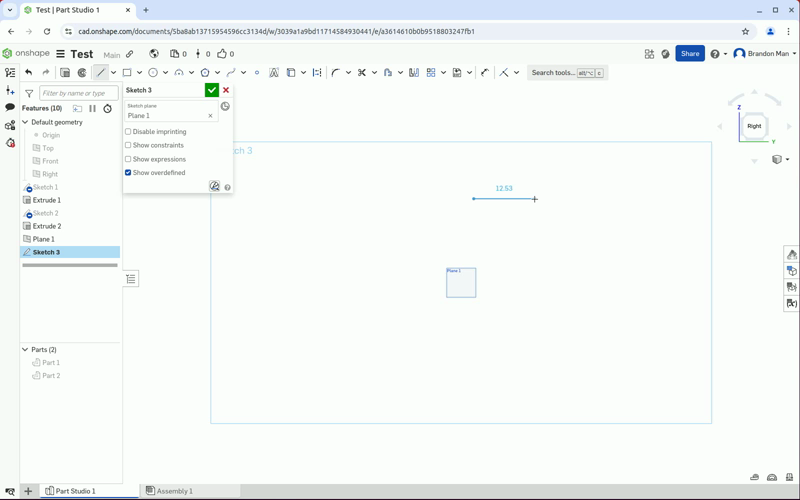
key_up(shift)
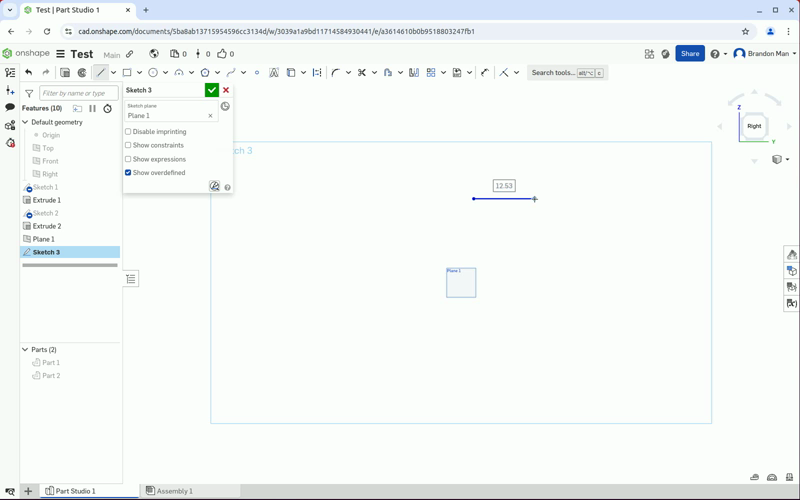
key_down(shift)
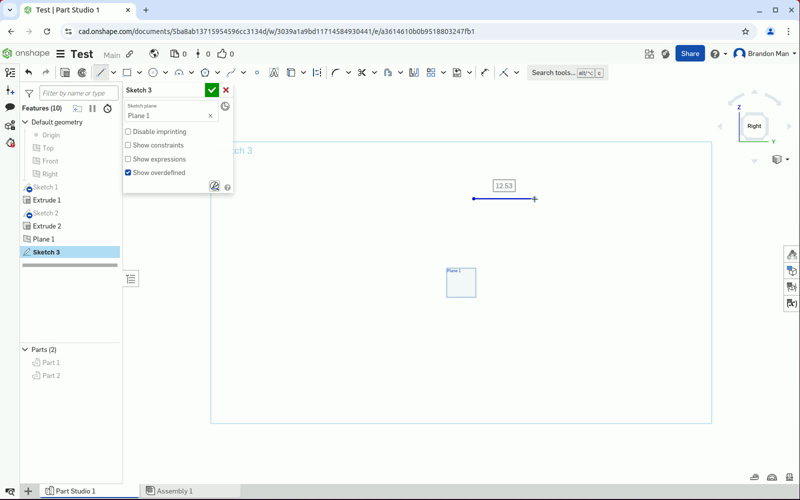
mouse_move(534, 259)
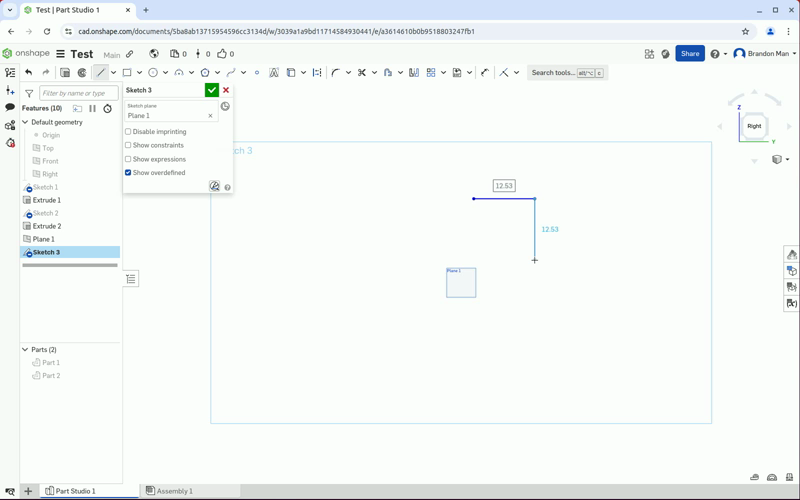
click(534, 259)
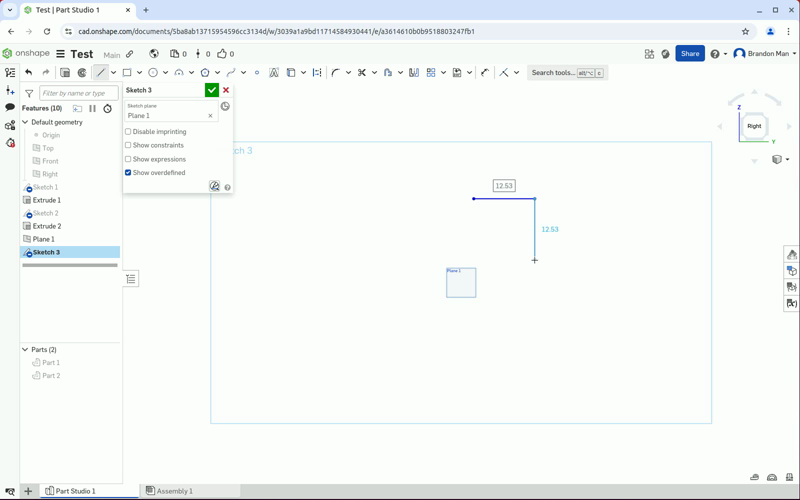
key_up(shift)
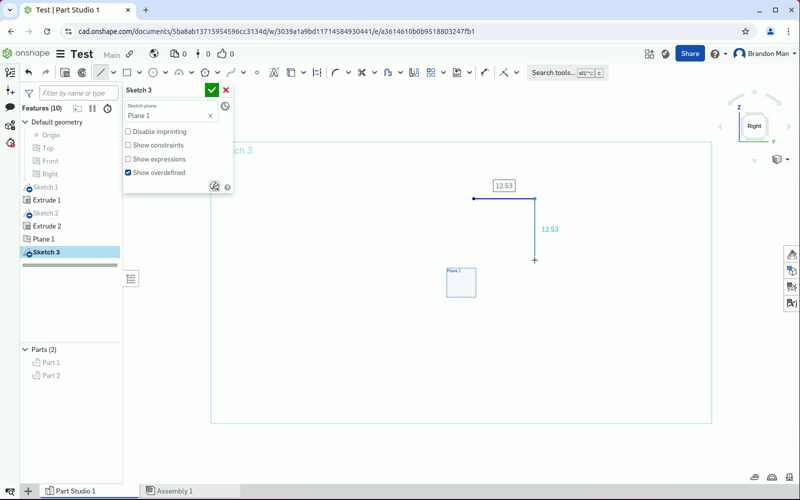
key(esc)
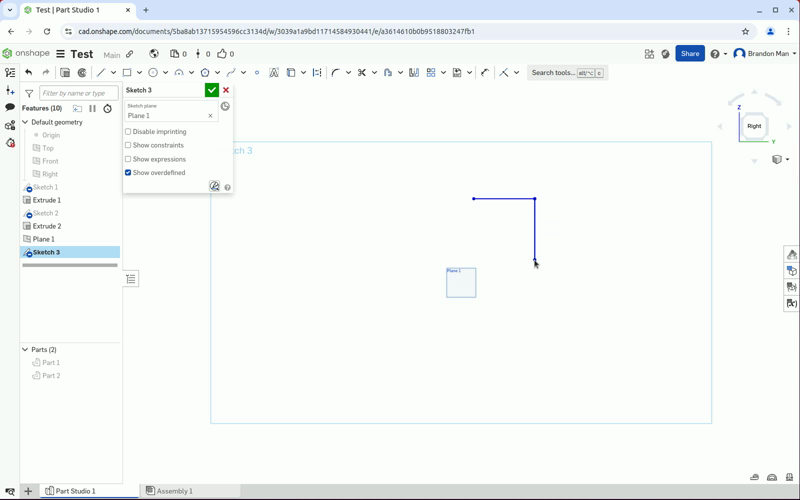
key(a)
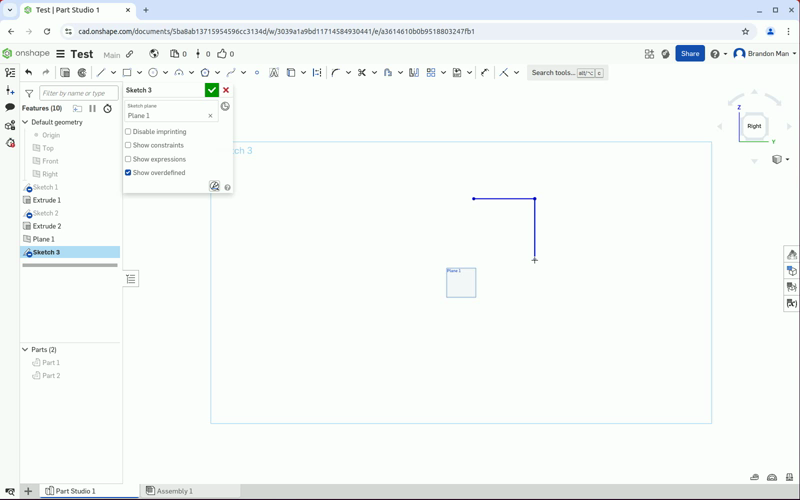
mouse_move(534, 259)
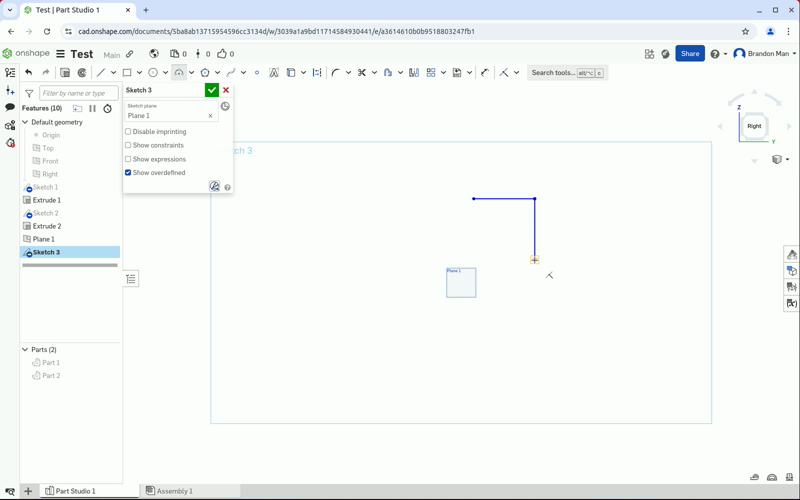
click(534, 259)
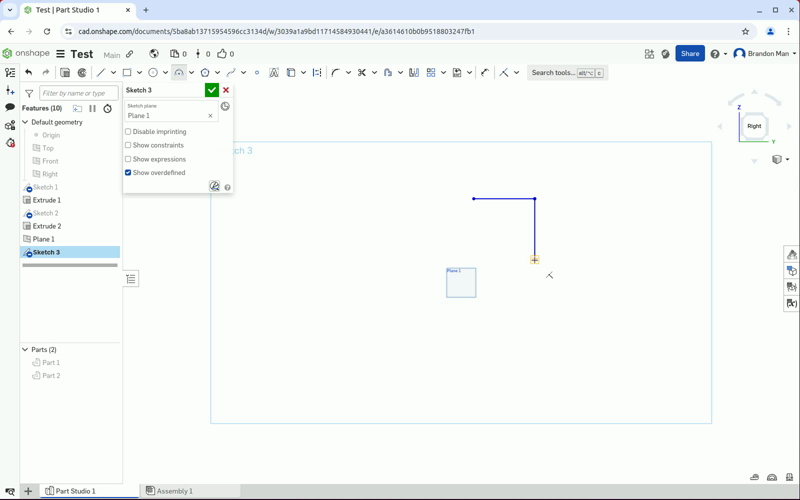
mouse_move(473, 198)
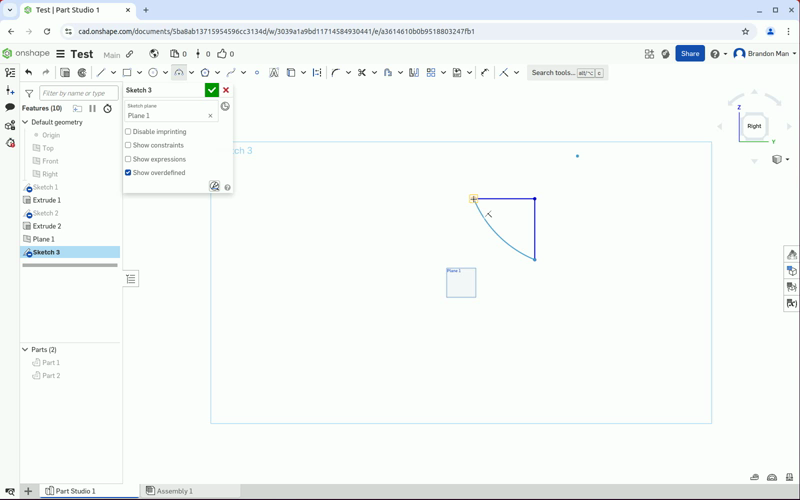
click(473, 198)
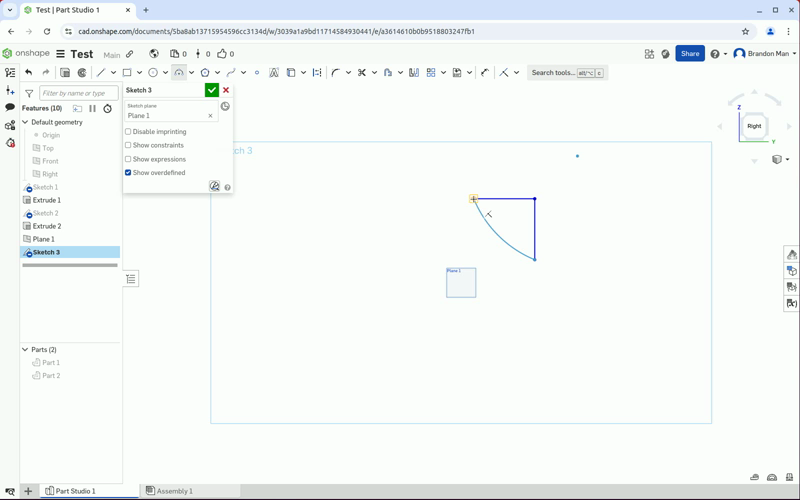
key_down(shift)
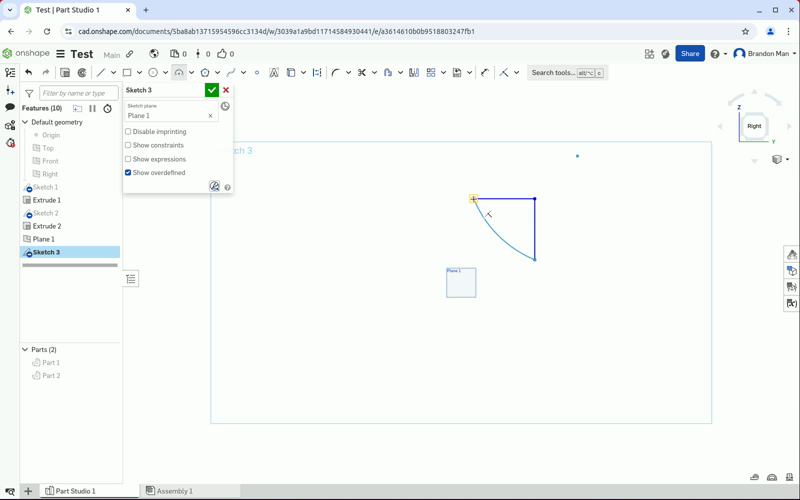
mouse_move(577, 155)
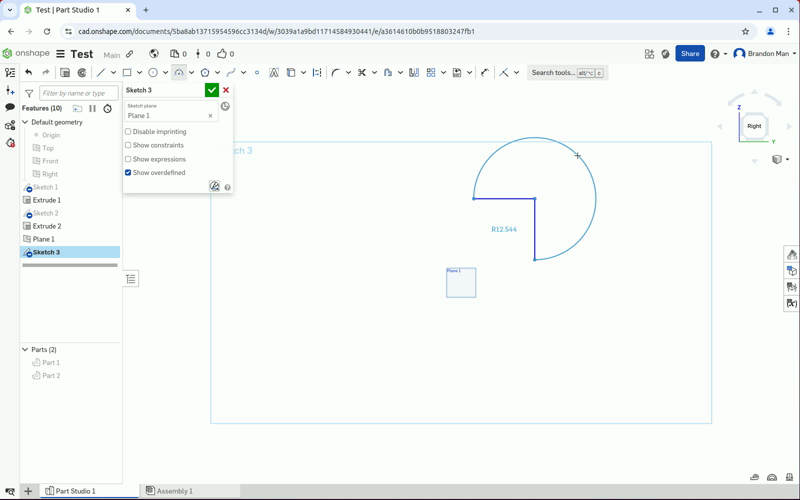
click(577, 155)
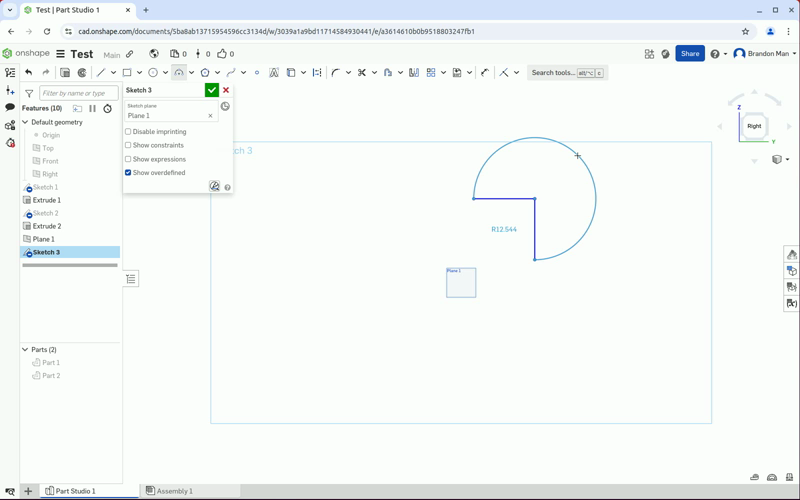
key_up(shift)
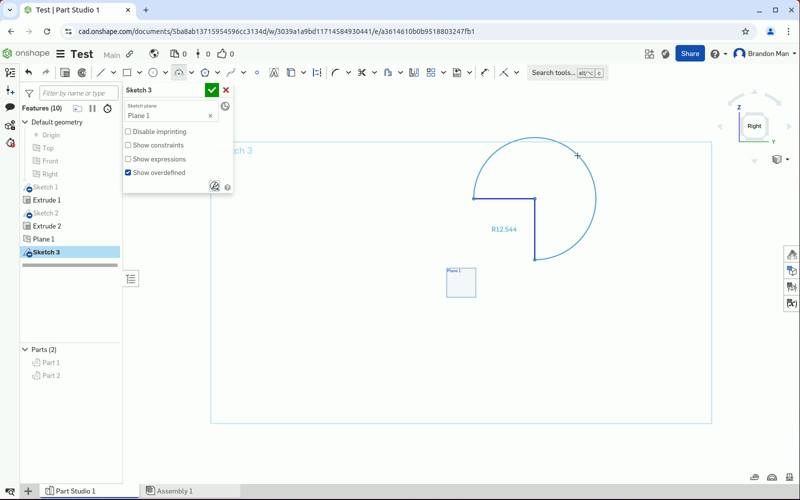
key(esc)
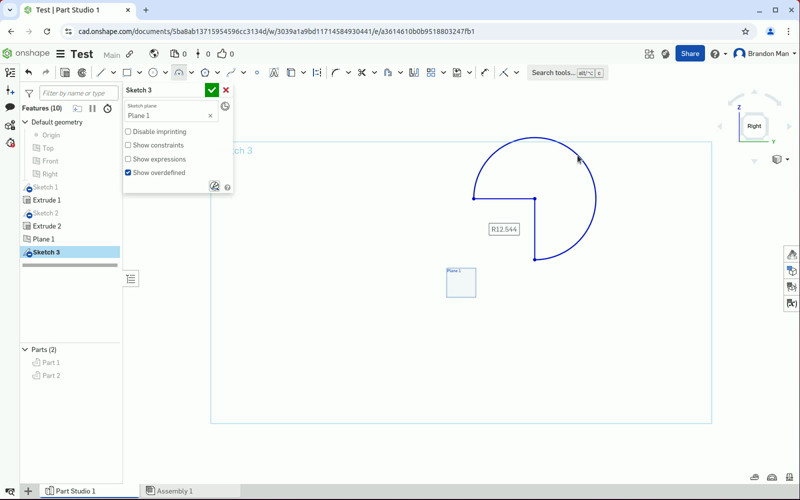
mouse_move(574, 197)
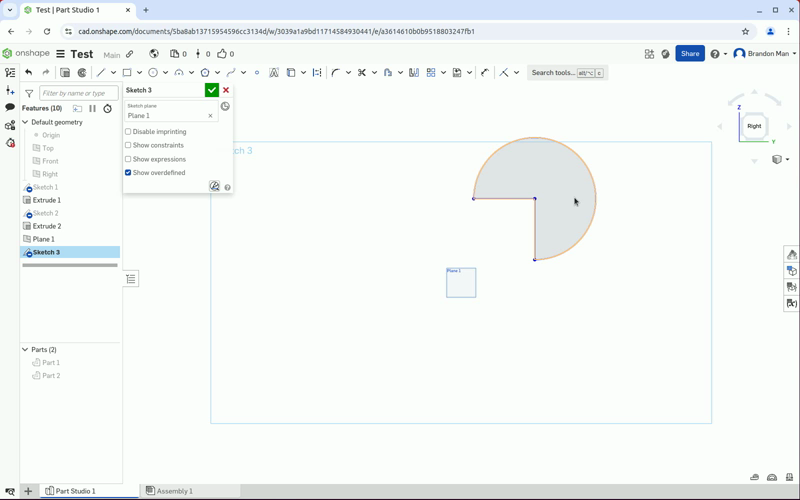
click(574, 197)
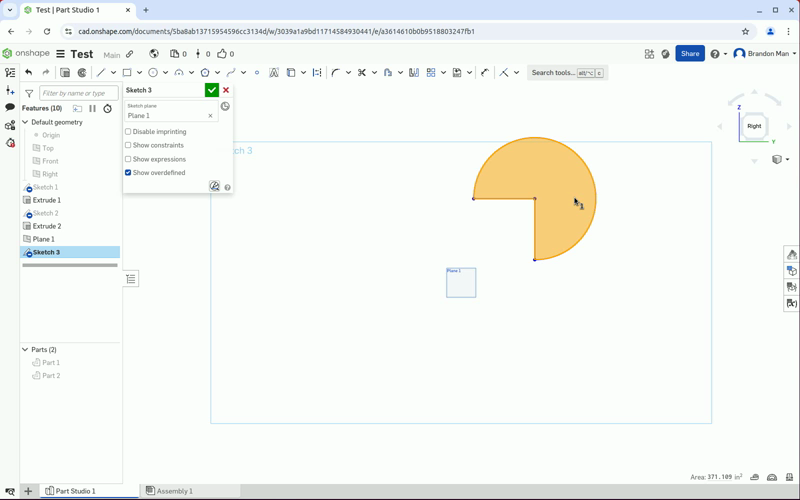
mouse_move(73, 352)
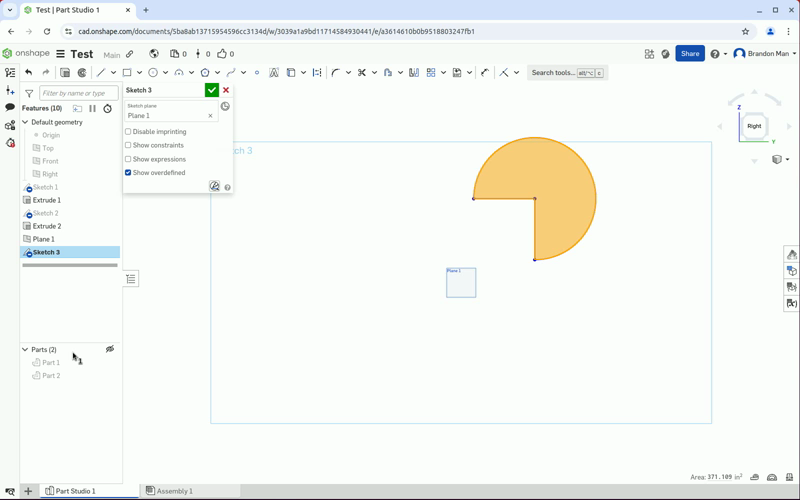
key(shift+y)
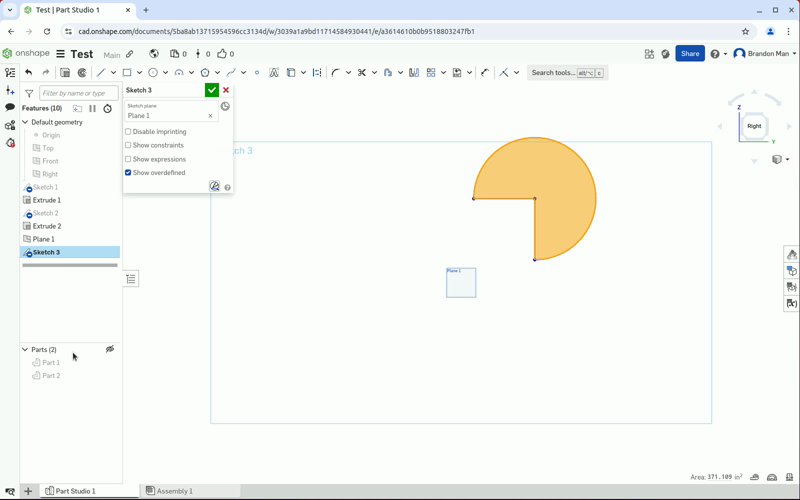
key(shift+e)
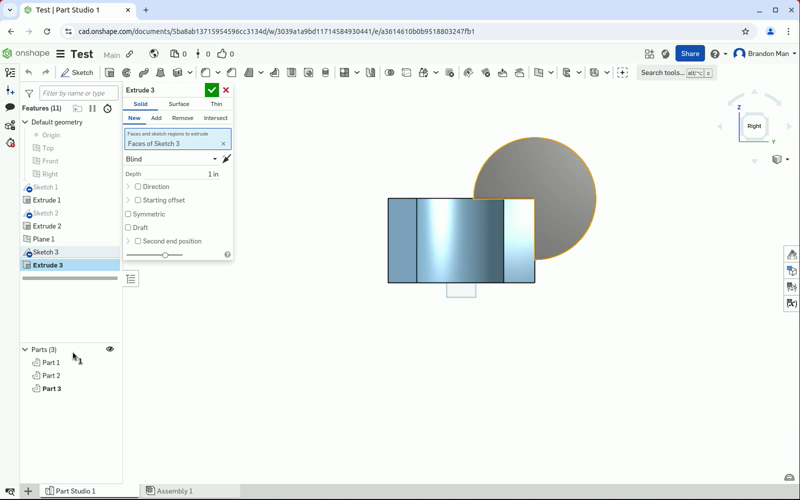
mouse_move(143, 106)
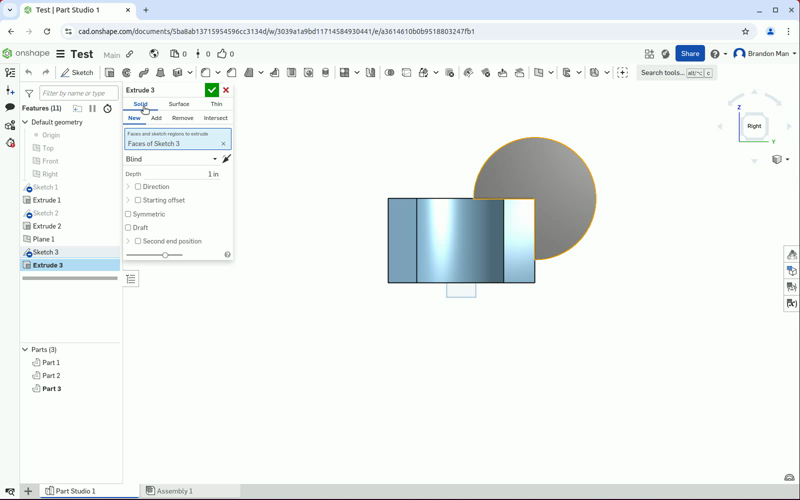
click(143, 106)
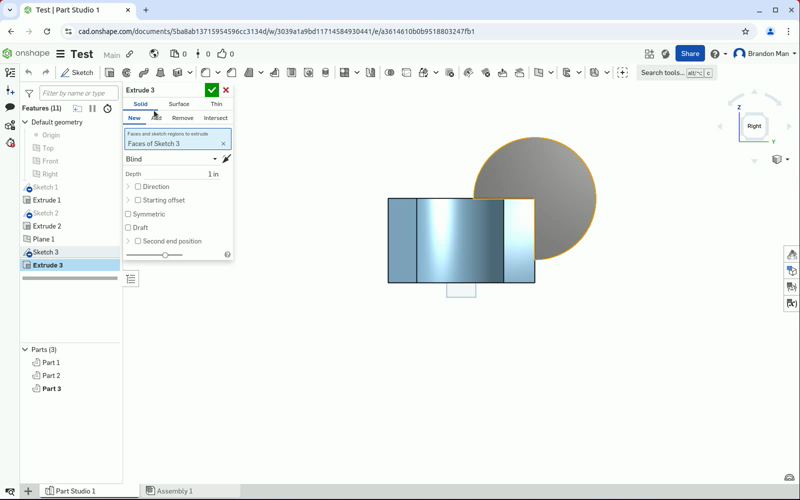
mouse_move(186, 120)
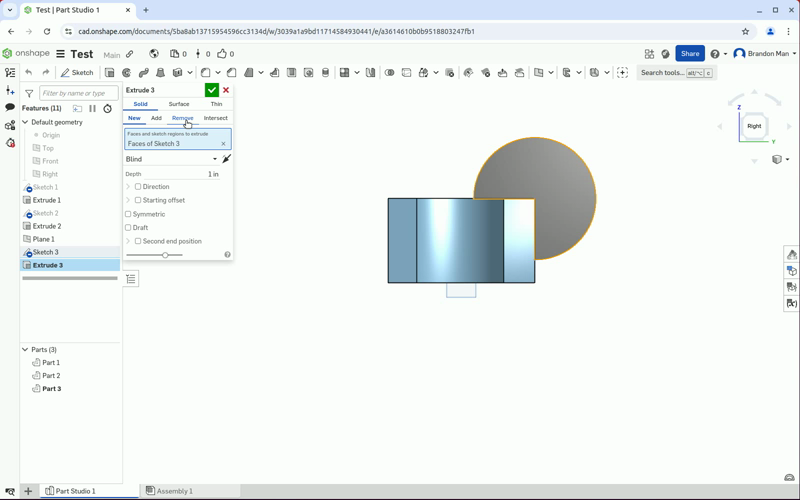
click(186, 120)
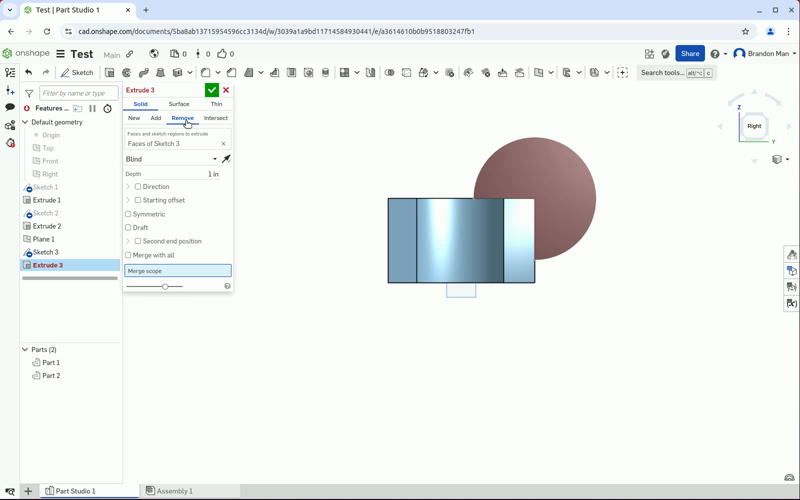
key(tab, 4)
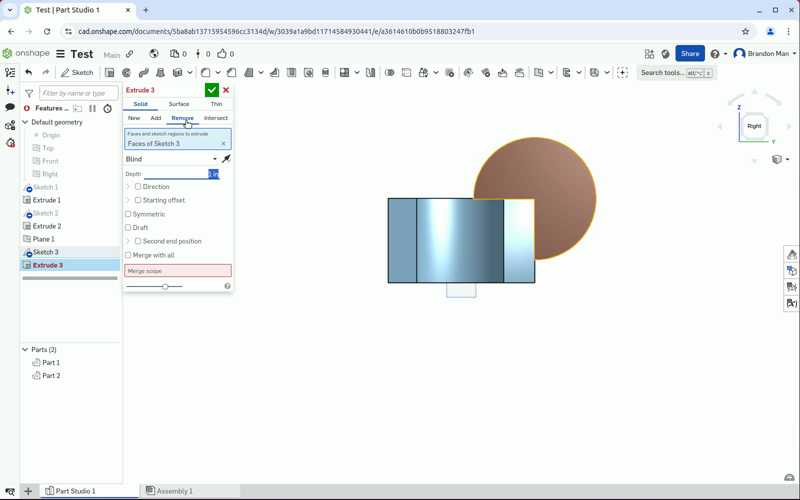
text(21.423)
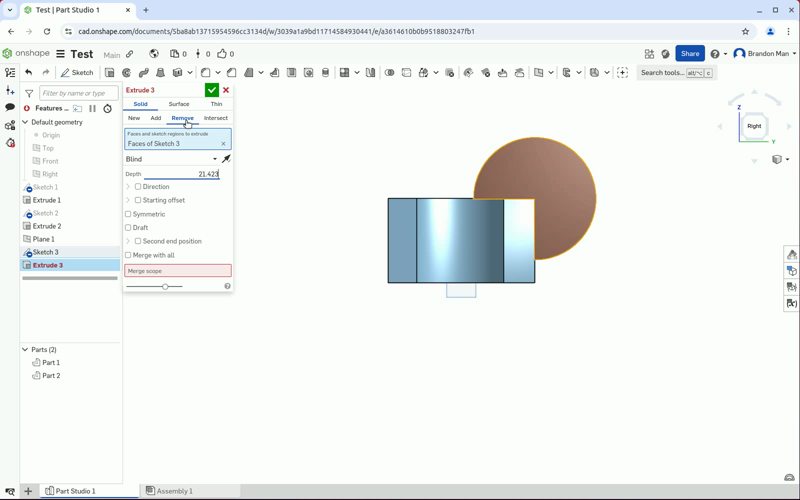
key(tab, 6)
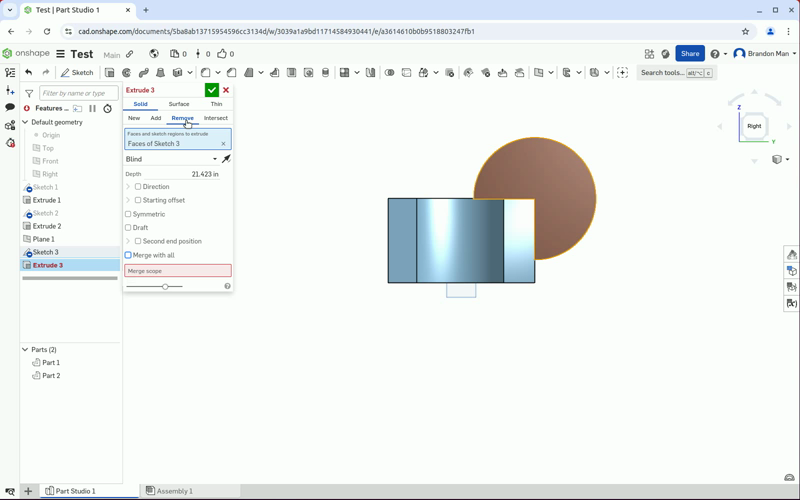
key(space)
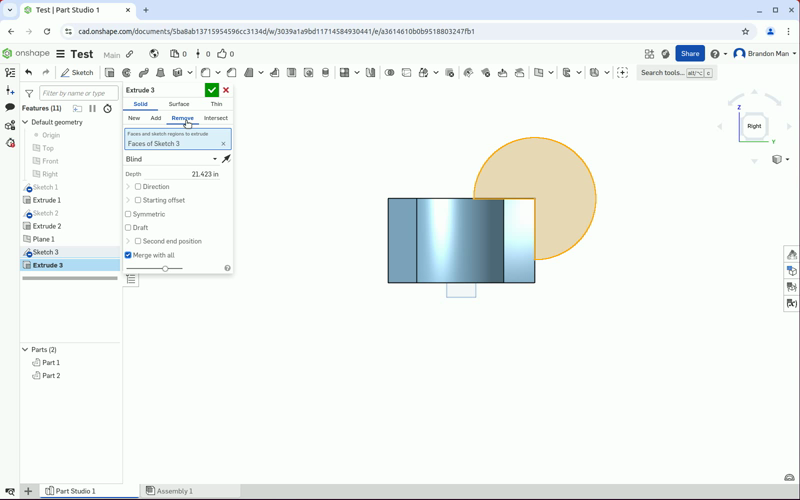
key(enter)
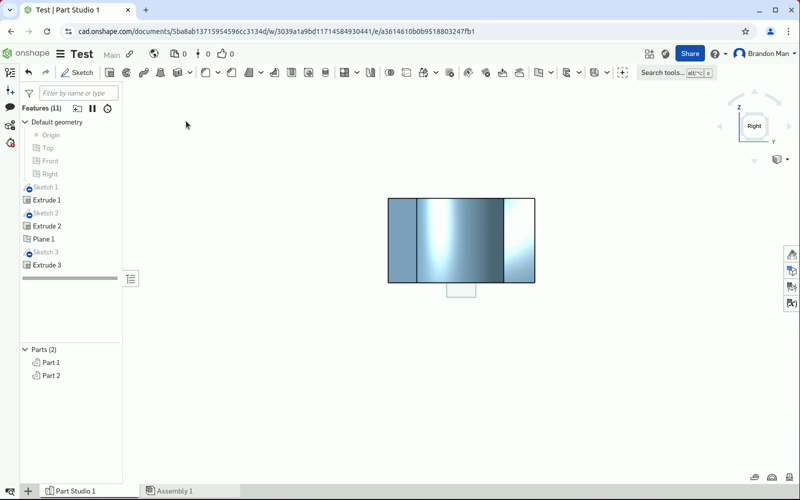
key(shift+h)
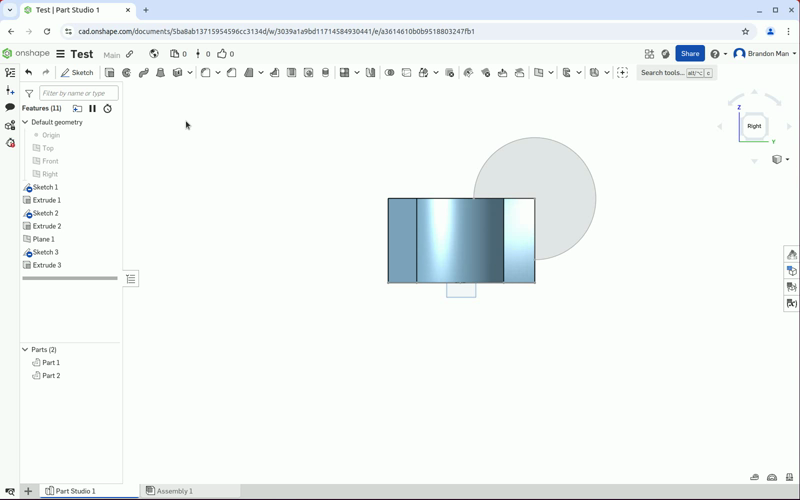
key(shift+h)
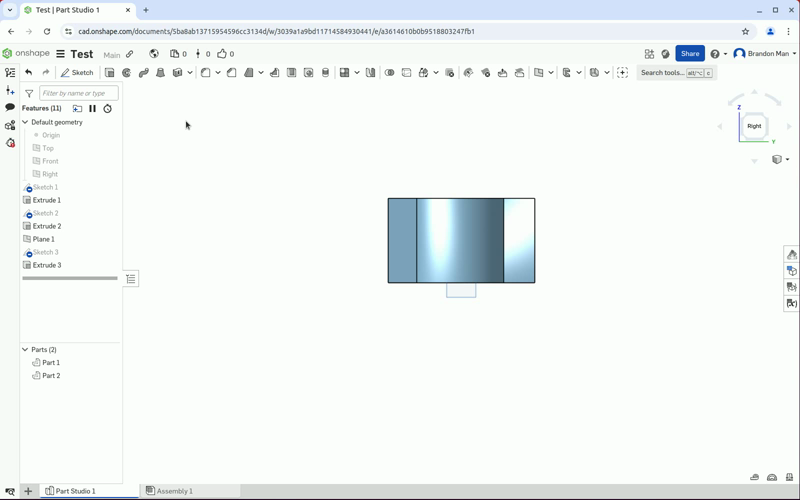
mouse_move(73, 189)
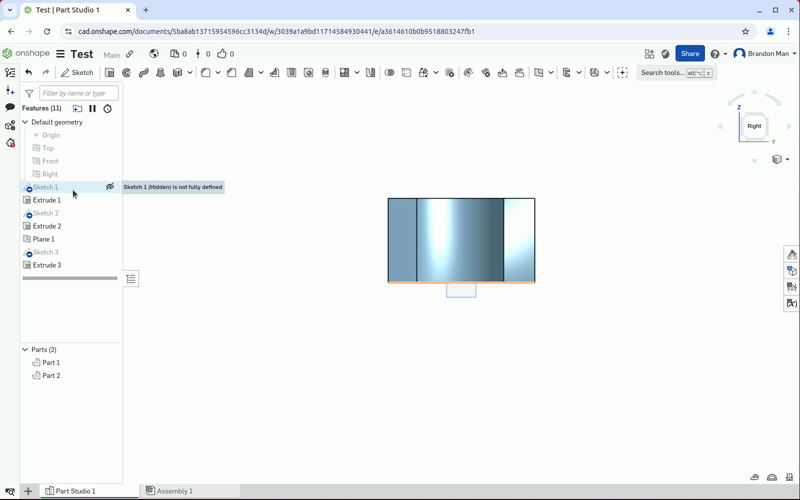
click(73, 189)
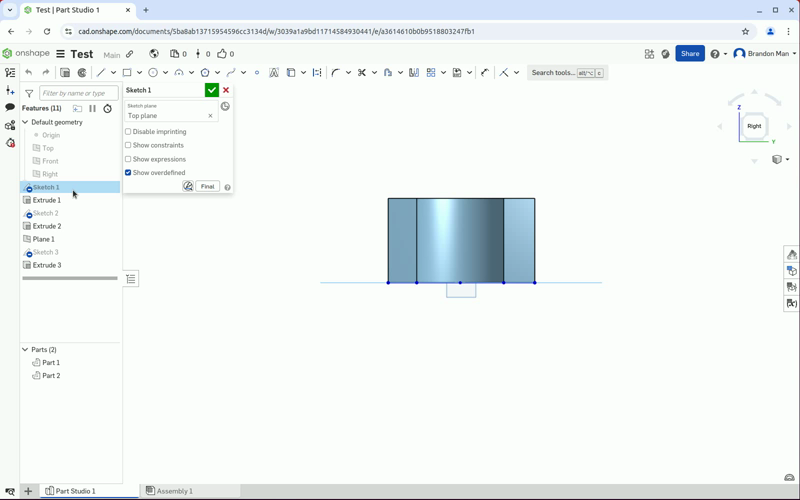
mouse_move(229, 92)
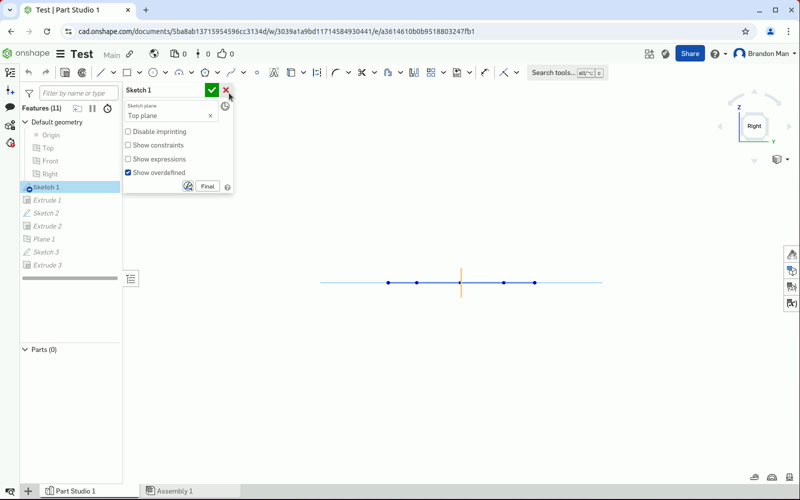
click(229, 92)
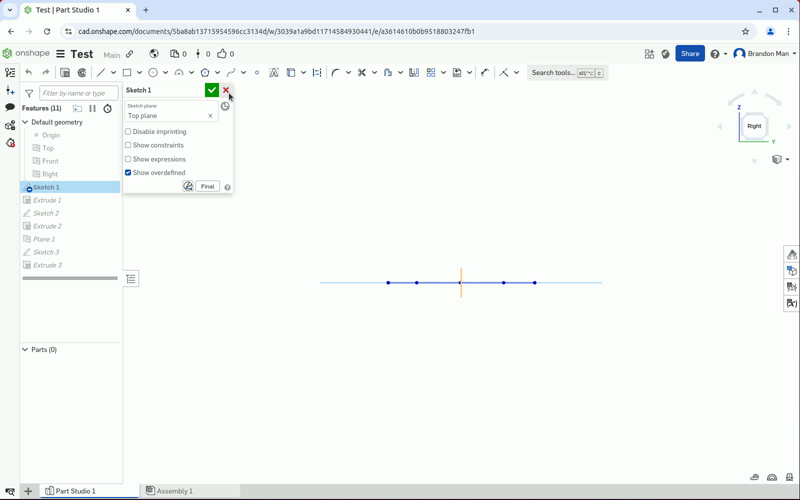
key(shift+s)
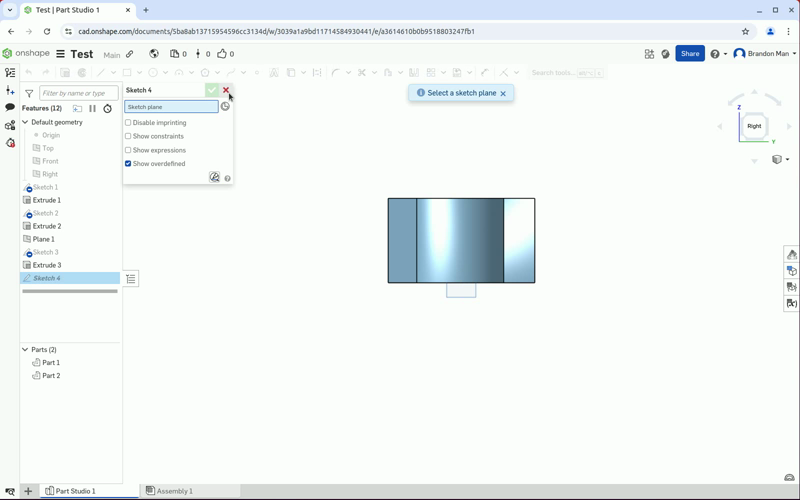
mouse_move(73, 241)
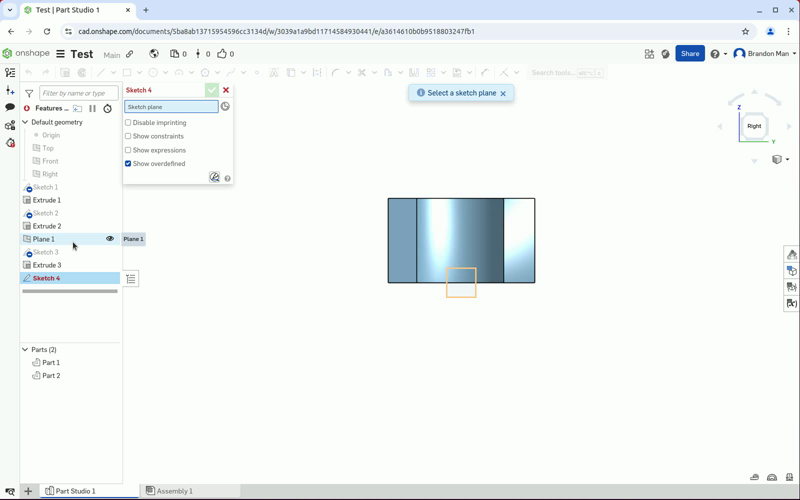
click(73, 241)
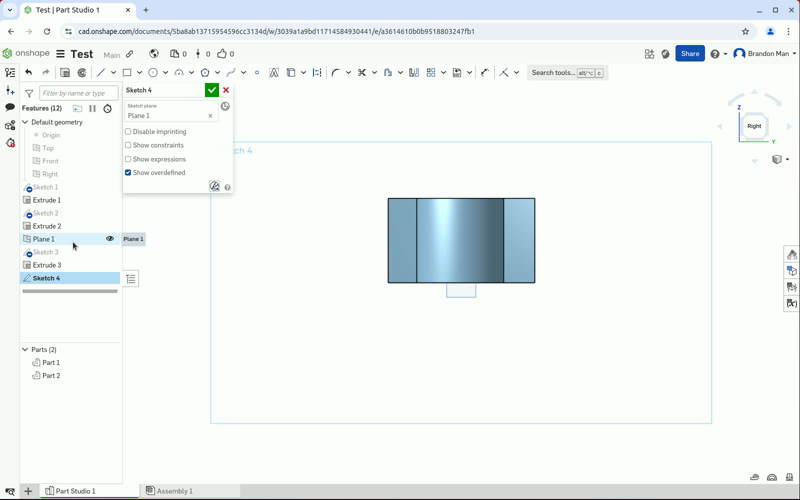
mouse_move(73, 352)
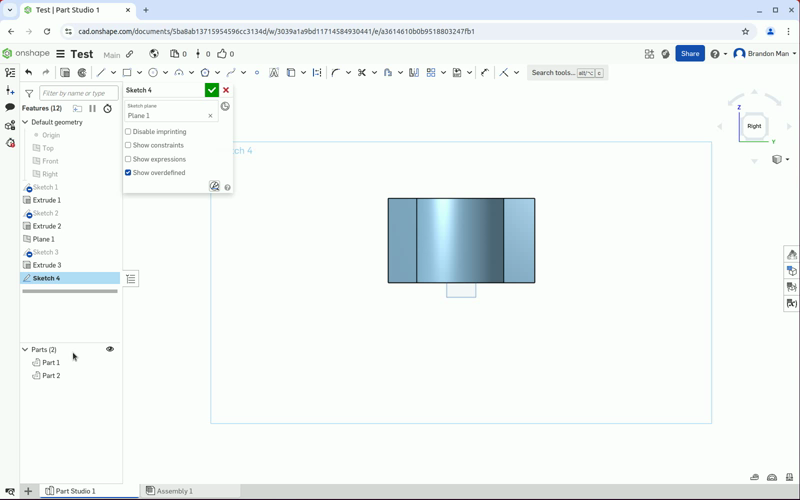
key(y)
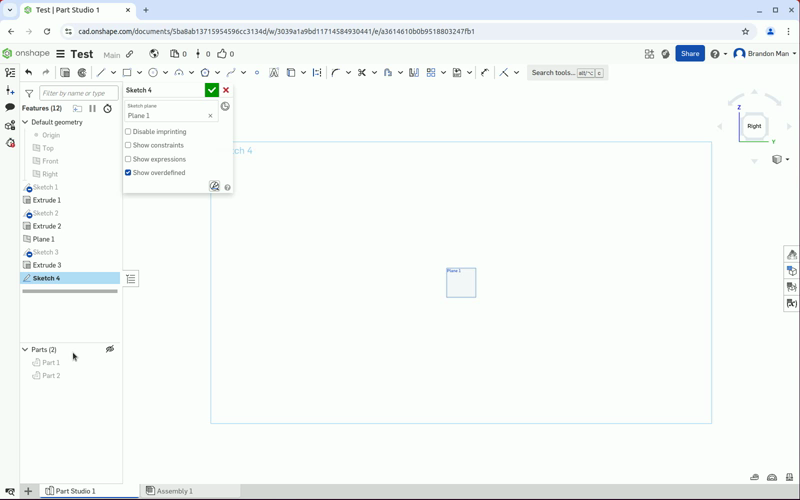
key(a)
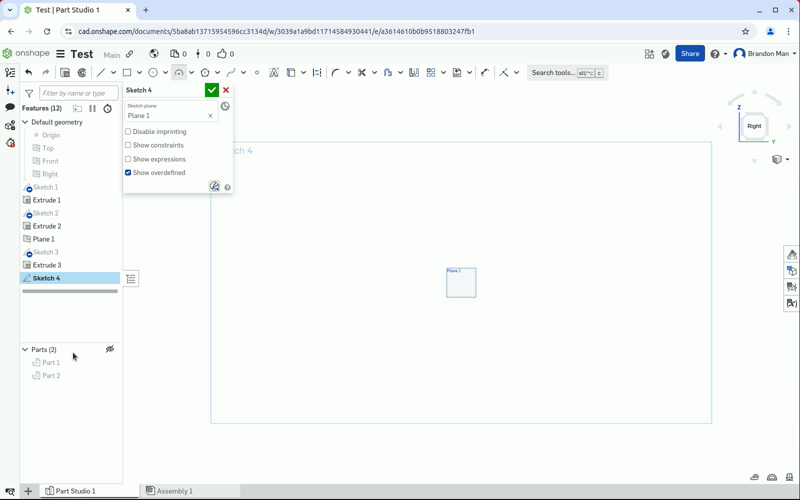
key_down(shift)
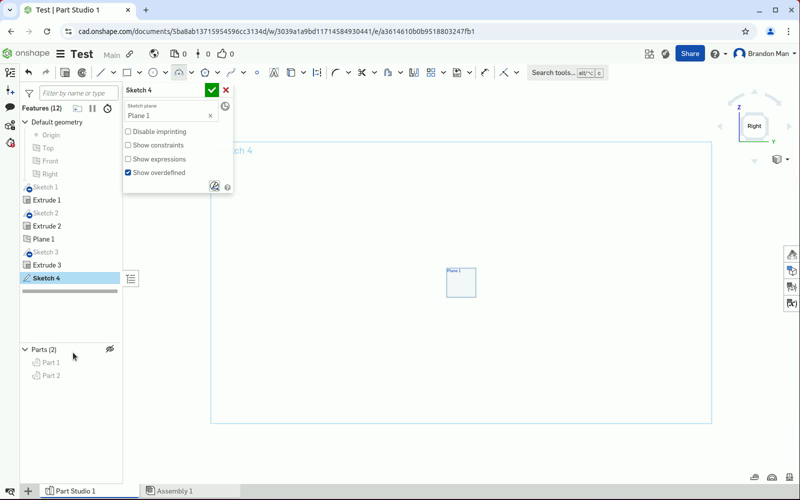
mouse_move(473, 198)
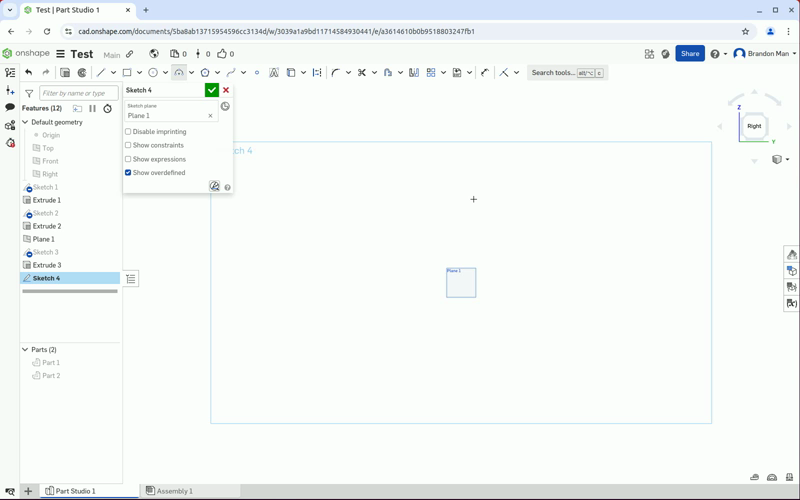
click(473, 198)
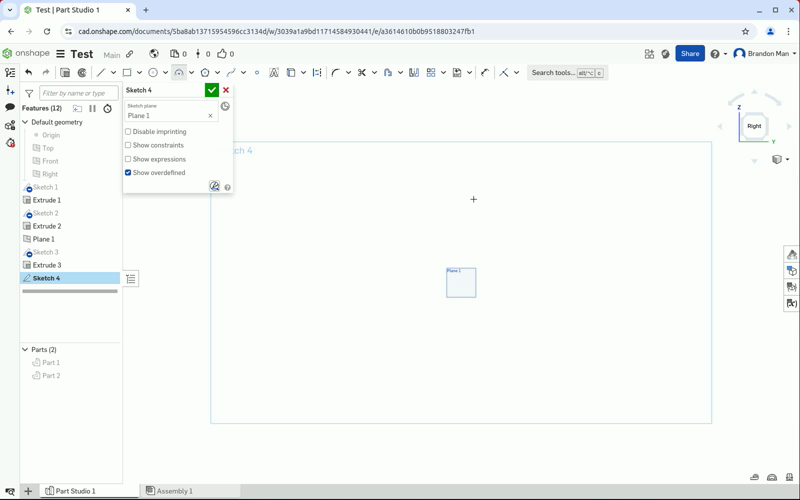
key_up(shift)
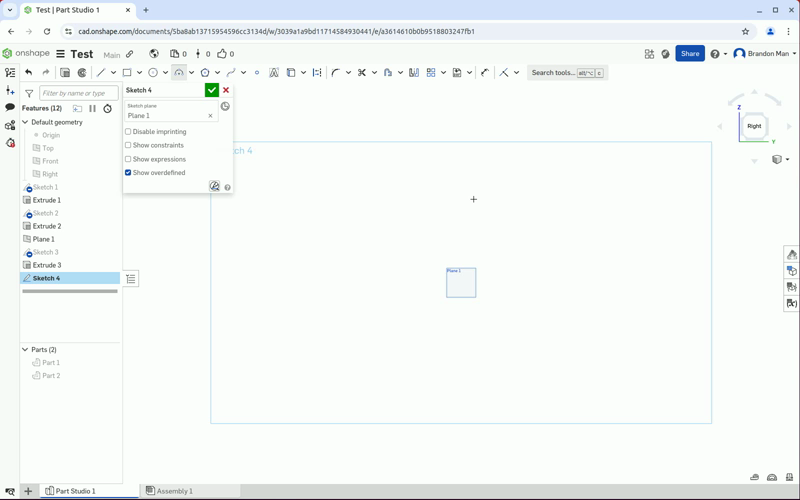
key_down(shift)
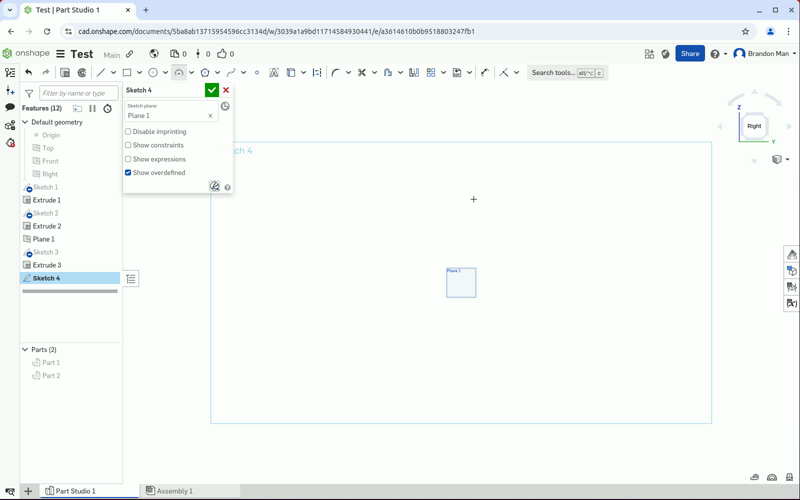
mouse_move(535, 260)
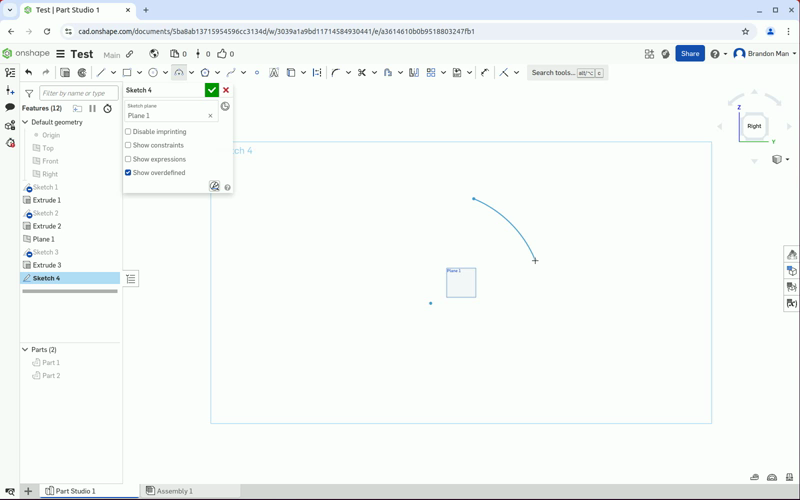
click(535, 260)
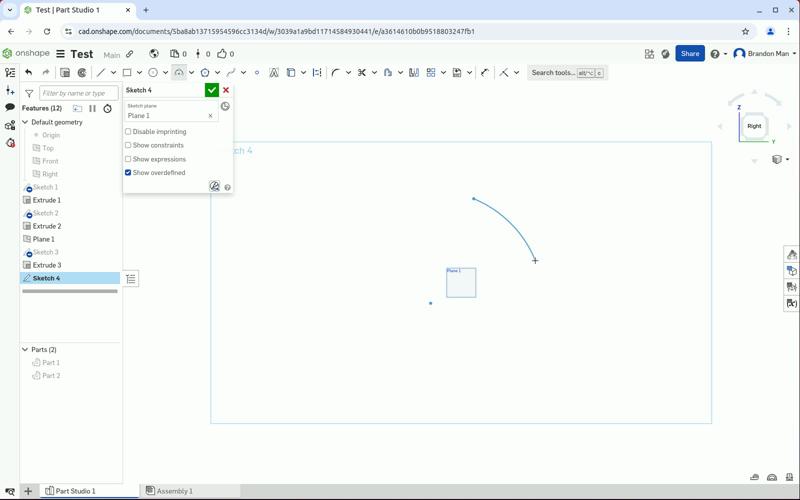
mouse_move(491, 242)
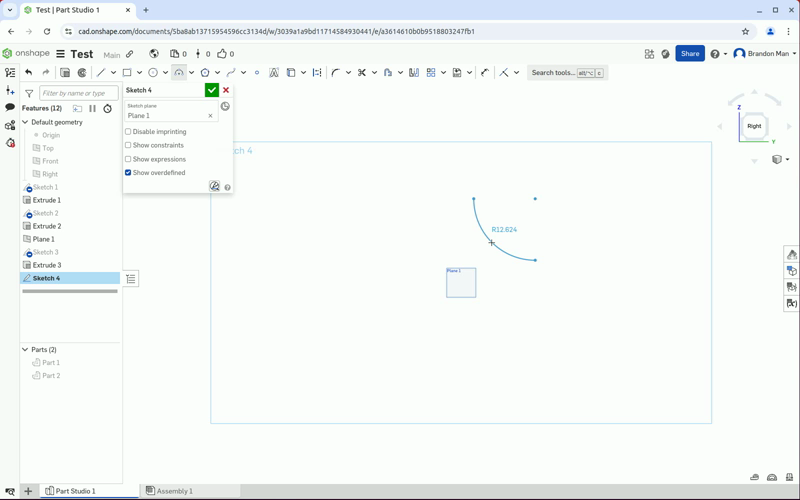
click(491, 242)
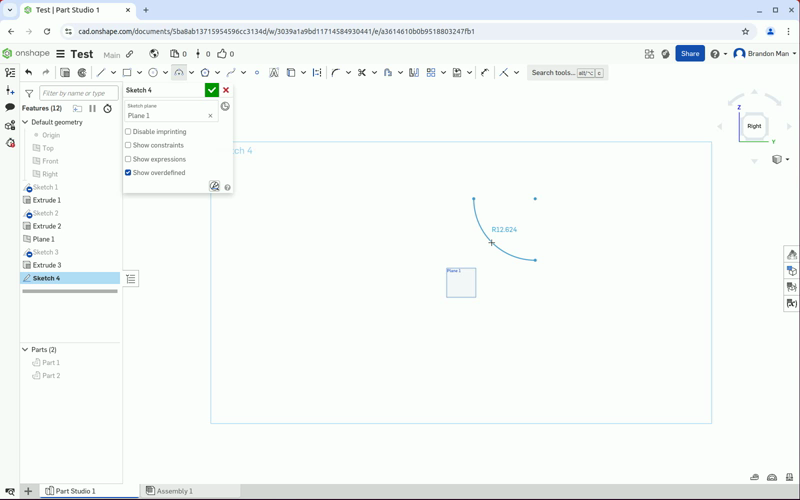
key_up(shift)
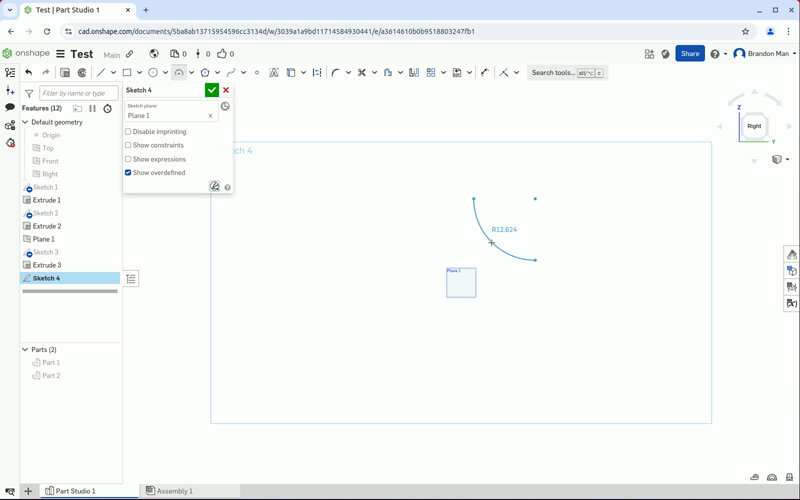
key(esc)
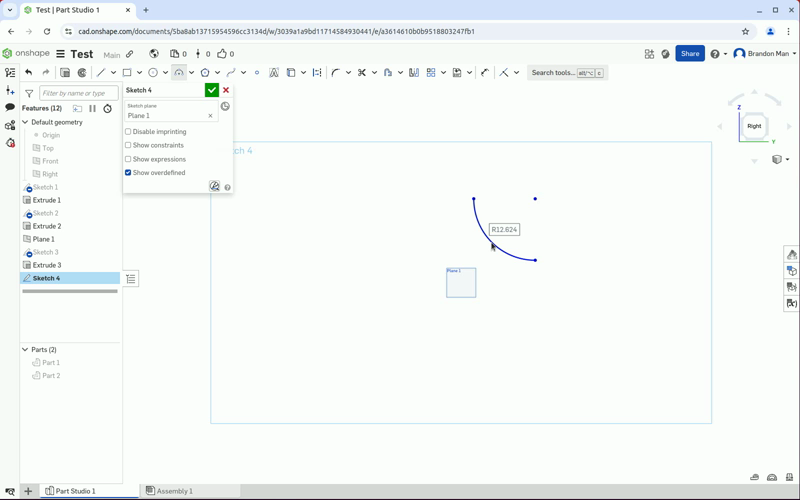
key(l)
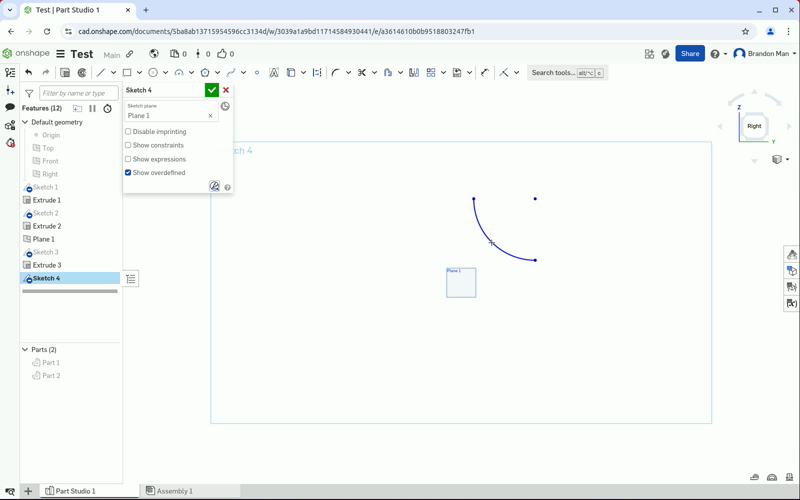
mouse_move(535, 260)
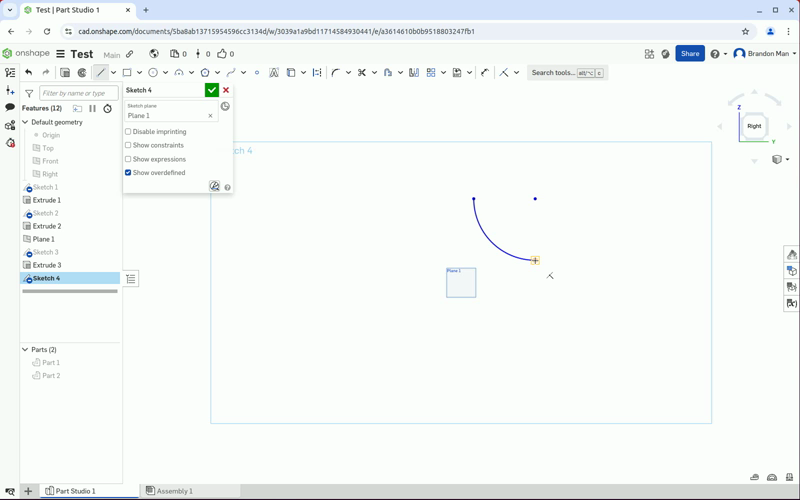
click(535, 260)
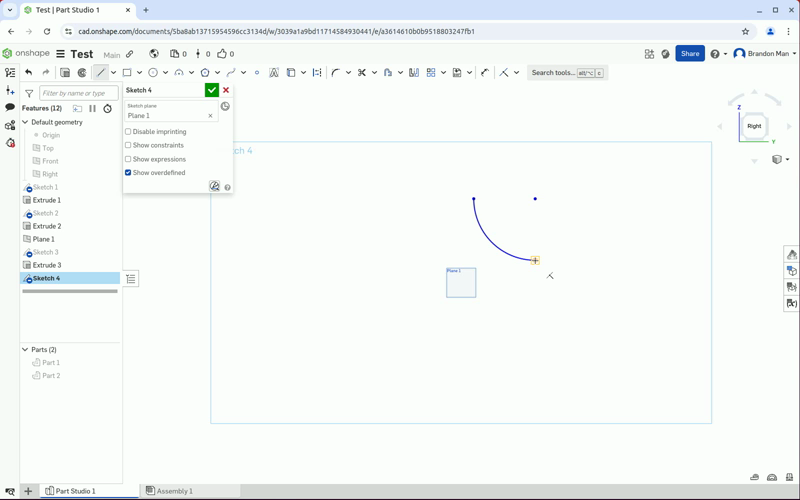
key_down(shift)
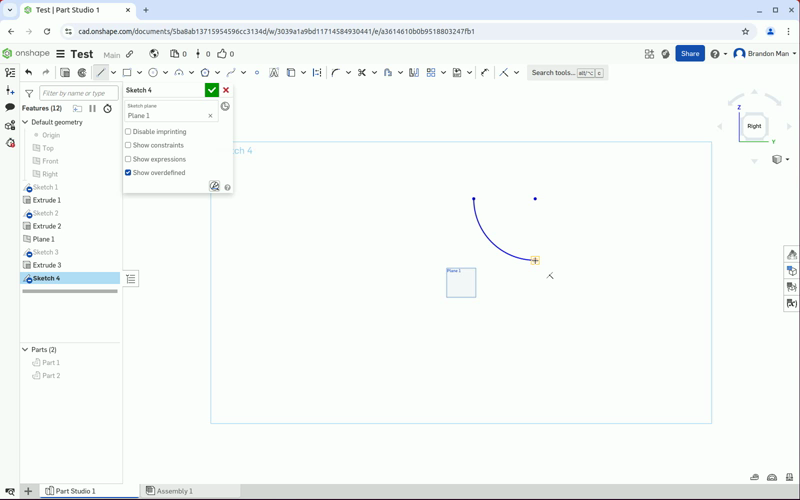
mouse_move(535, 198)
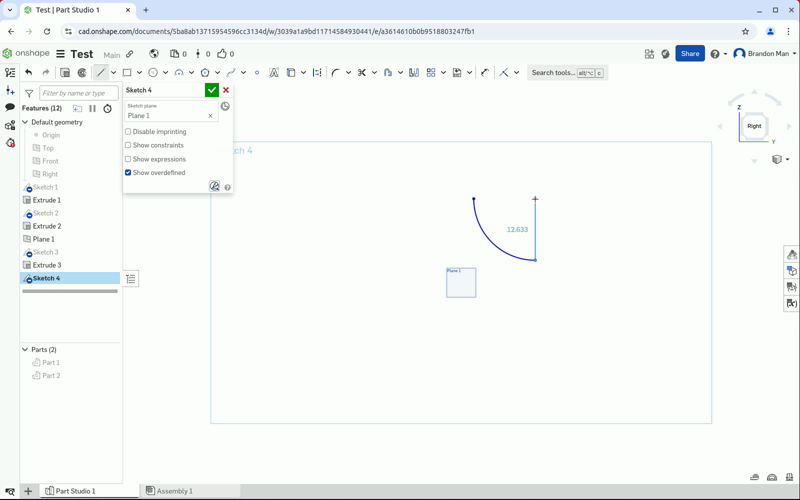
click(535, 198)
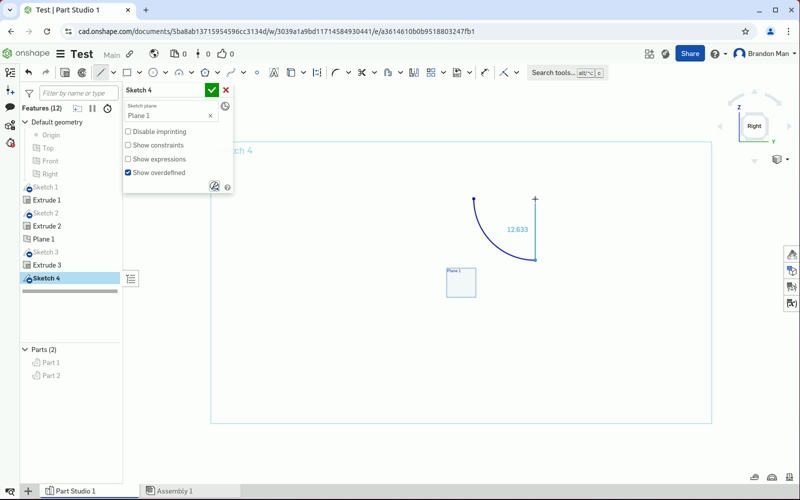
key_up(shift)
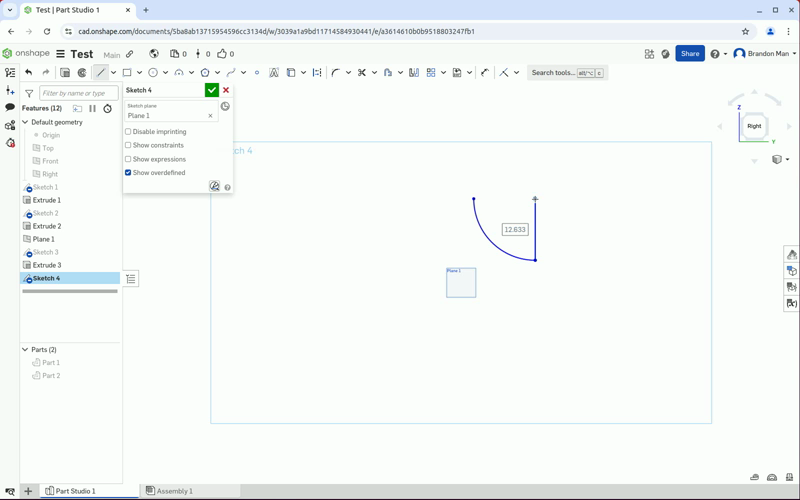
key_down(shift)
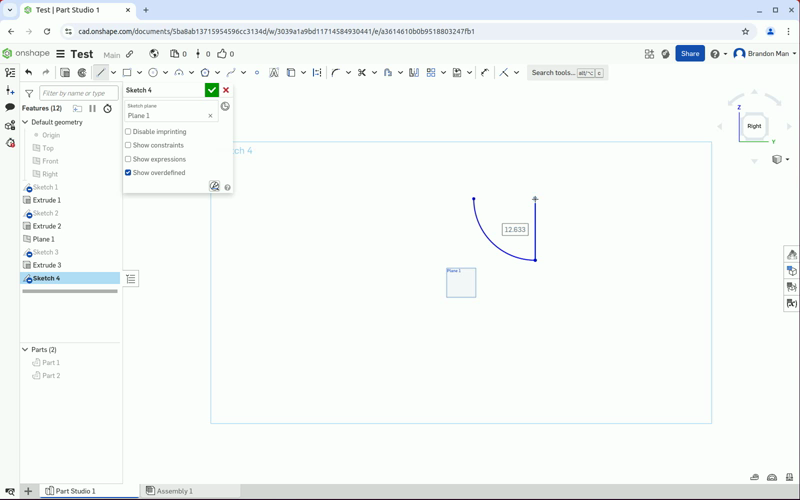
mouse_move(473, 198)
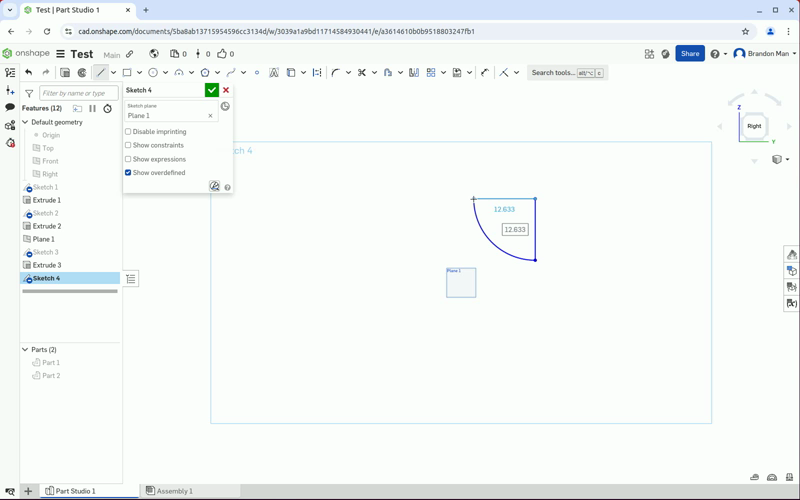
key_up(shift)
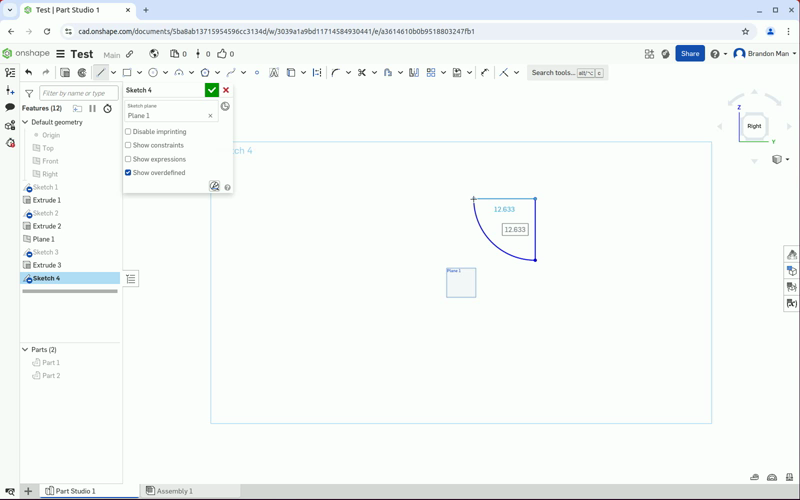
click(473, 198)
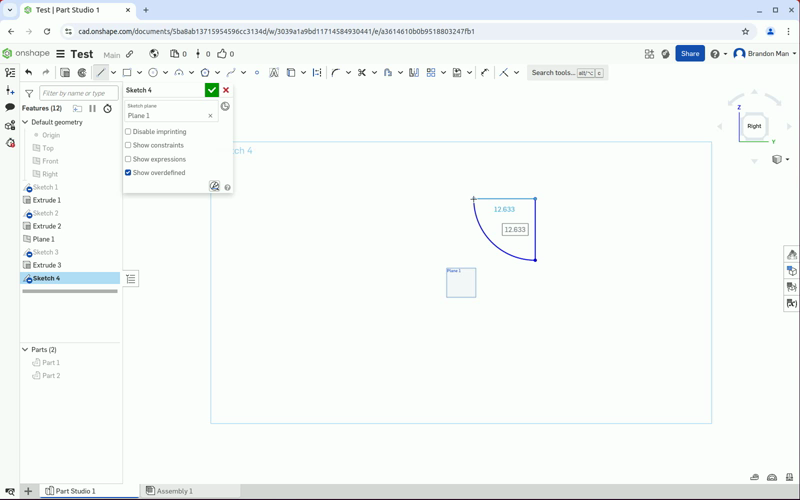
key(esc)
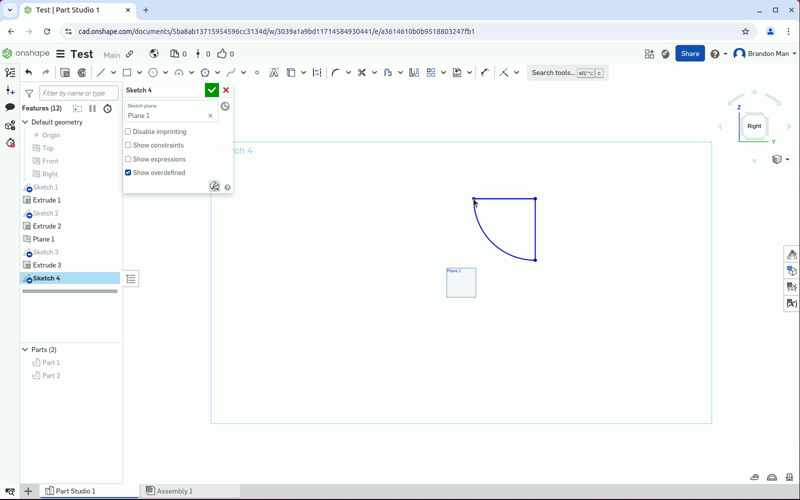
mouse_move(476, 208)
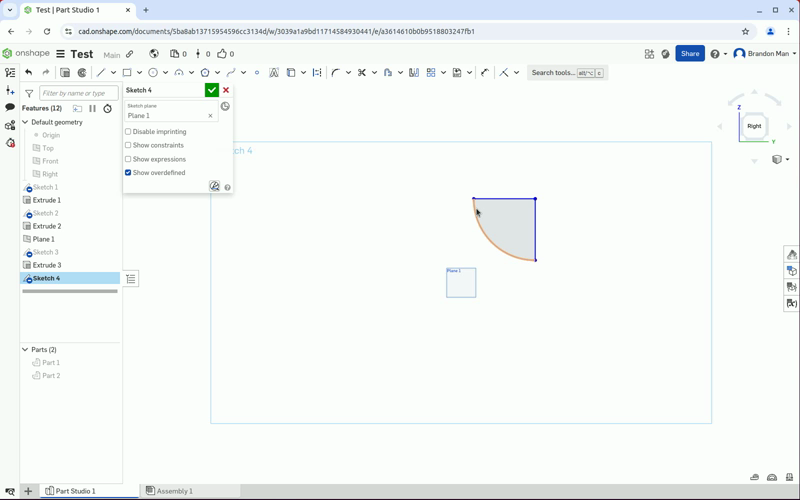
scroll(6)
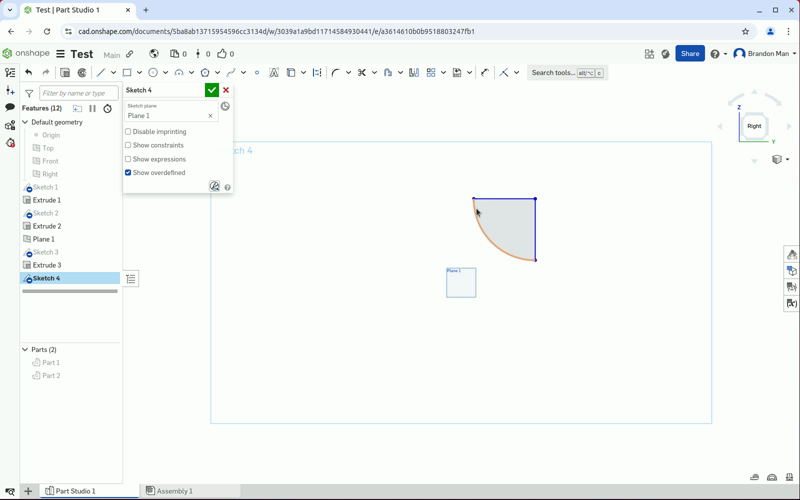
scroll(6)
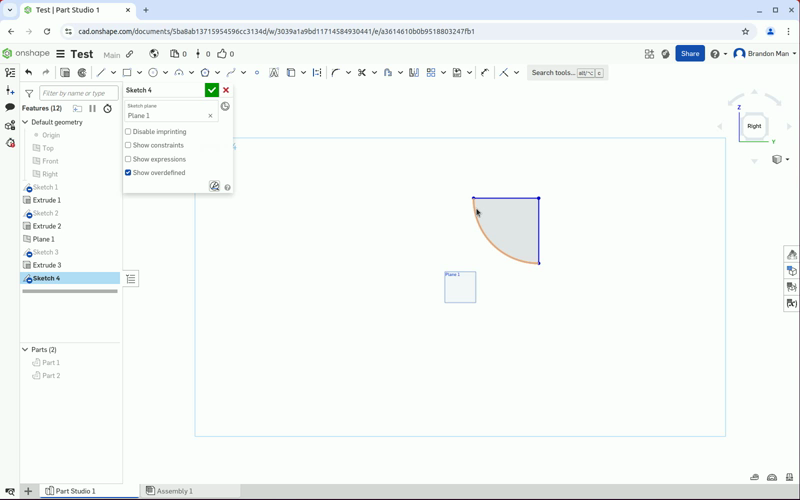
scroll(6)
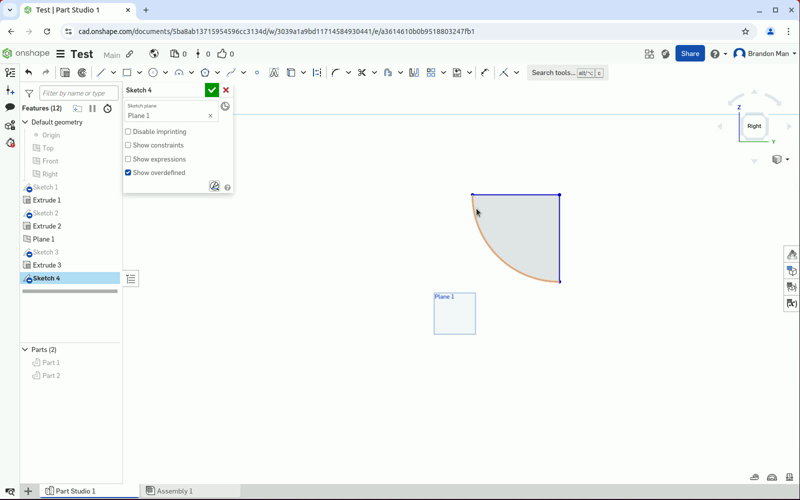
scroll(6)
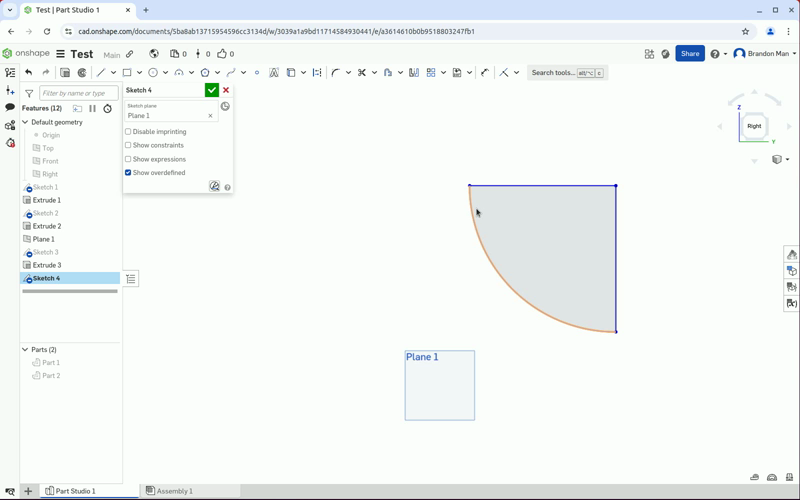
scroll(6)
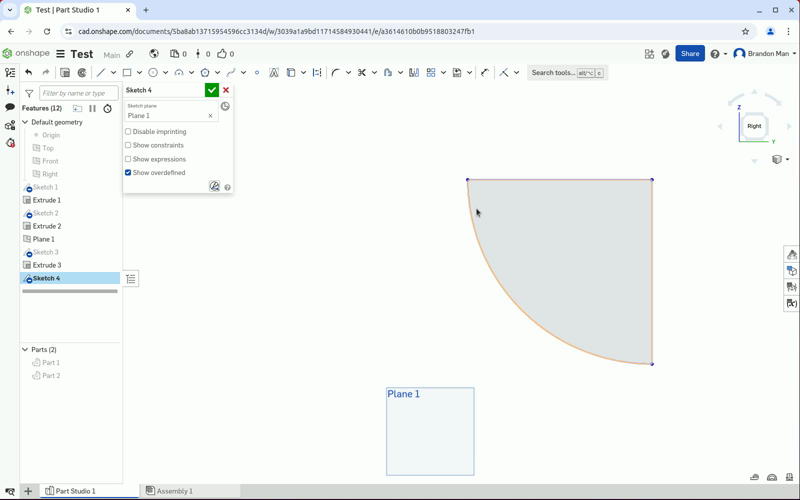
scroll(6)
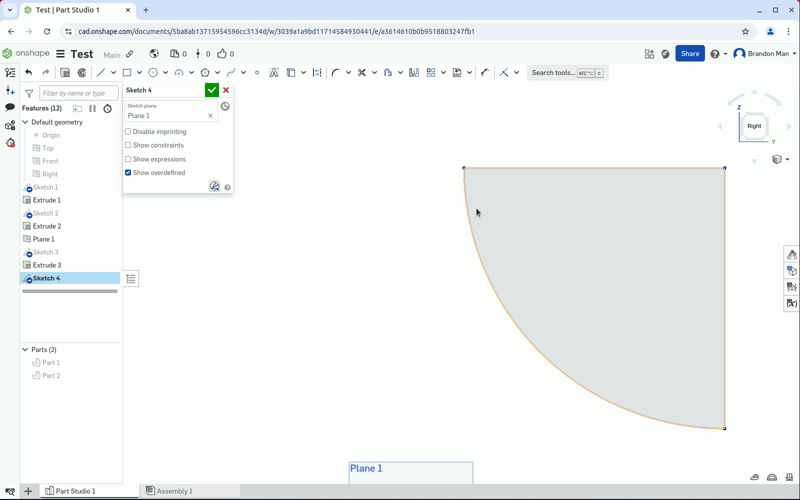
scroll(6)
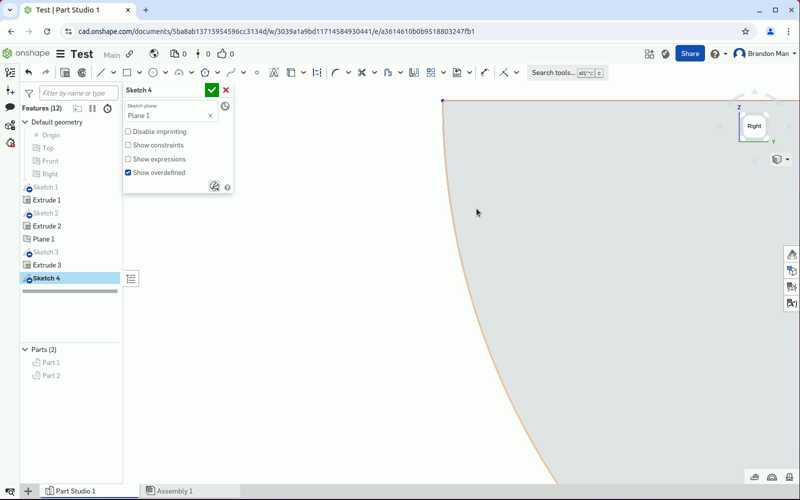
click(476, 208)
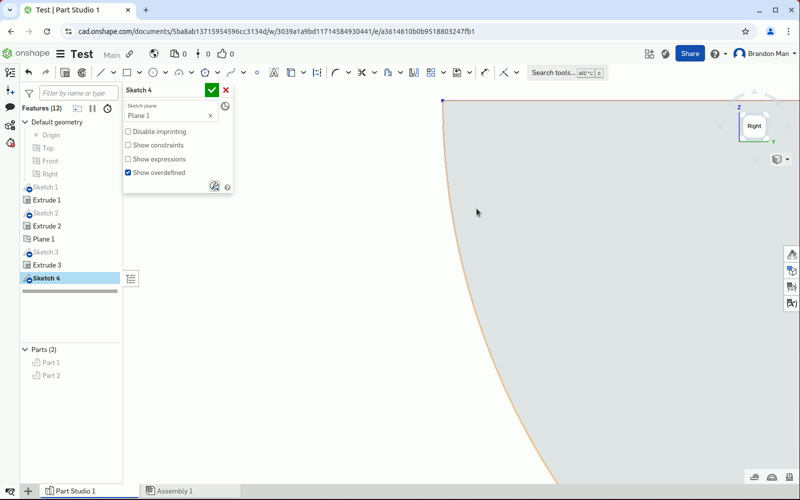
scroll(-6)
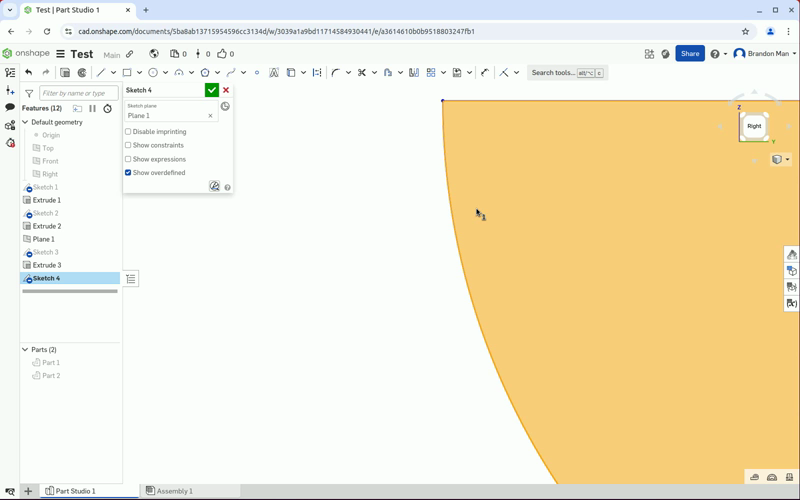
scroll(-6)
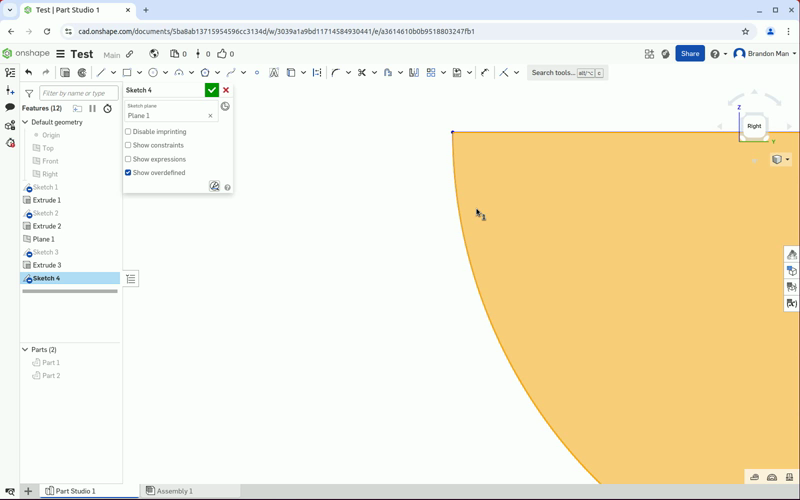
scroll(-6)
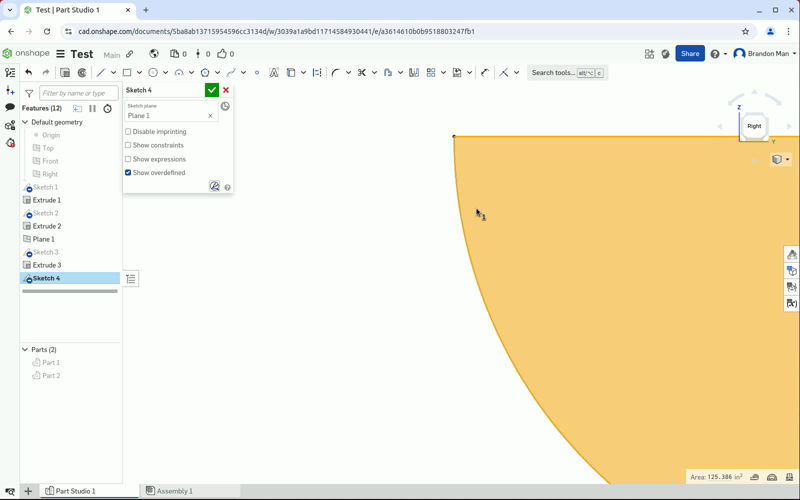
scroll(-6)
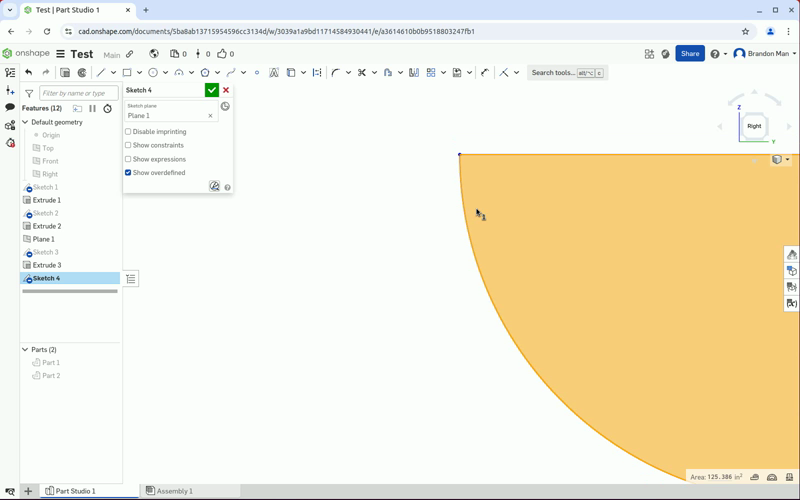
scroll(-6)
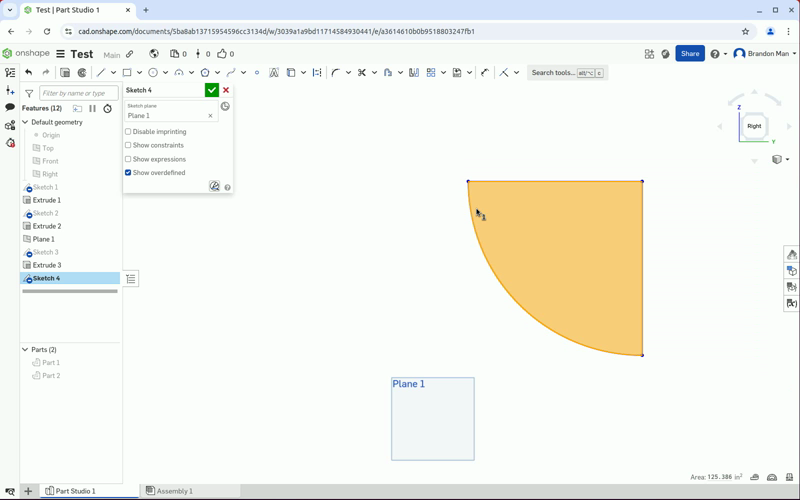
scroll(-6)
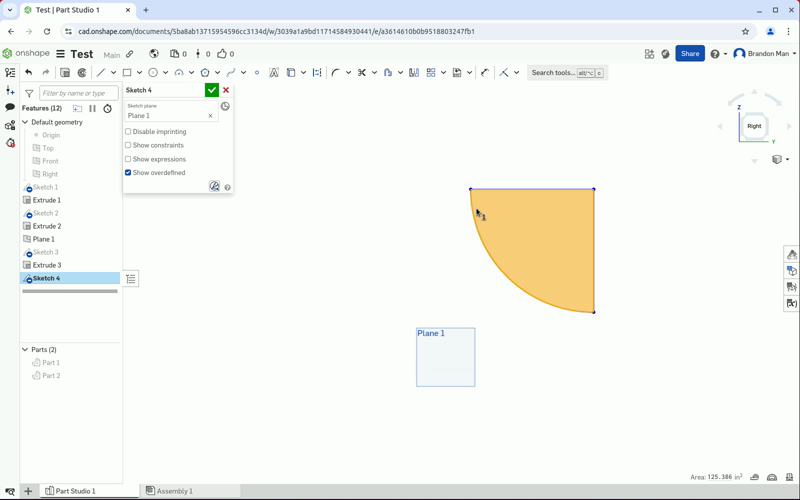
scroll(-6)
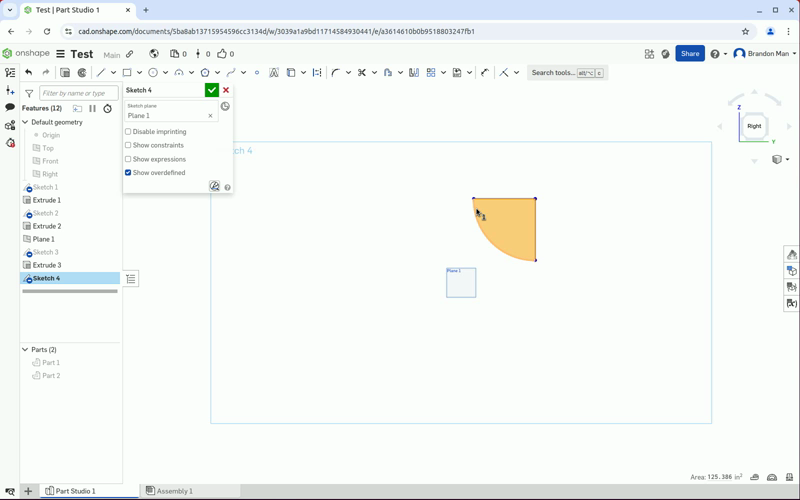
mouse_move(73, 352)
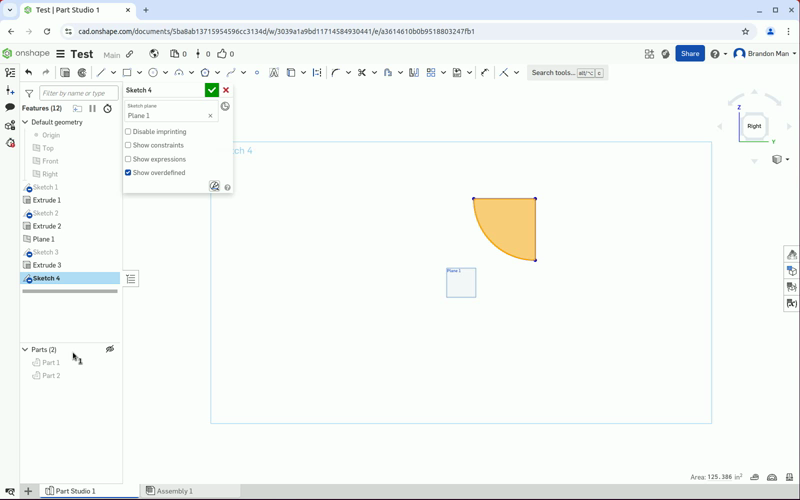
key(shift+y)
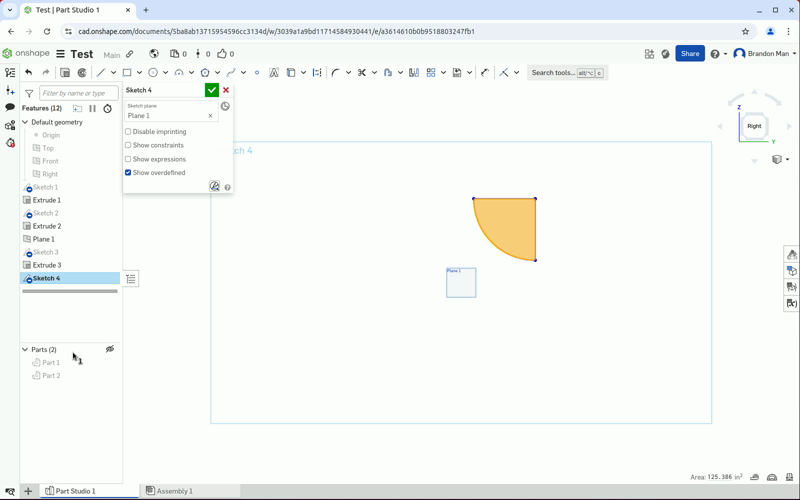
key(shift+e)
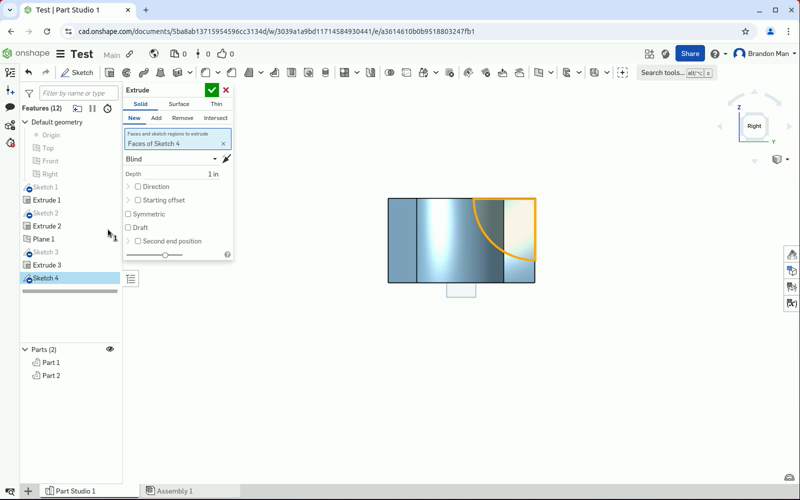
mouse_move(143, 106)
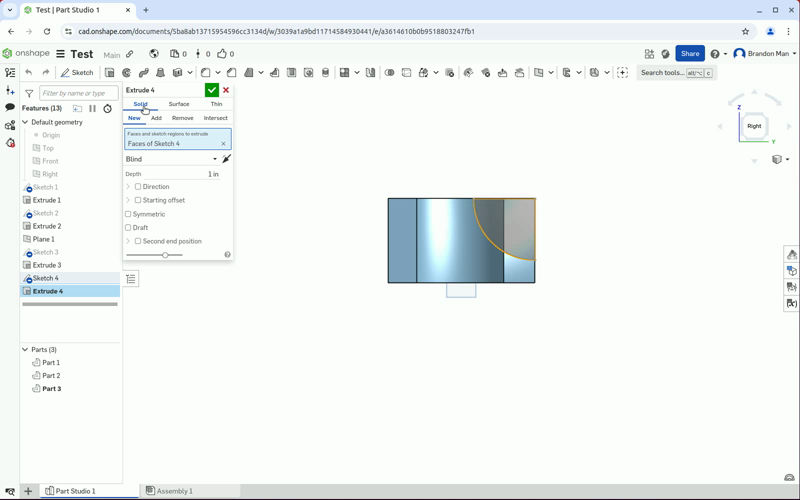
click(143, 106)
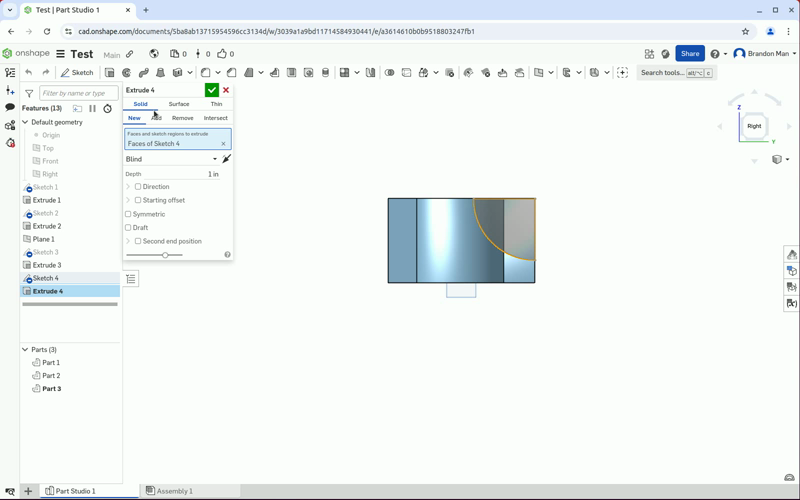
mouse_move(186, 120)
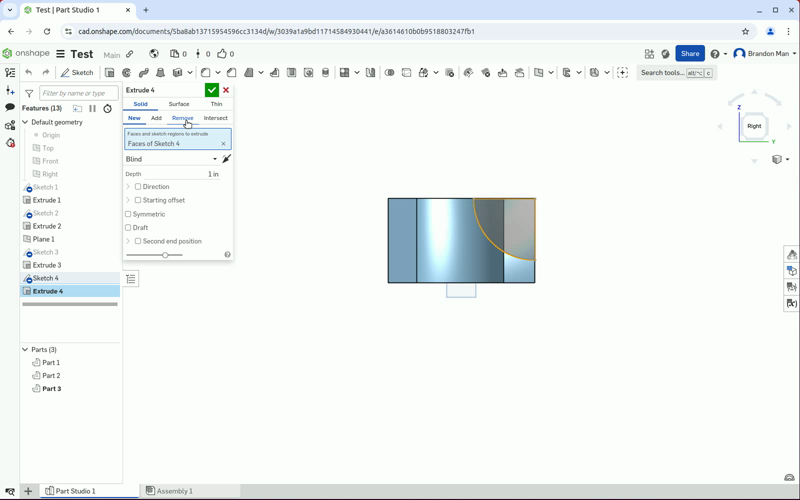
click(186, 120)
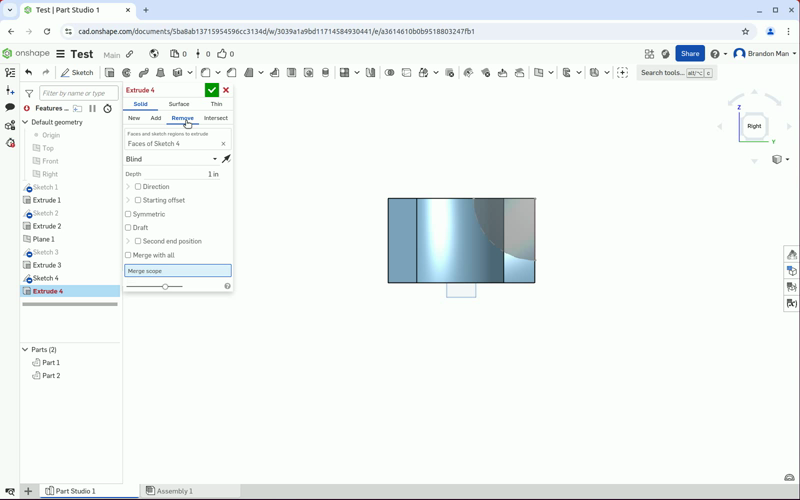
key(tab, 4)
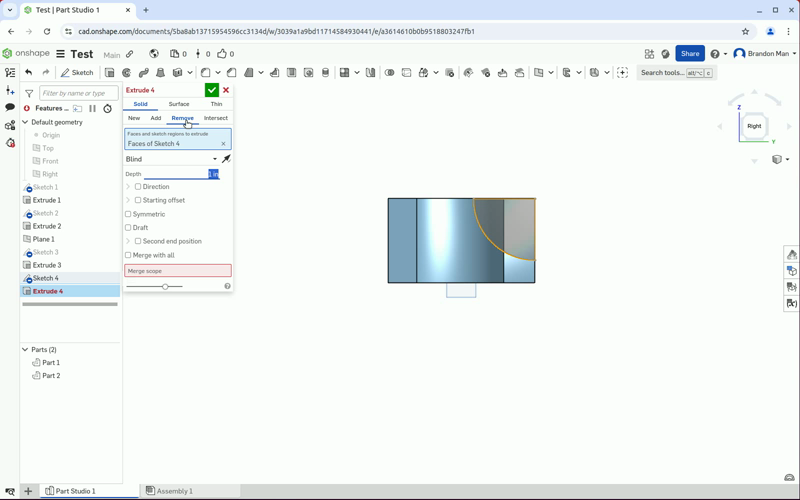
text(21.423)
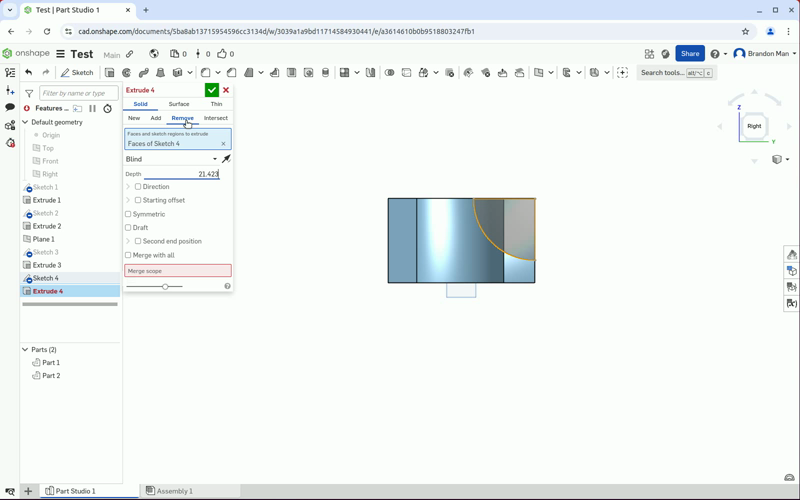
key(tab, 6)
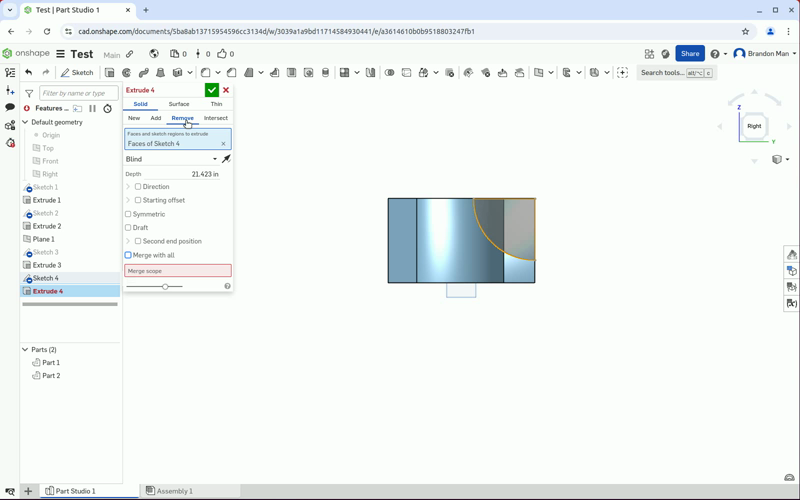
key(space)
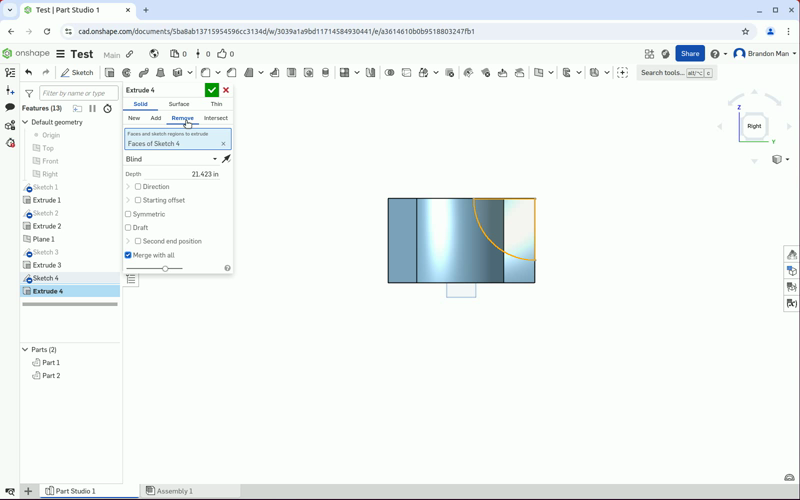
key(enter)
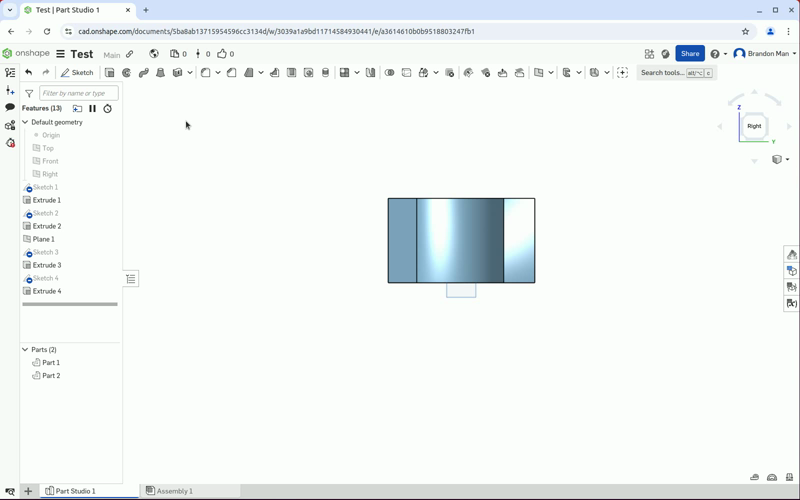
key(shift+h)
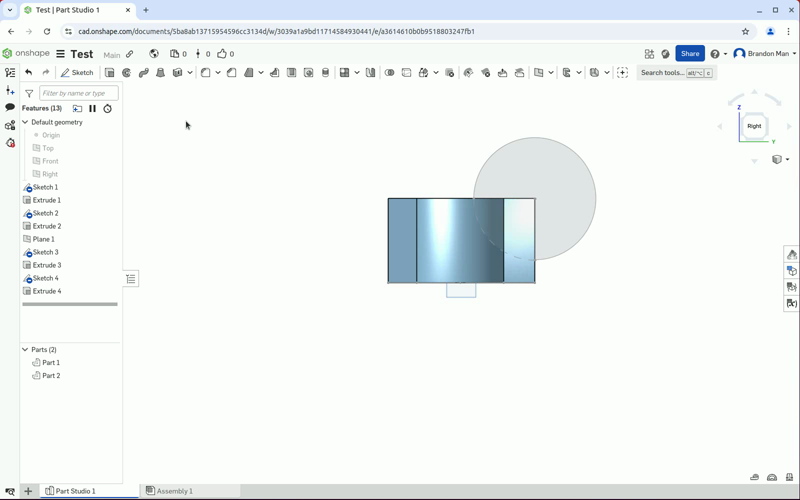
key(shift+h)
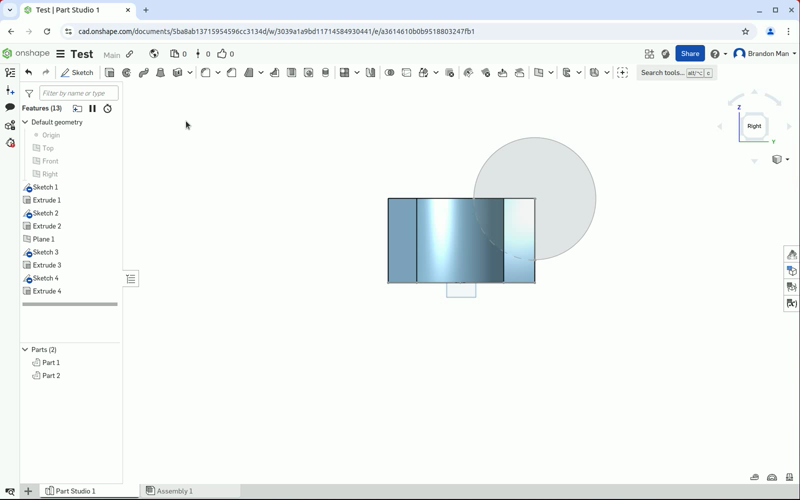
key(shift+7)
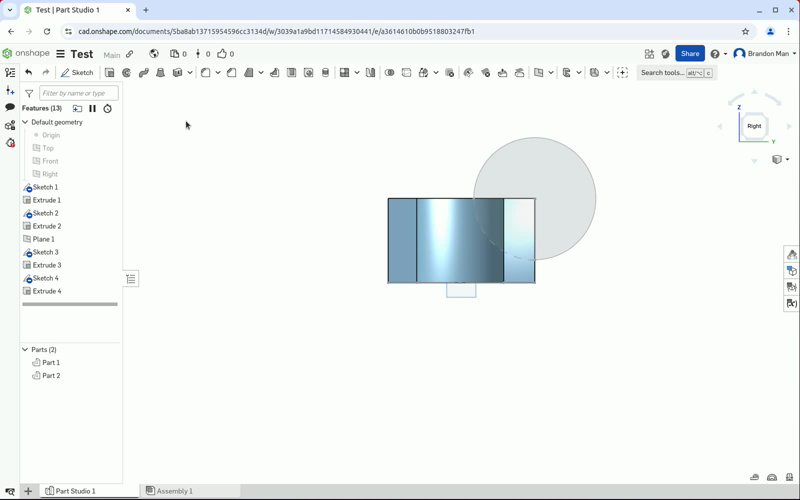
key(right, 2)
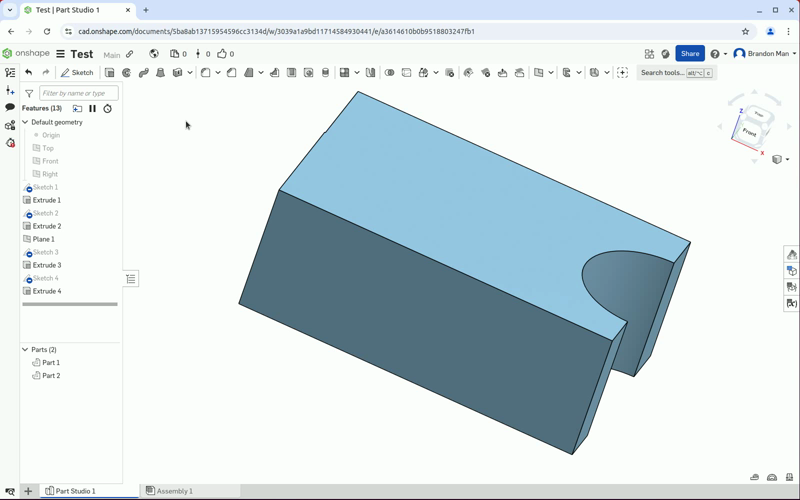
key(down, 2)
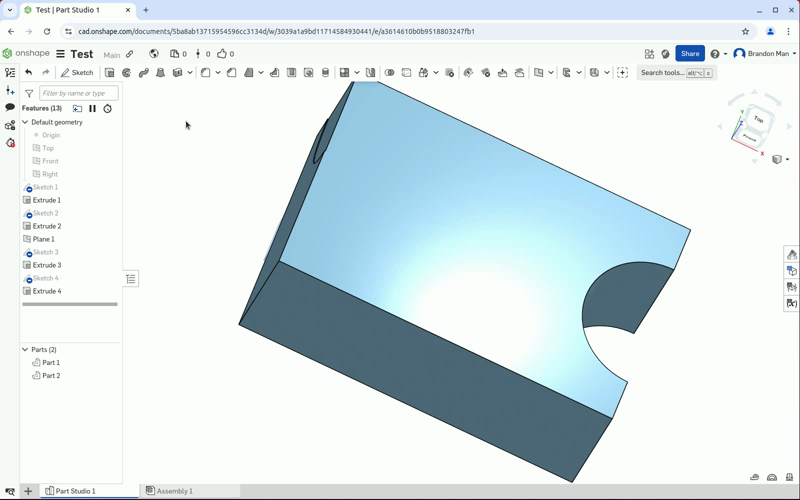
key(up, 2)
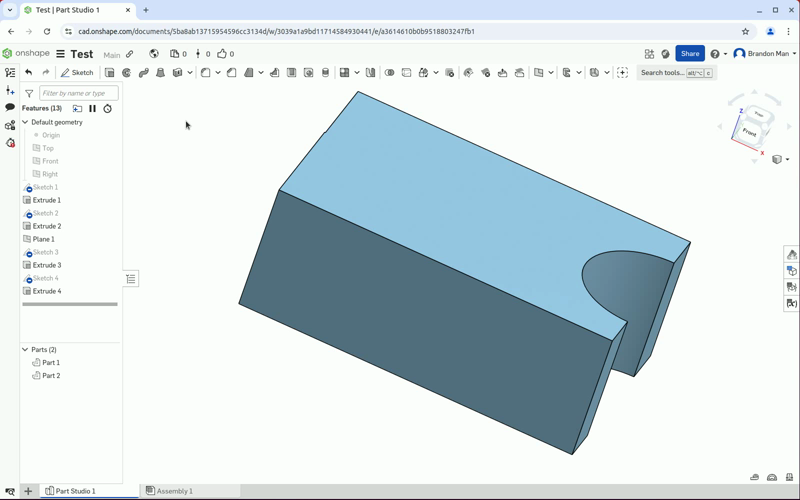
key(left, 2)
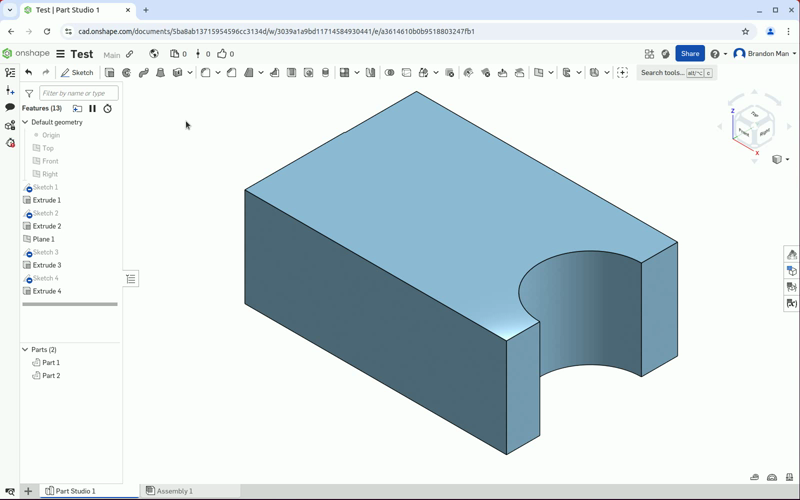
mouse_move(73, 189)
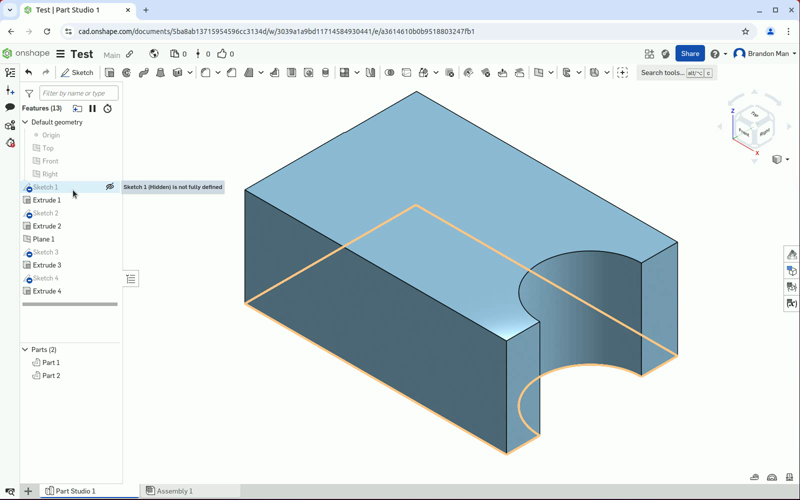
click(73, 189)